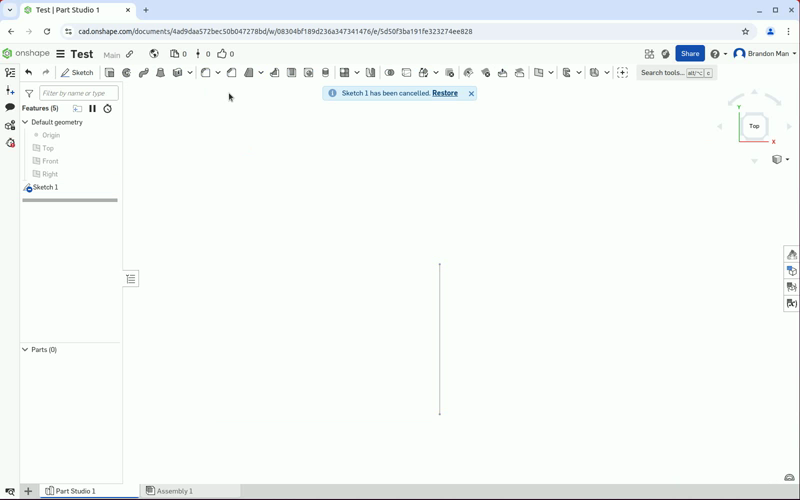
key(shift+h)
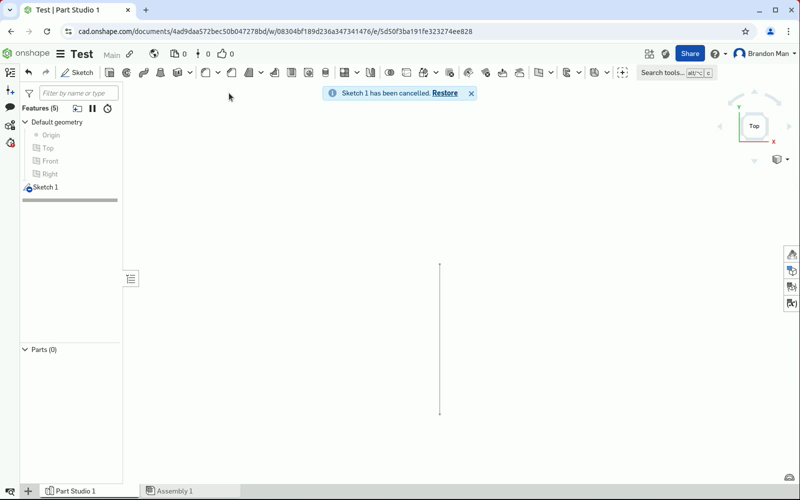
key(shift+s)
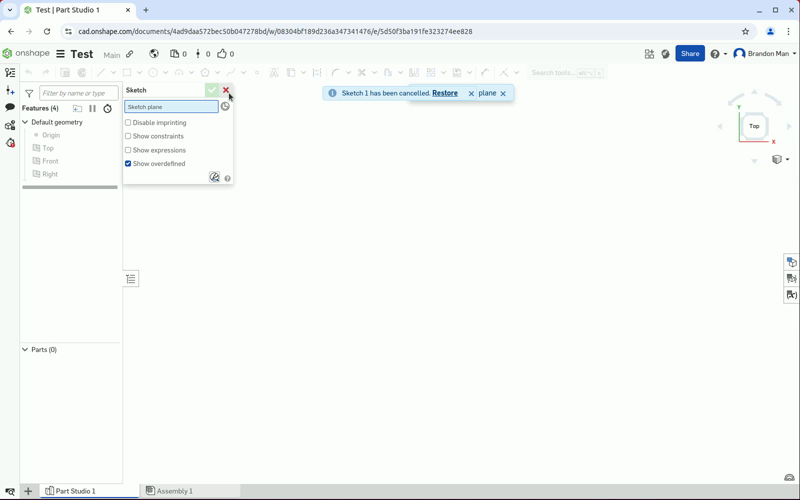
mouse_move(73, 150)
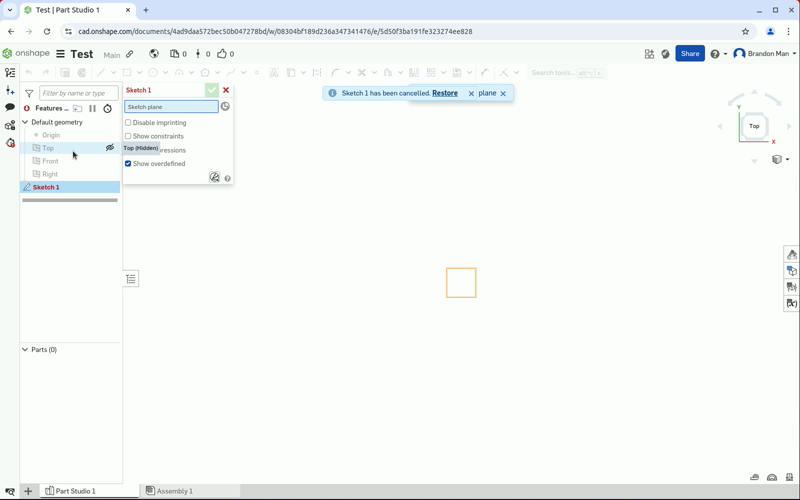
click(73, 150)
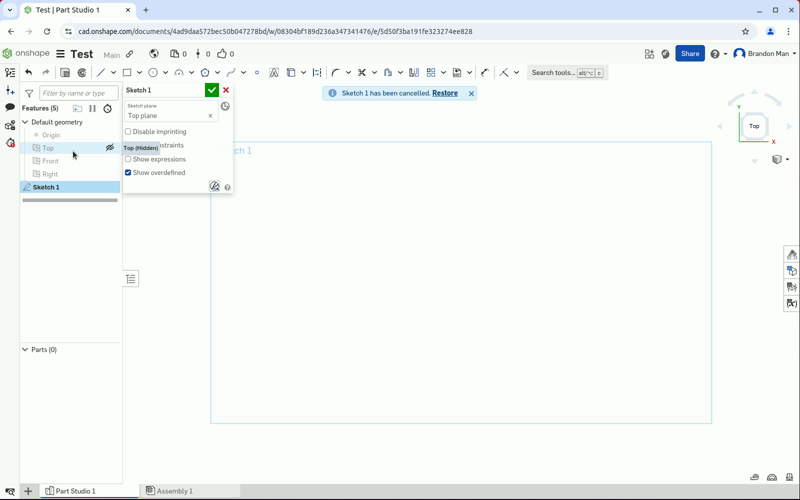
mouse_move(73, 352)
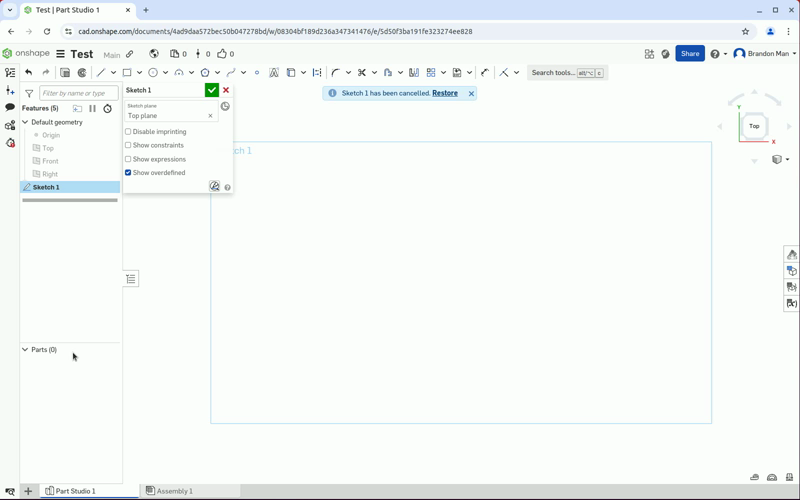
key(y)
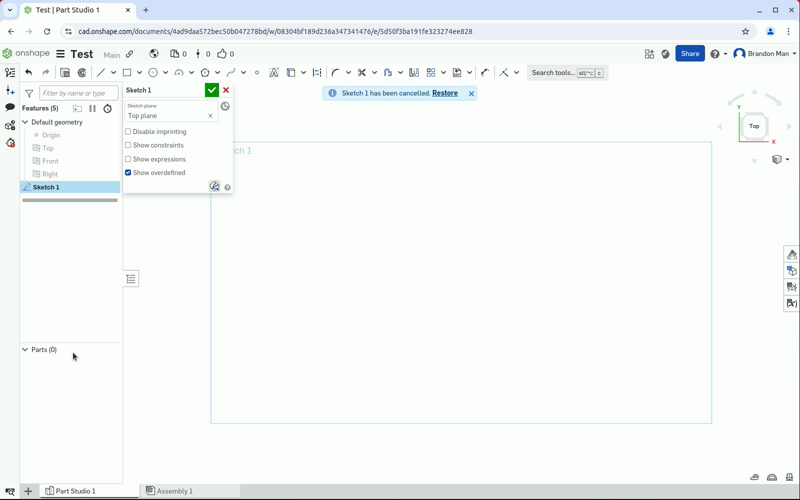
key(l)
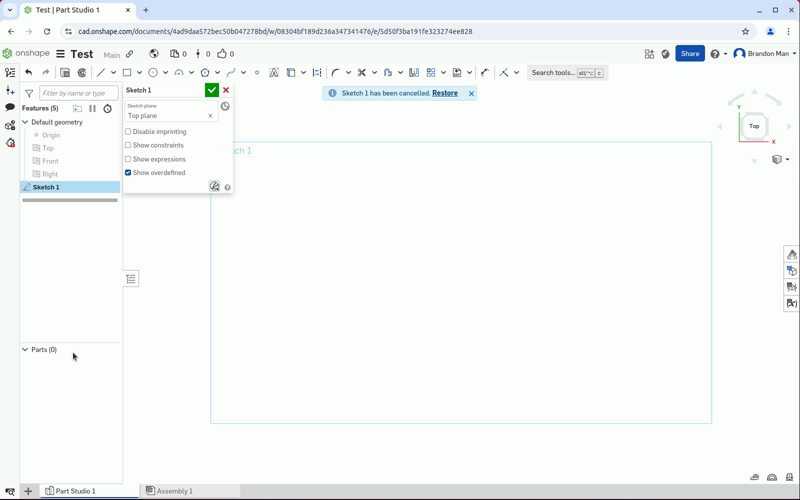
key_down(shift)
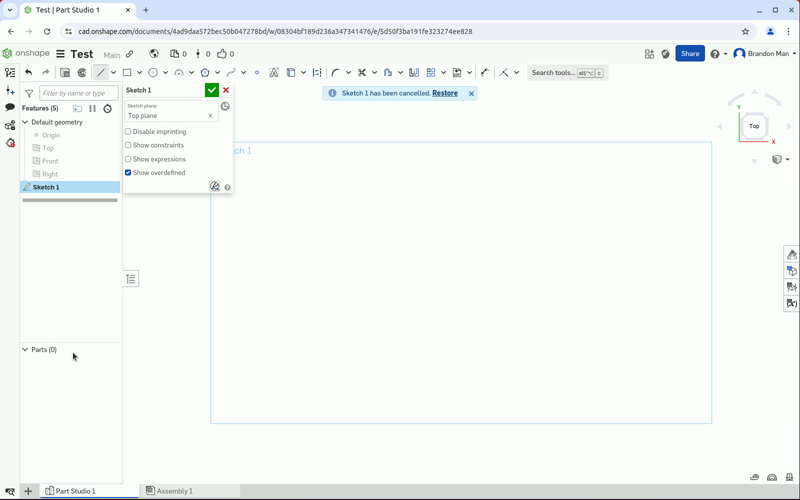
mouse_move(418, 187)
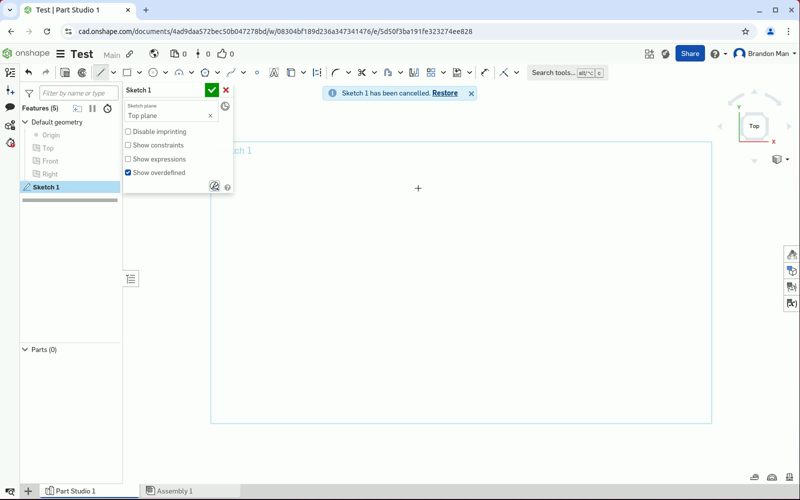
click(418, 187)
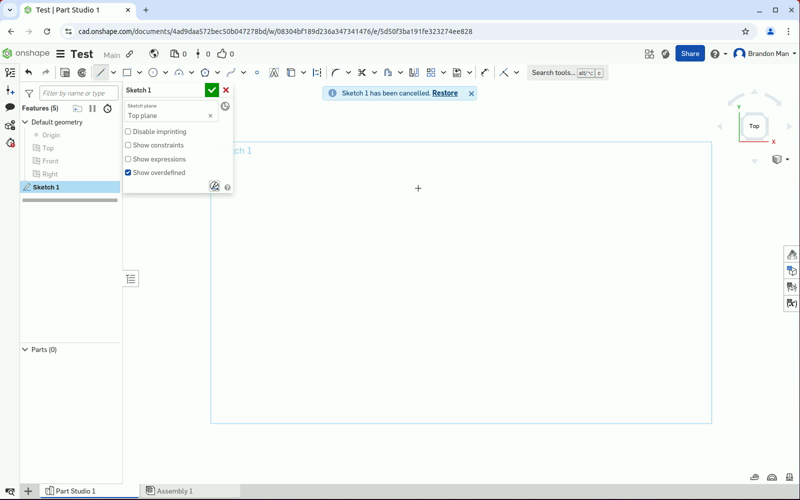
key_up(shift)
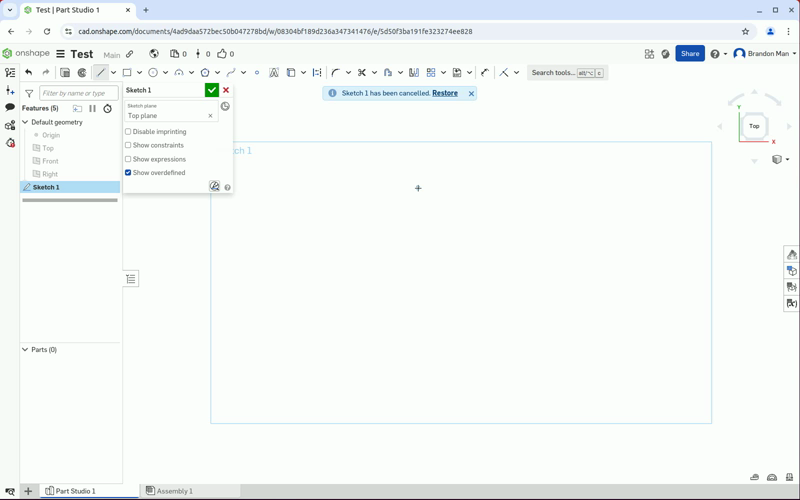
key_down(shift)
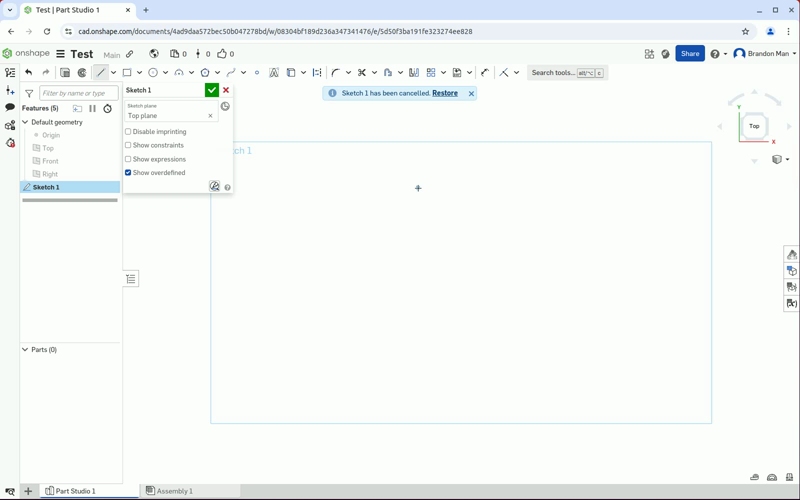
mouse_move(448, 187)
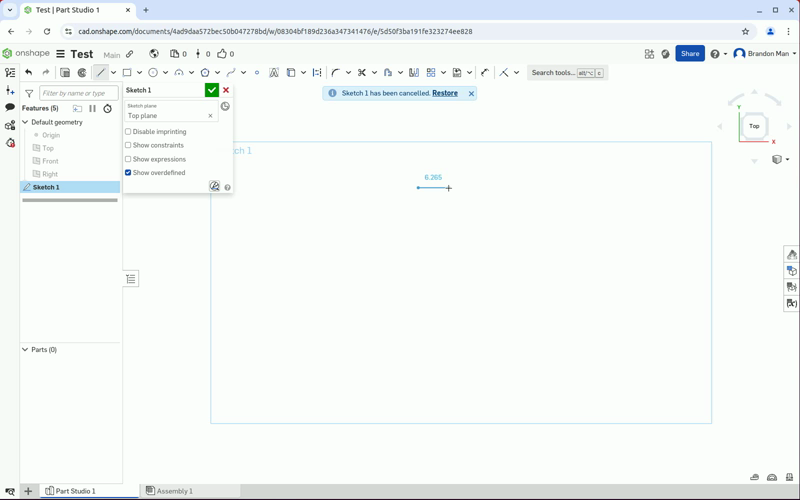
mouse_move(461, 187)
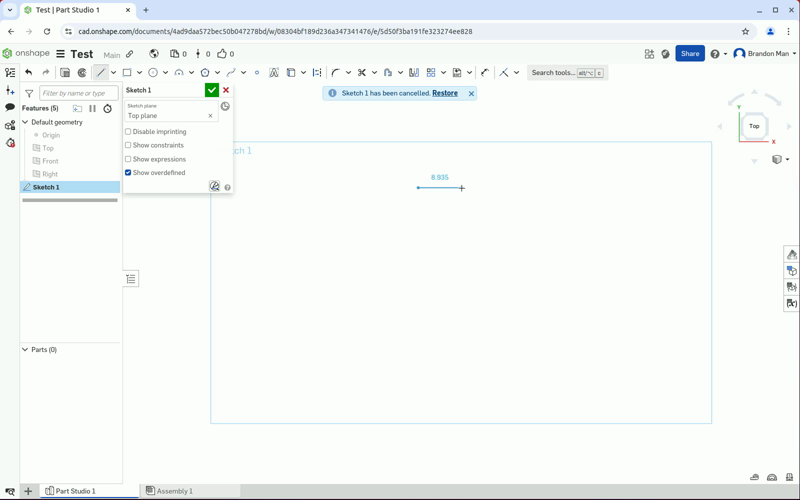
click(461, 187)
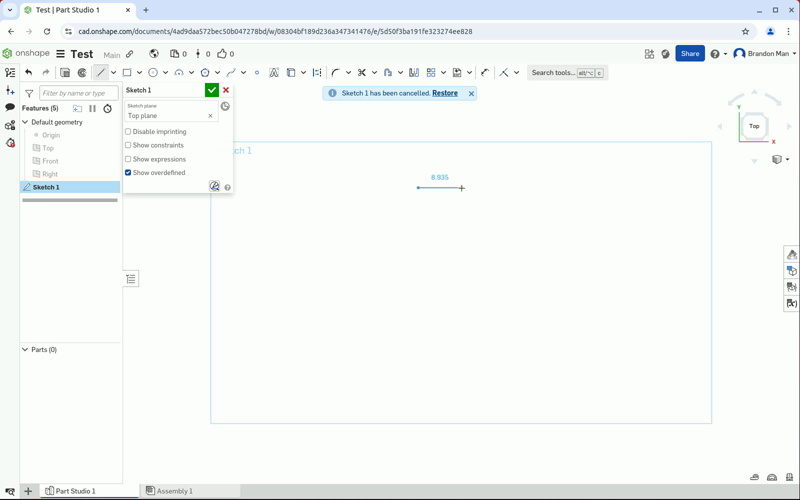
key_up(shift)
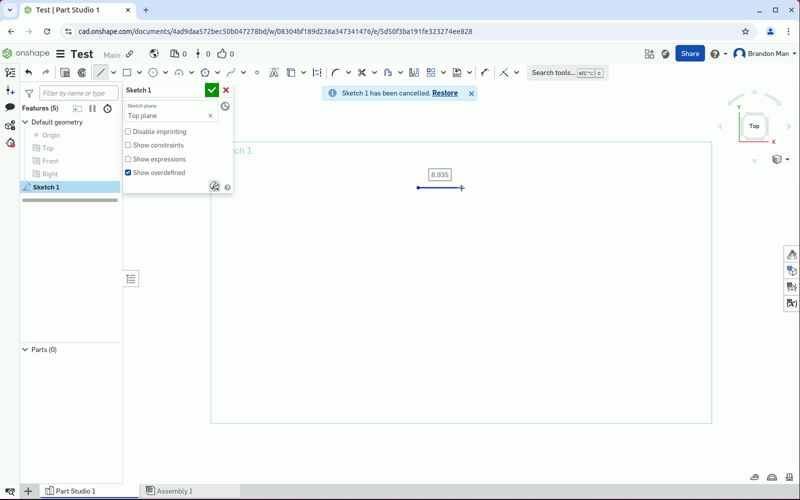
key_down(shift)
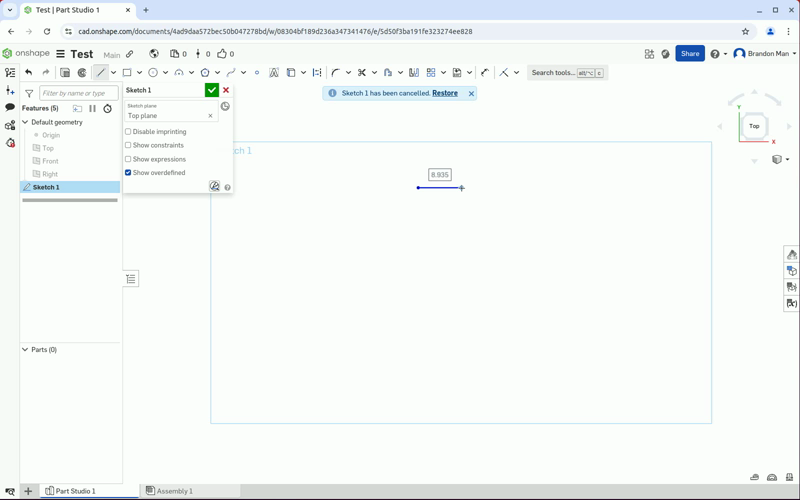
mouse_move(491, 187)
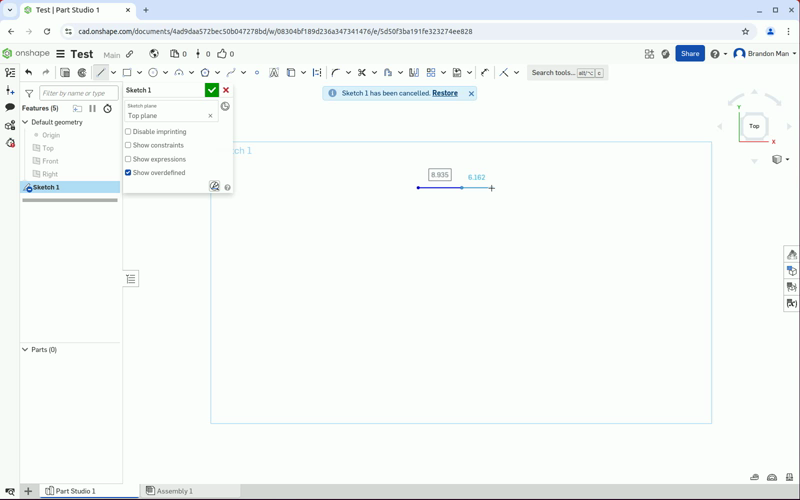
mouse_move(461, 170)
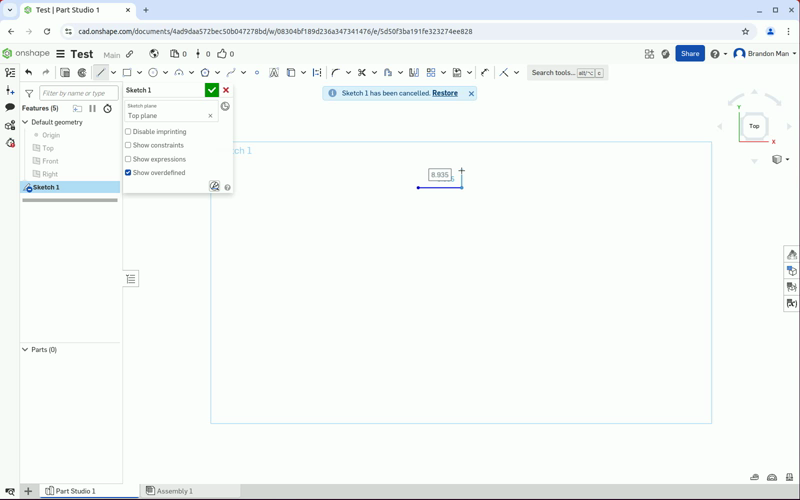
click(461, 170)
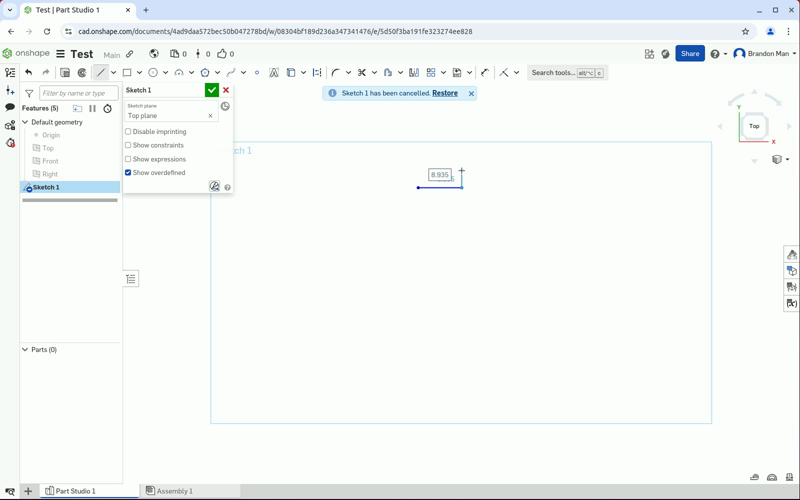
key_up(shift)
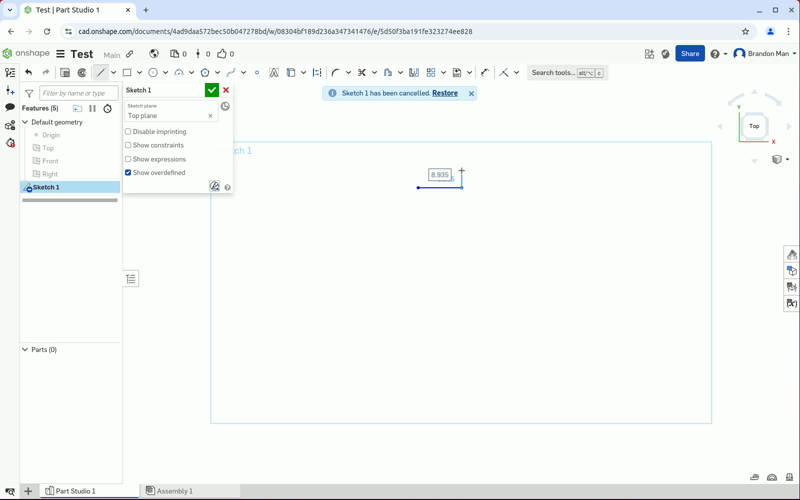
key_down(shift)
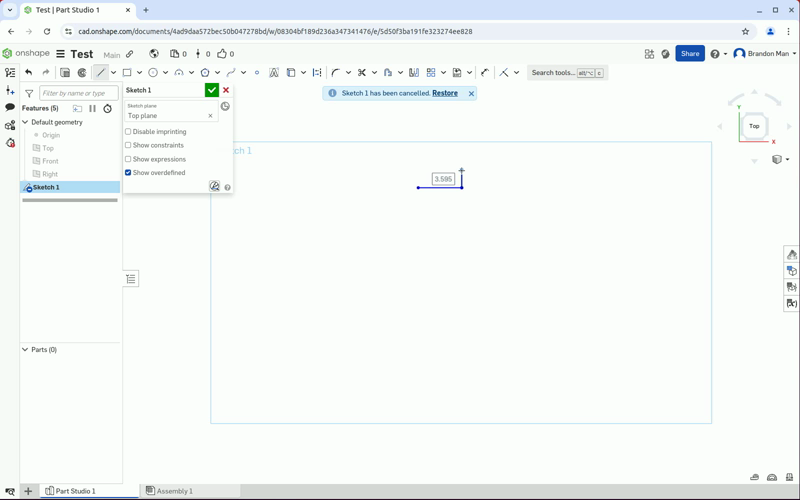
mouse_move(491, 170)
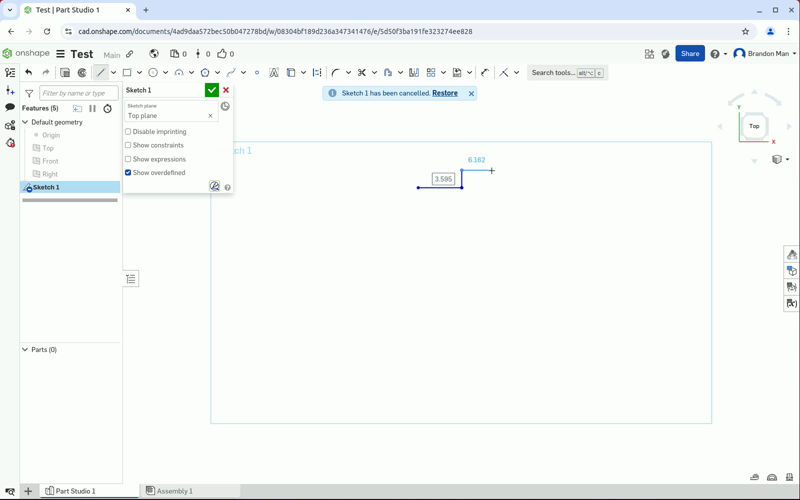
mouse_move(418, 170)
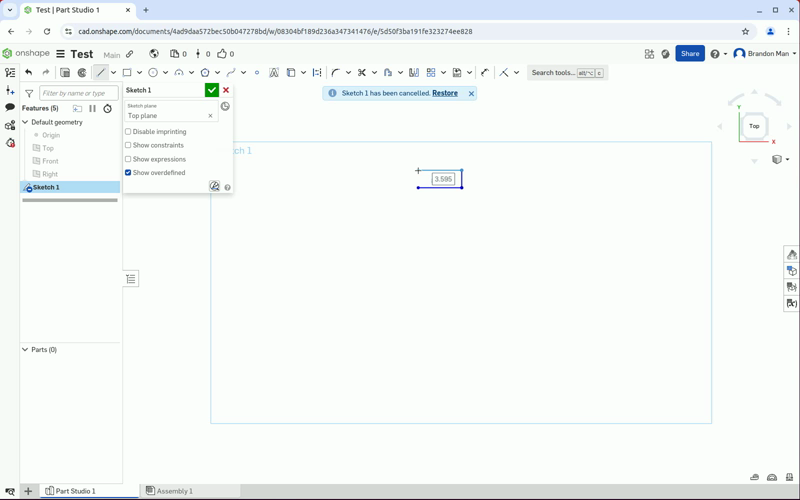
click(418, 170)
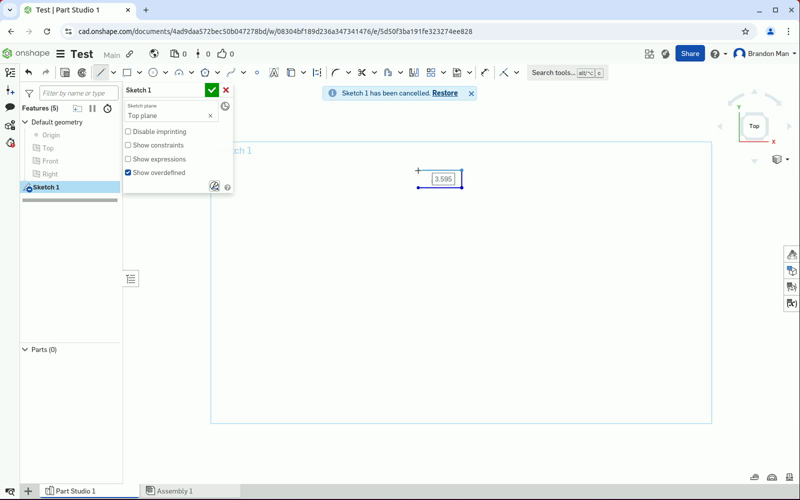
key_up(shift)
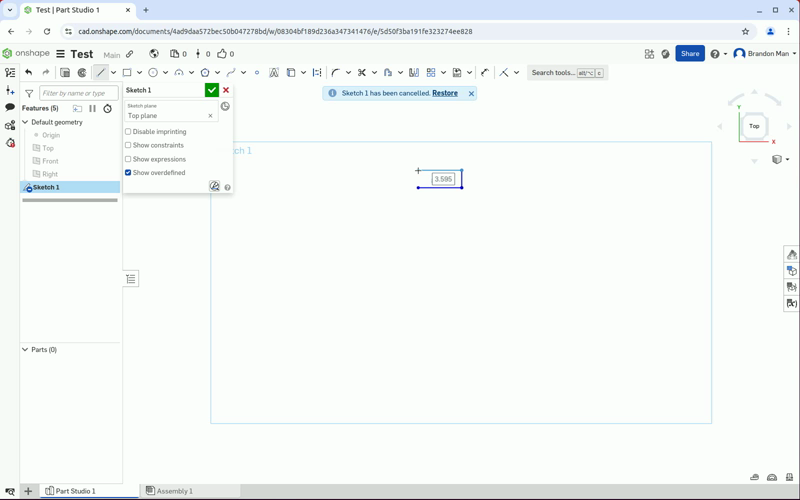
mouse_move(448, 170)
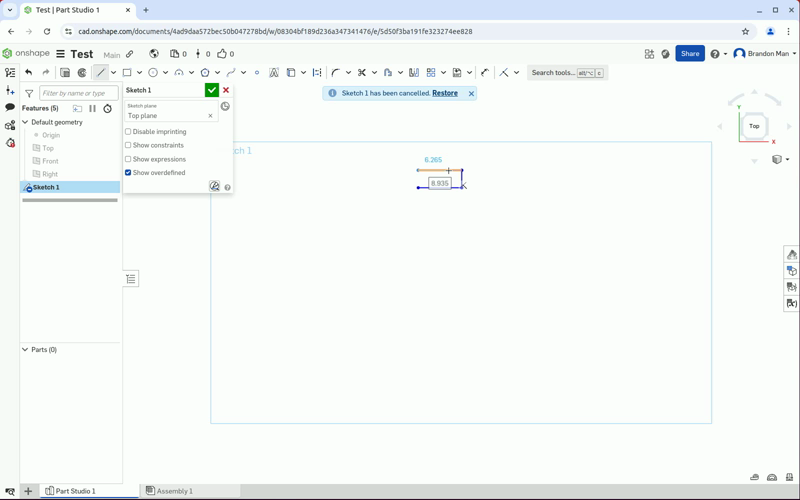
key_down(shift)
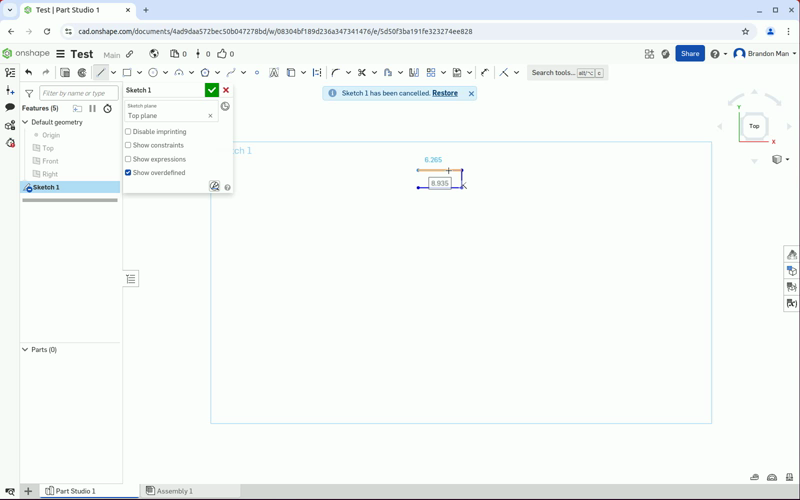
mouse_move(418, 187)
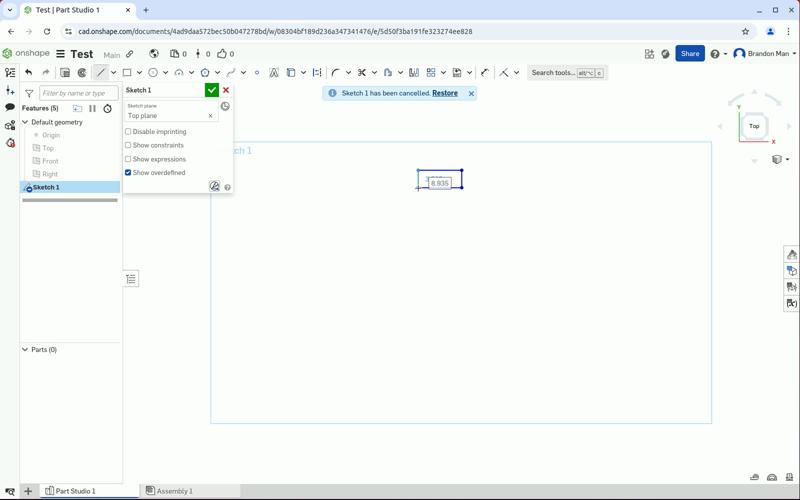
key_up(shift)
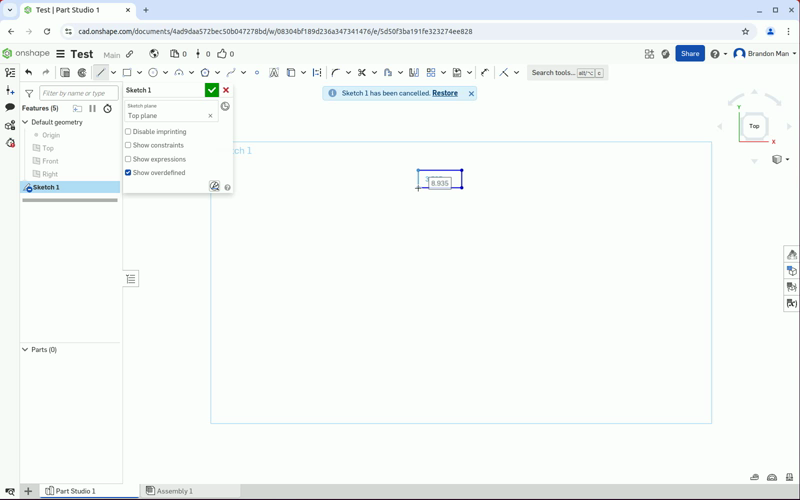
click(418, 187)
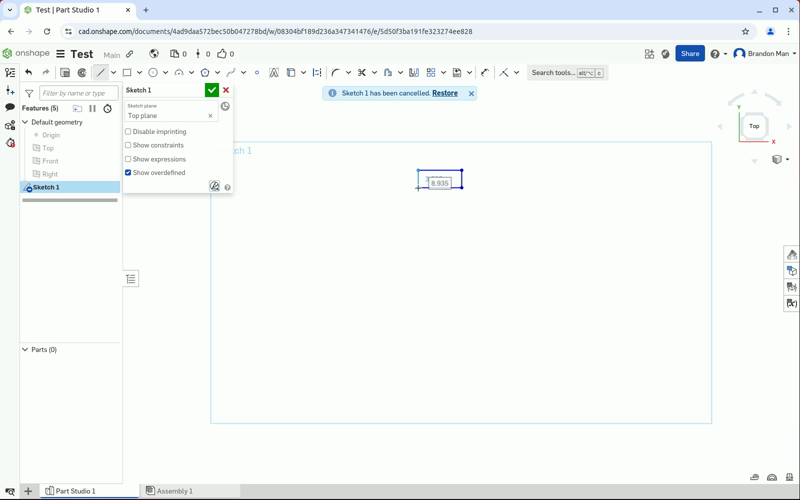
key(esc)
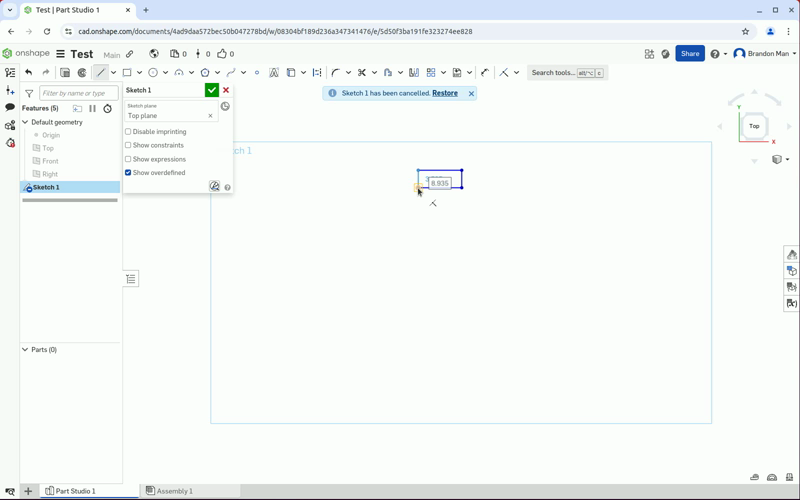
mouse_move(435, 182)
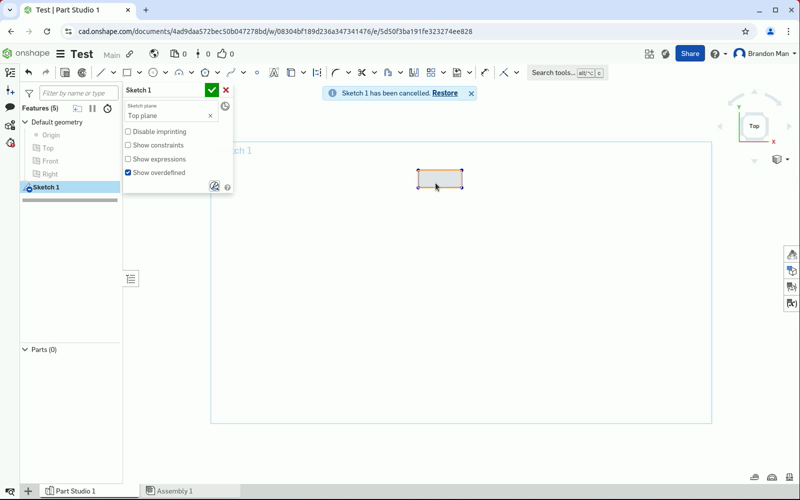
scroll(6)
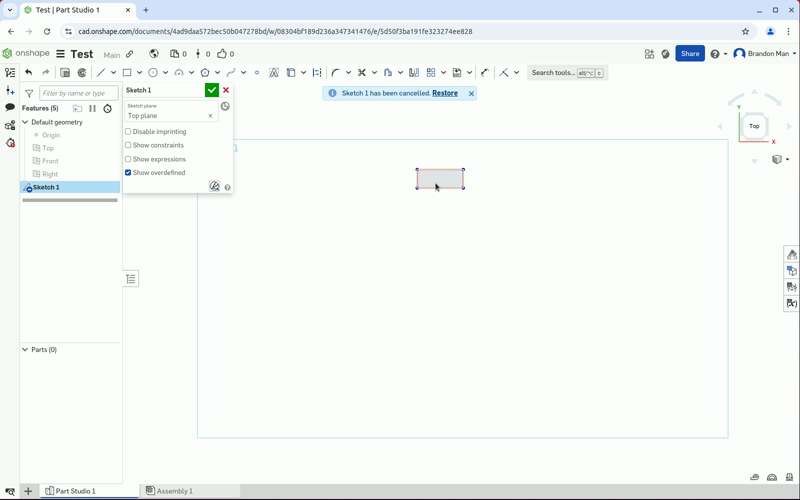
scroll(6)
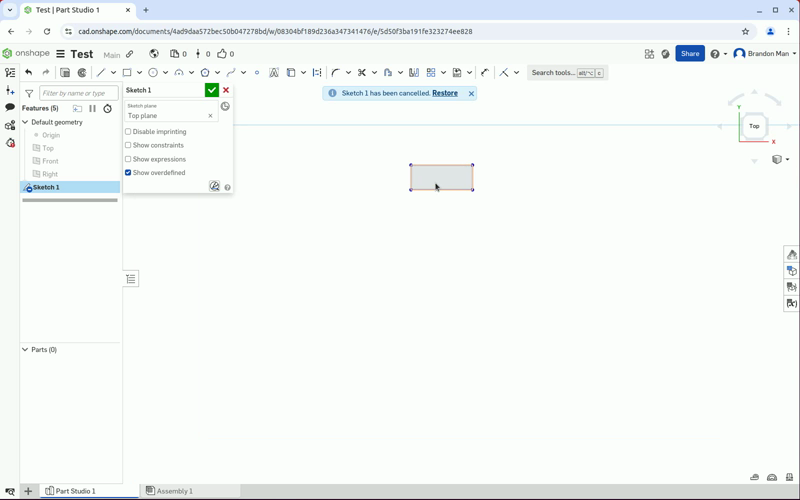
scroll(6)
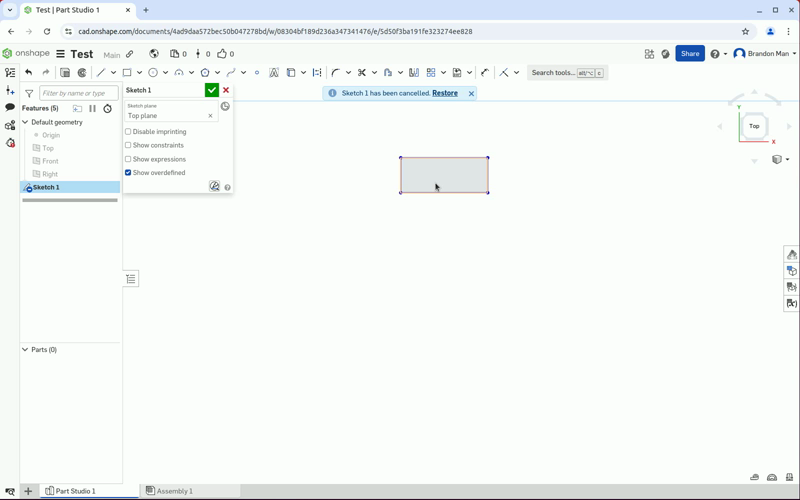
scroll(6)
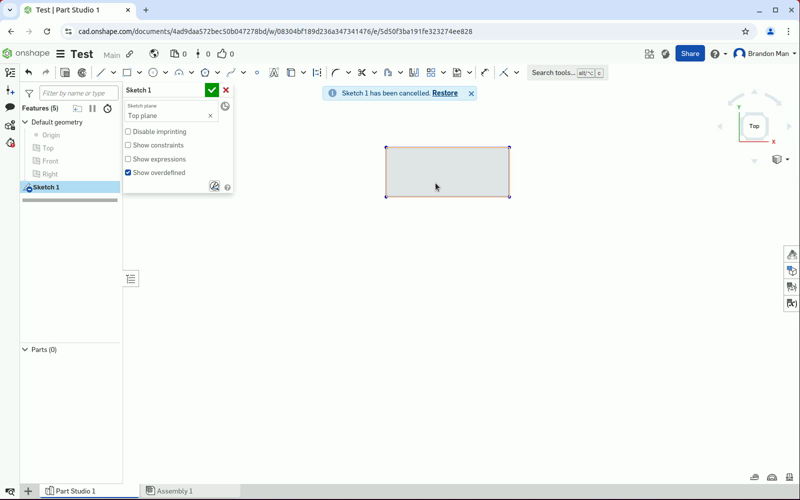
scroll(6)
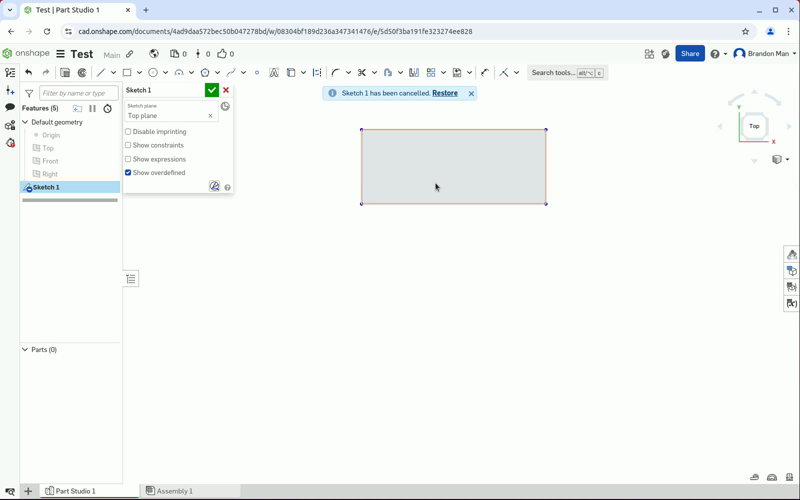
scroll(6)
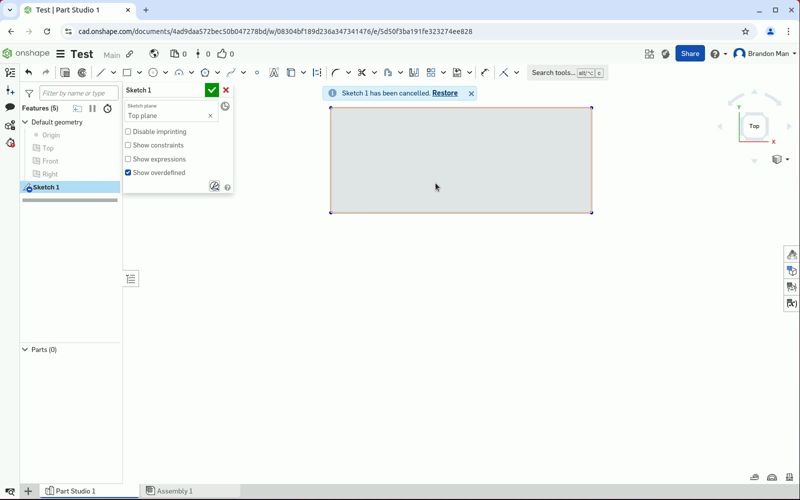
scroll(6)
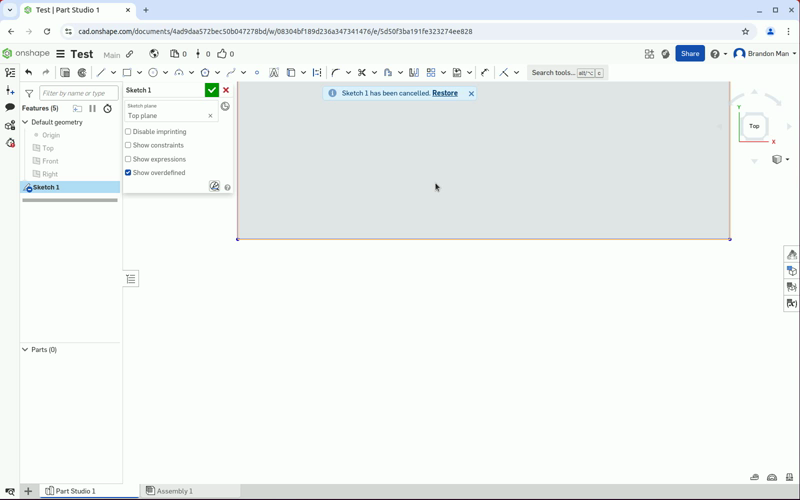
click(435, 182)
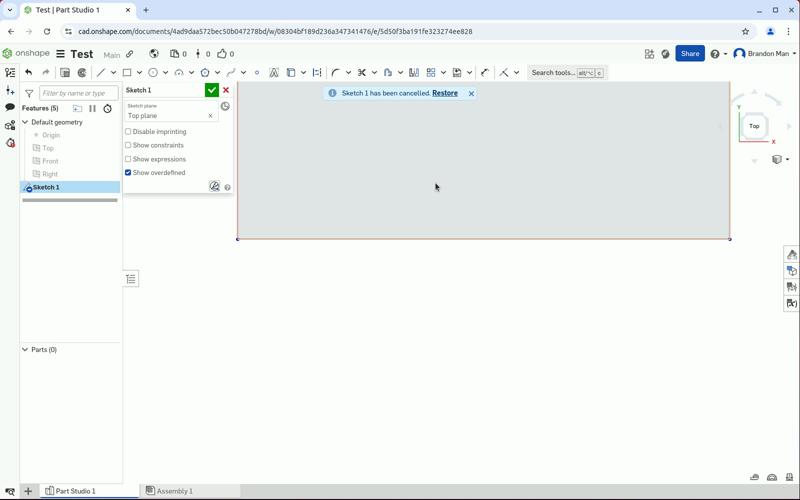
scroll(-6)
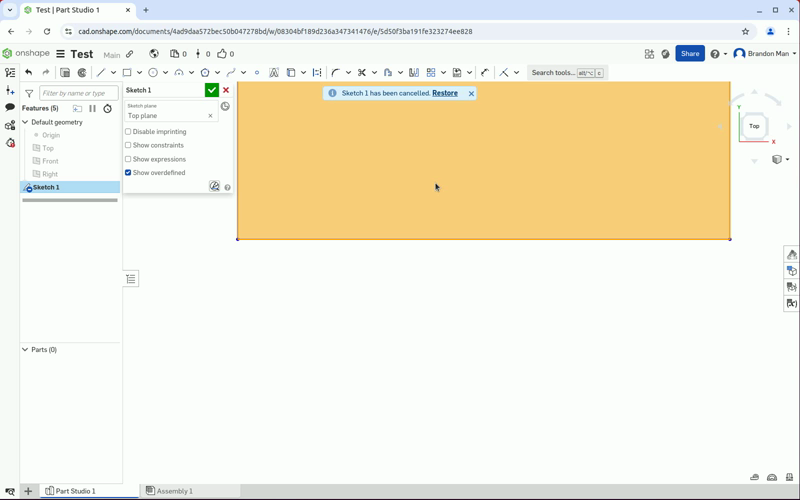
scroll(-6)
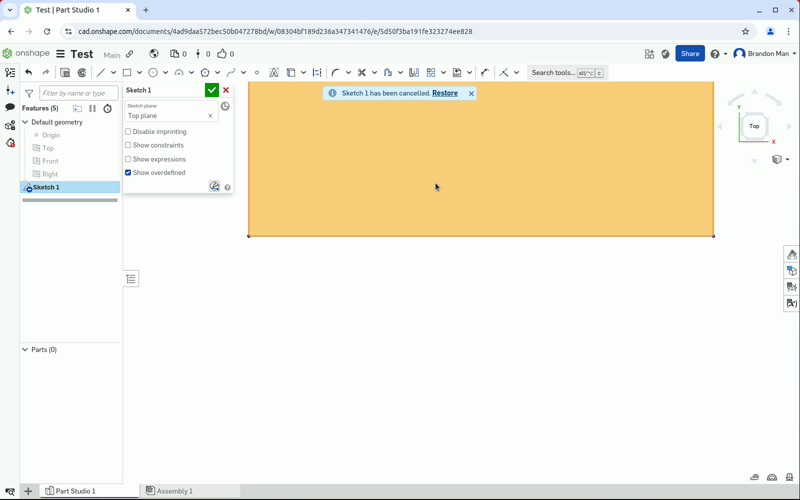
scroll(-6)
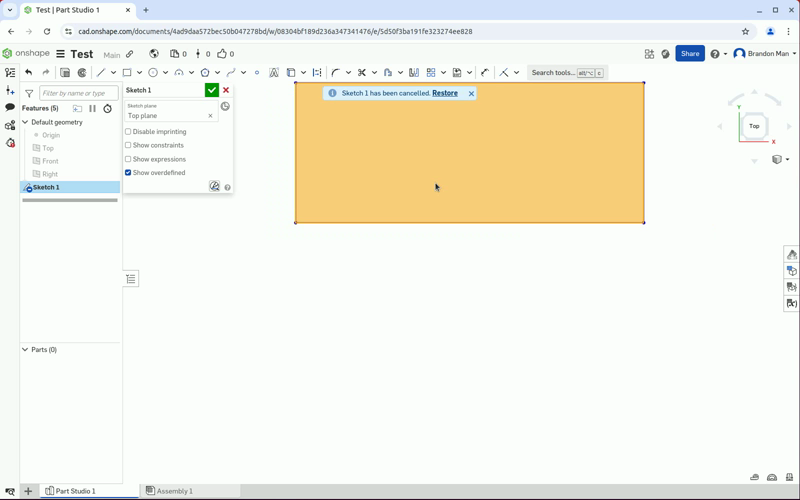
scroll(-6)
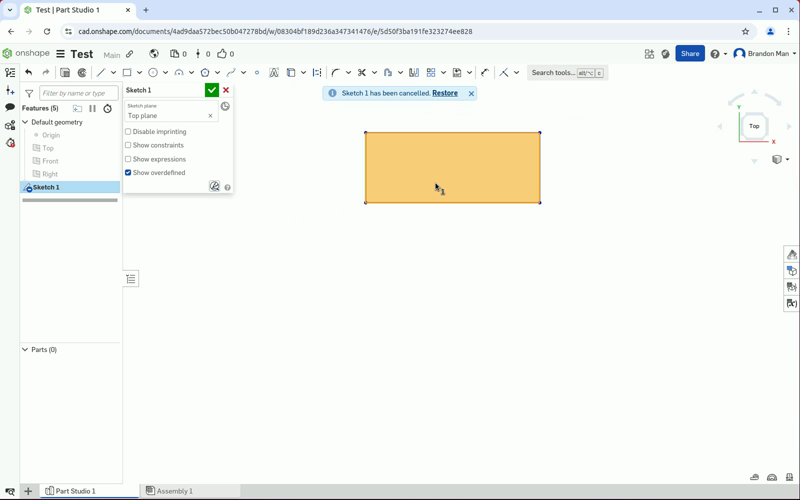
scroll(-6)
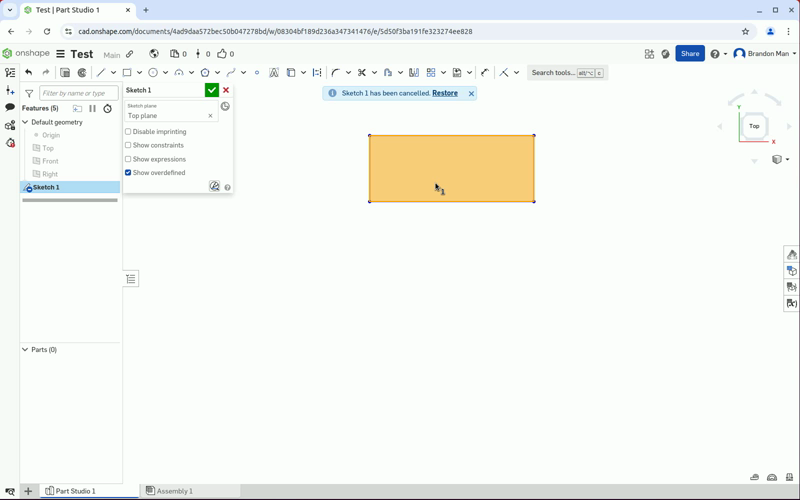
scroll(-6)
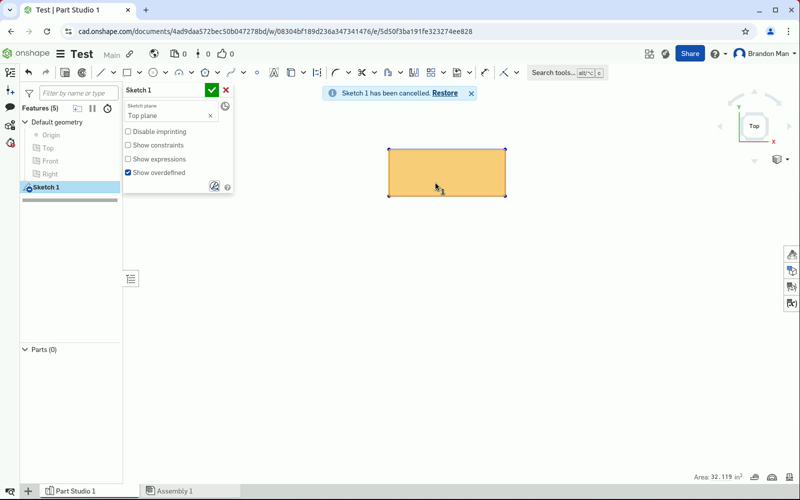
scroll(-6)
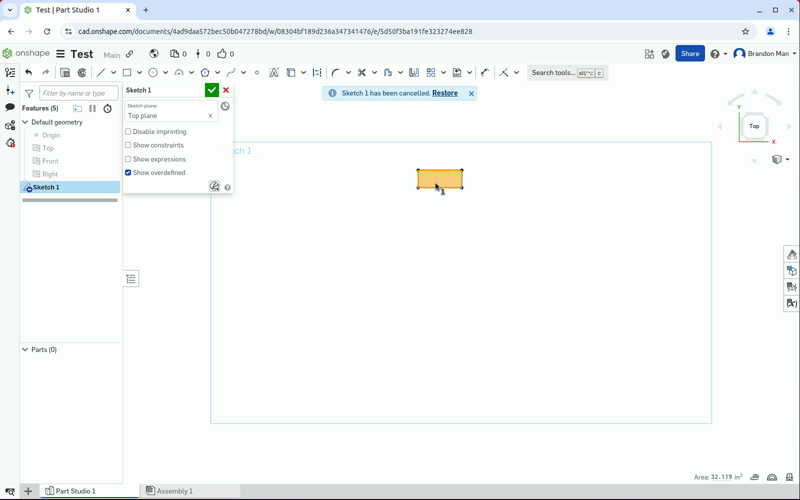
mouse_move(73, 352)
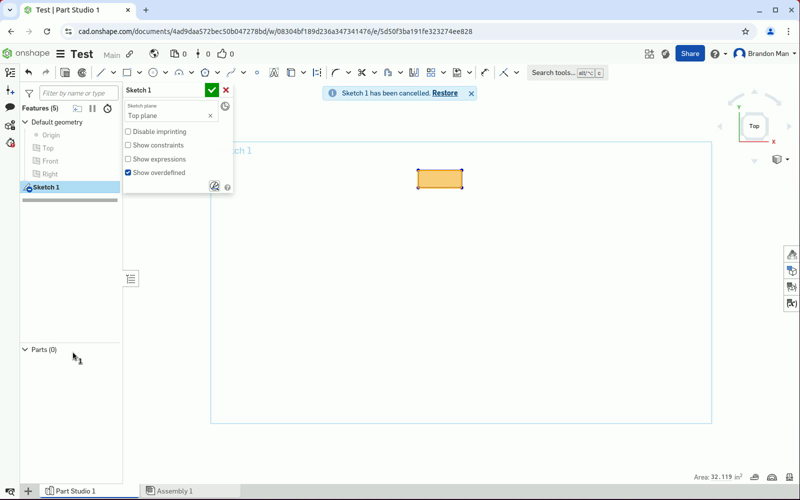
key(shift+y)
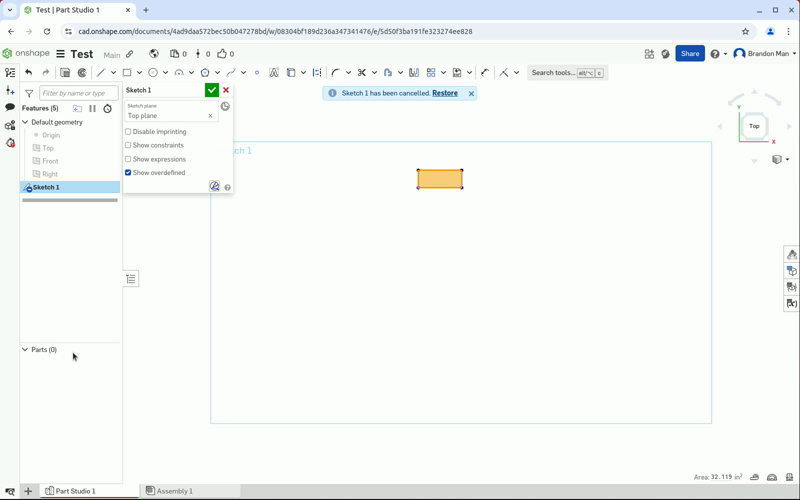
key(shift+e)
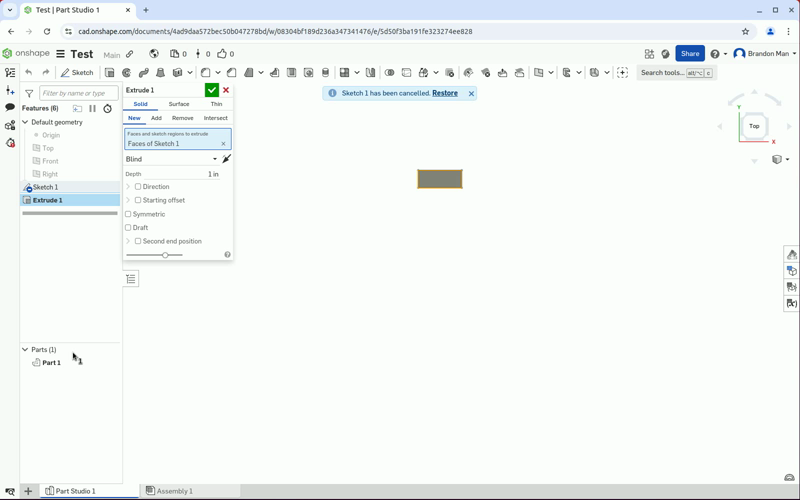
mouse_move(143, 106)
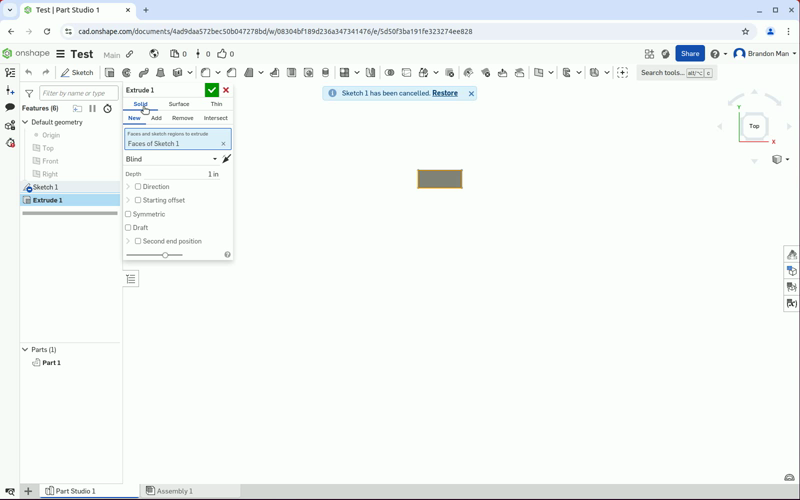
click(143, 106)
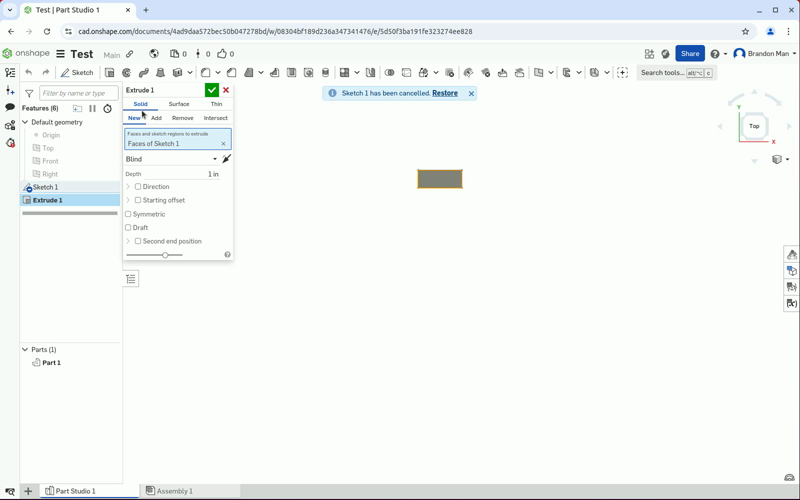
mouse_move(137, 120)
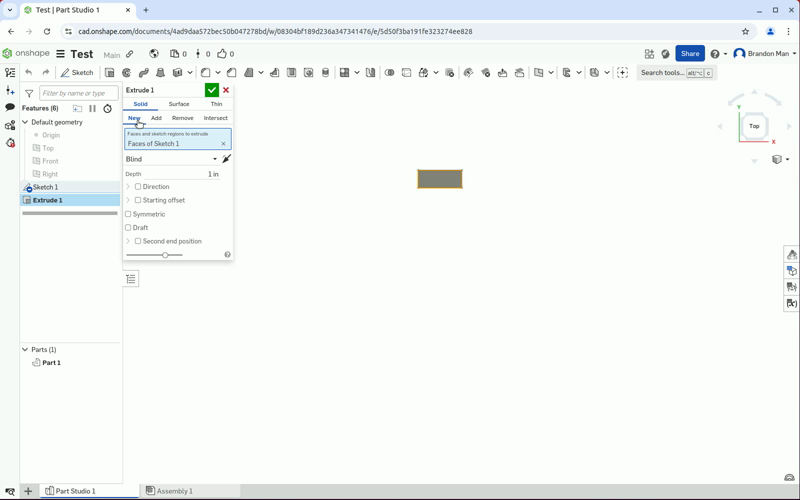
click(137, 120)
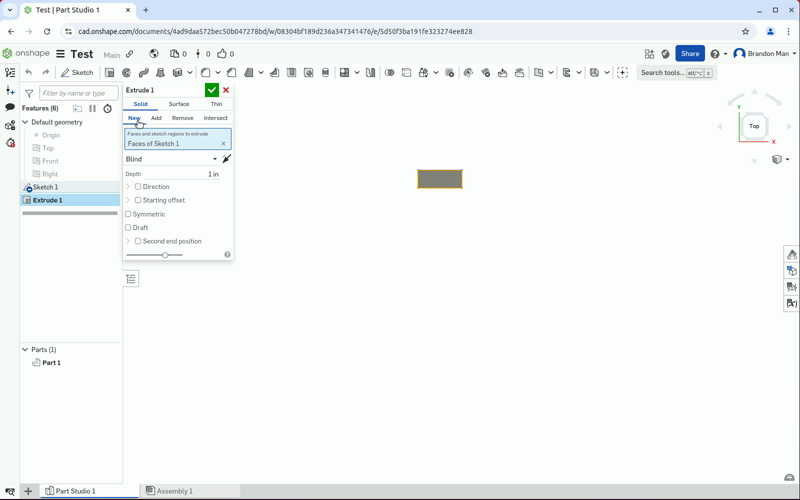
key(tab, 4)
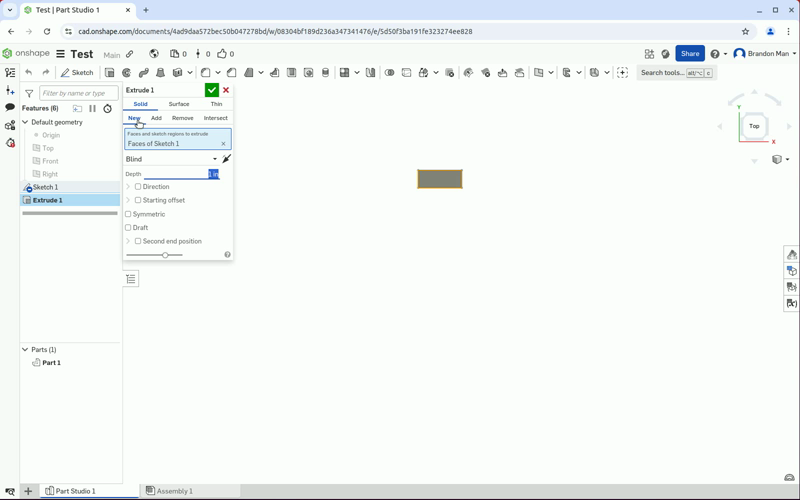
text(15.165)
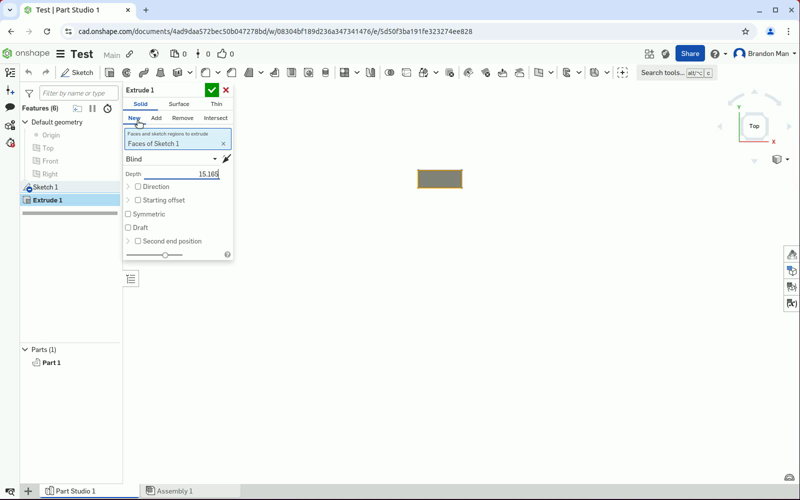
key(enter)
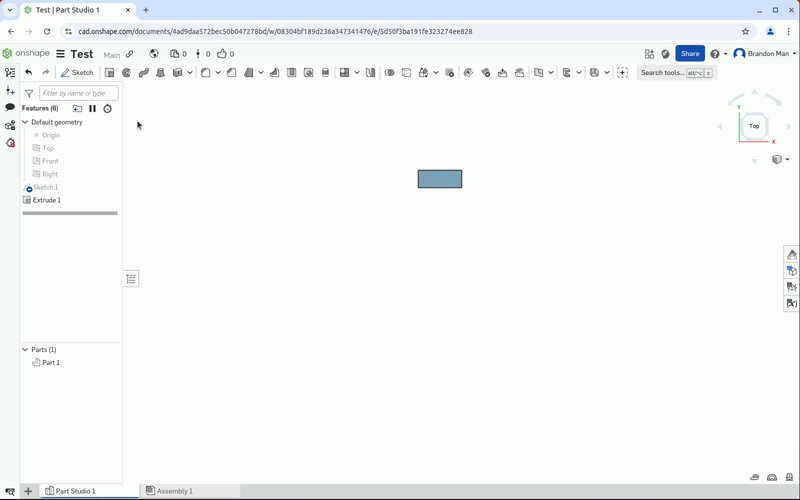
key(shift+h)
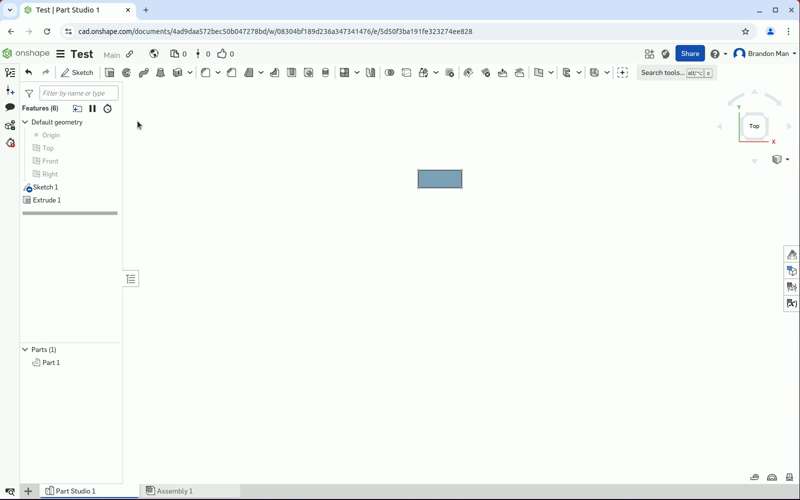
key(shift+h)
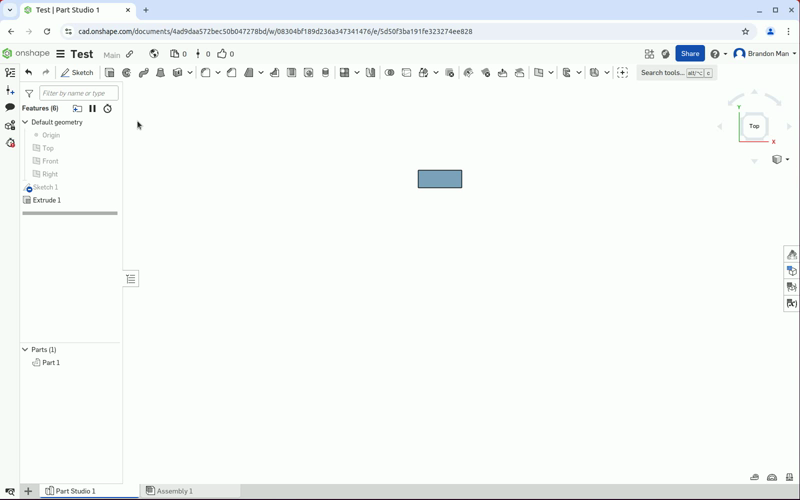
mouse_move(73, 189)
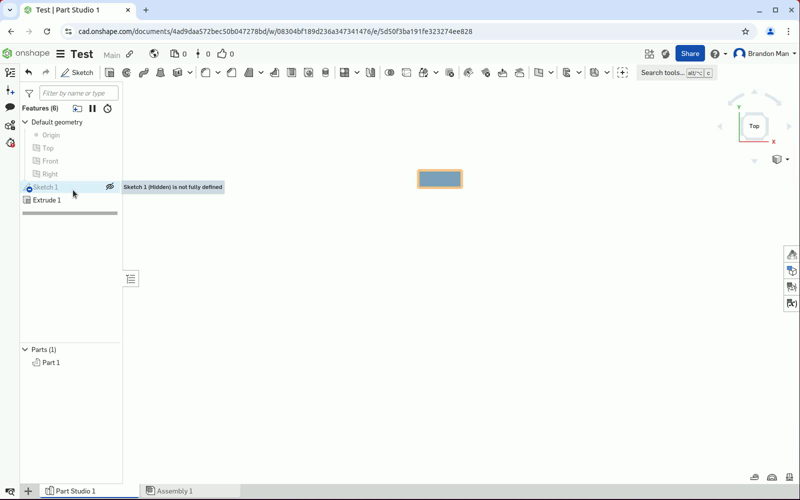
click(73, 189)
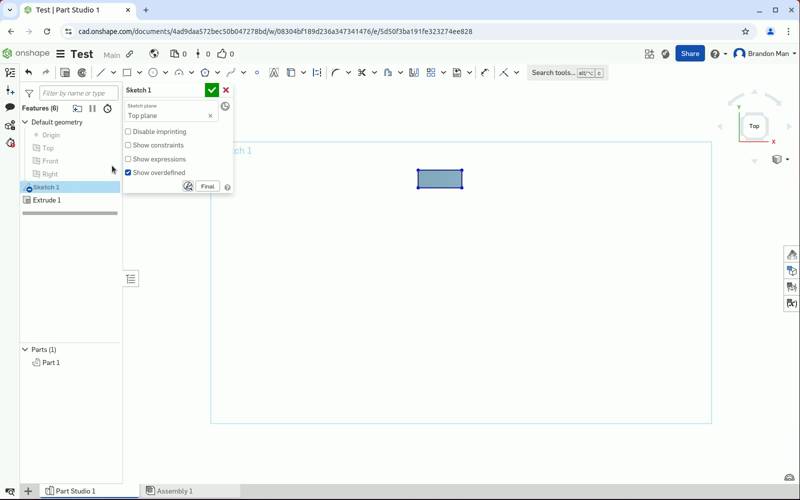
mouse_move(229, 92)
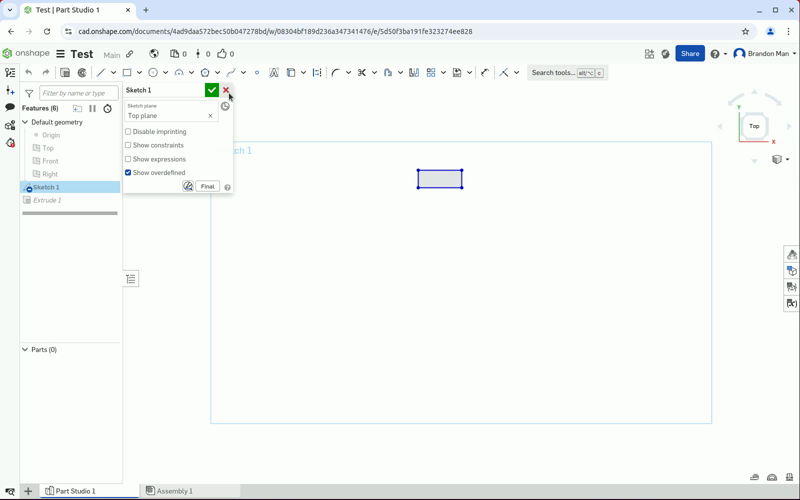
click(229, 92)
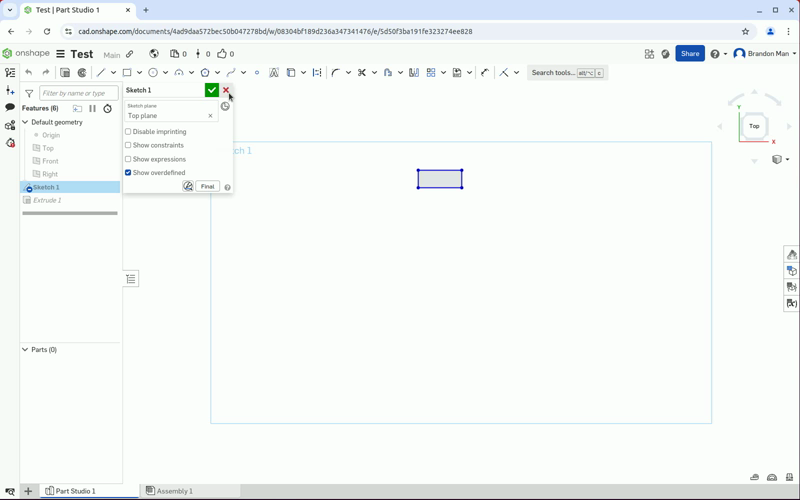
key(shift+s)
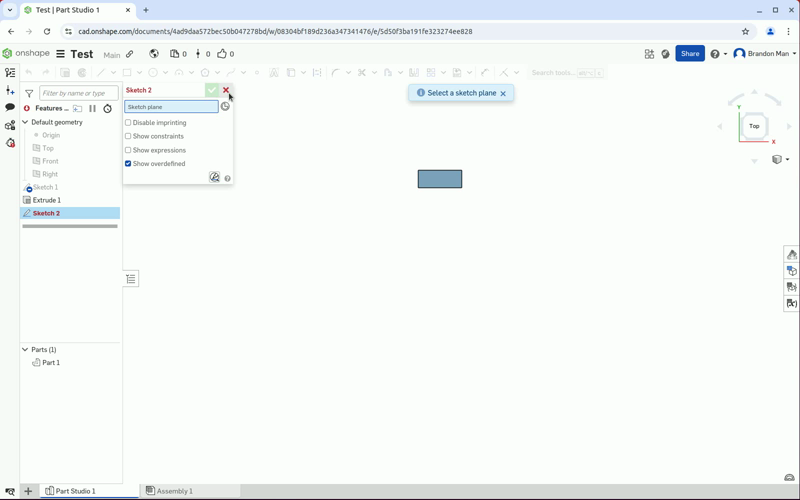
mouse_move(73, 150)
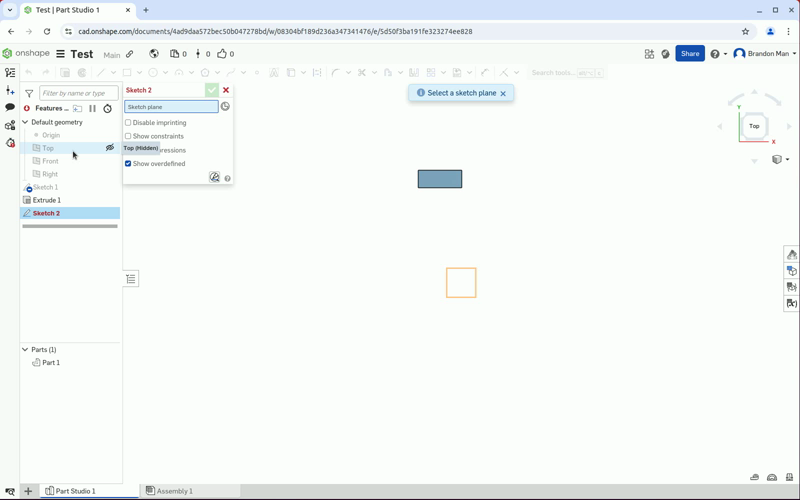
click(73, 150)
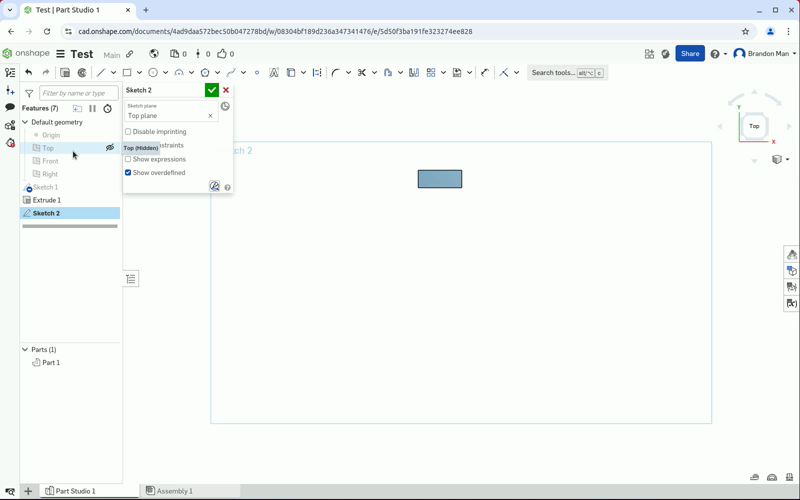
mouse_move(73, 352)
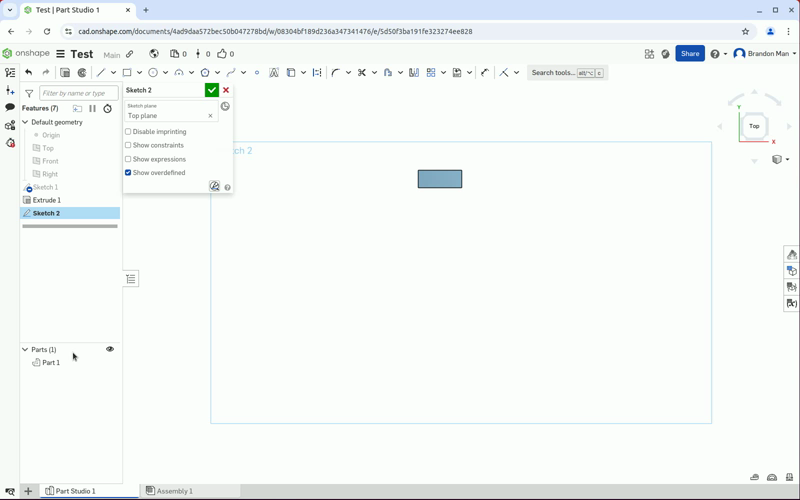
key(y)
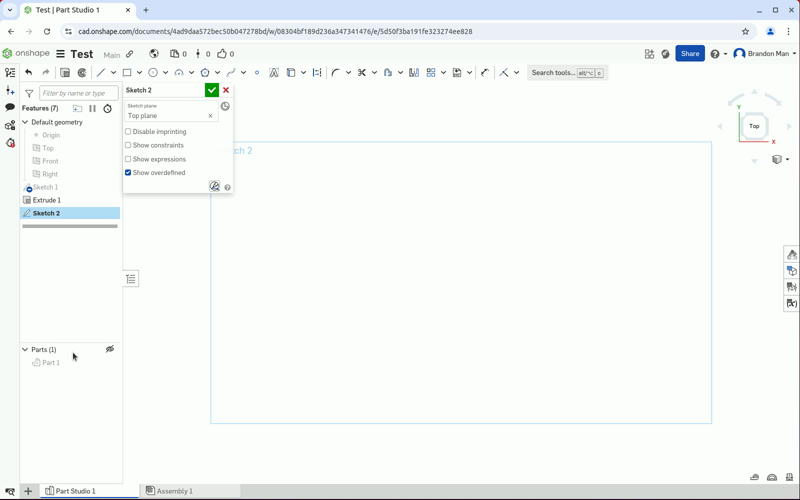
key(l)
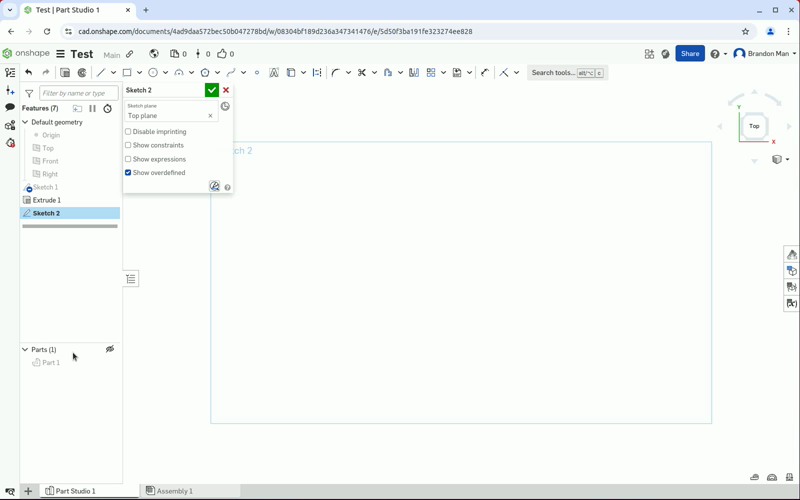
key_down(shift)
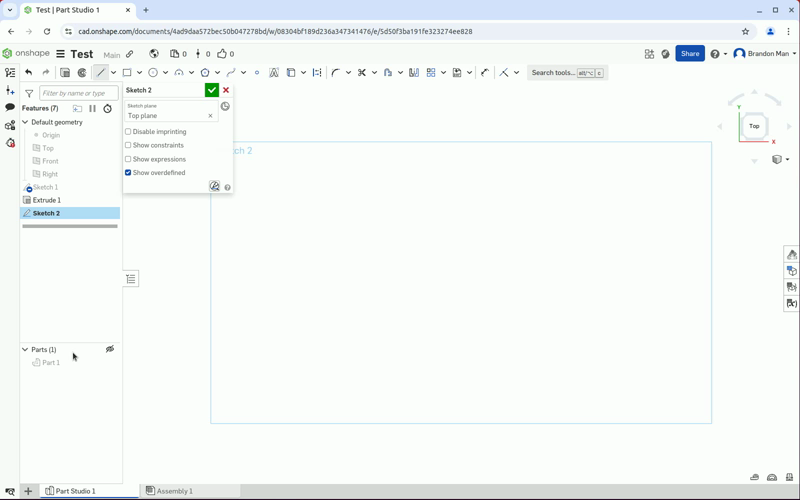
mouse_move(460, 187)
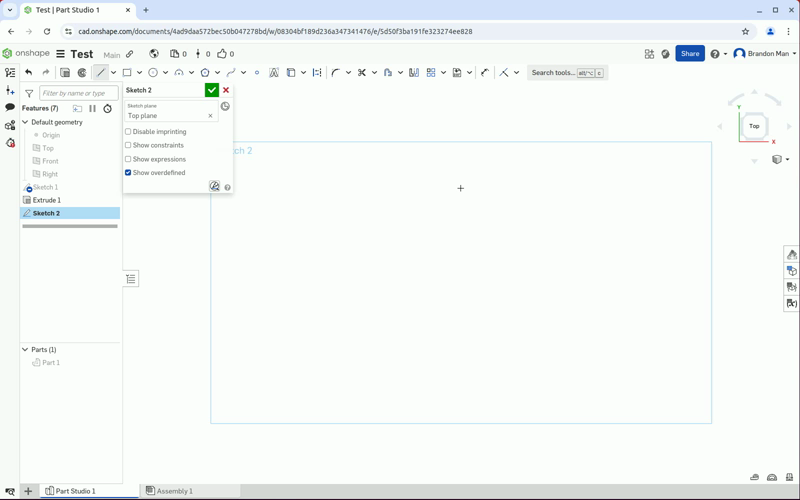
click(460, 187)
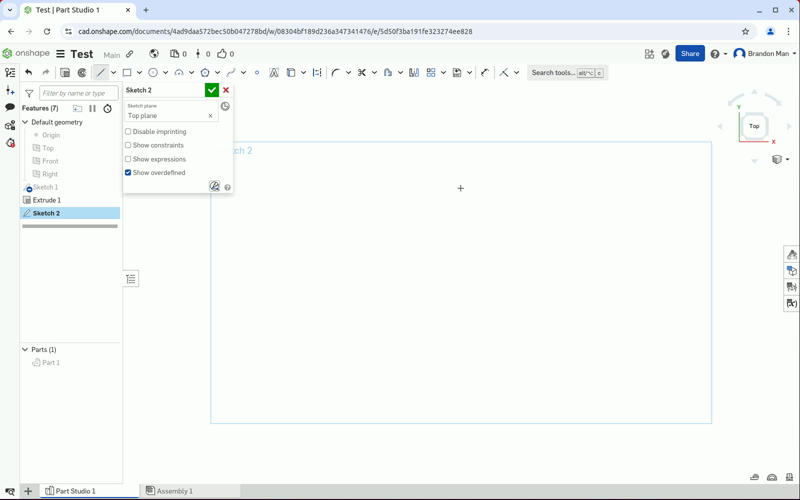
key_up(shift)
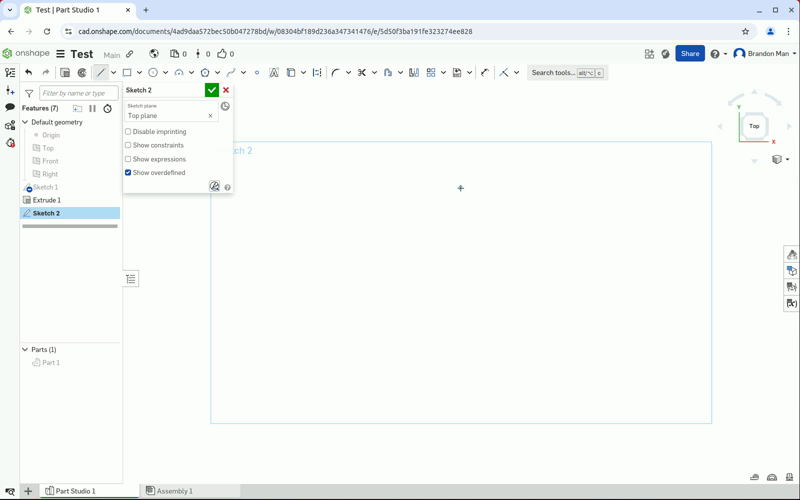
key_down(shift)
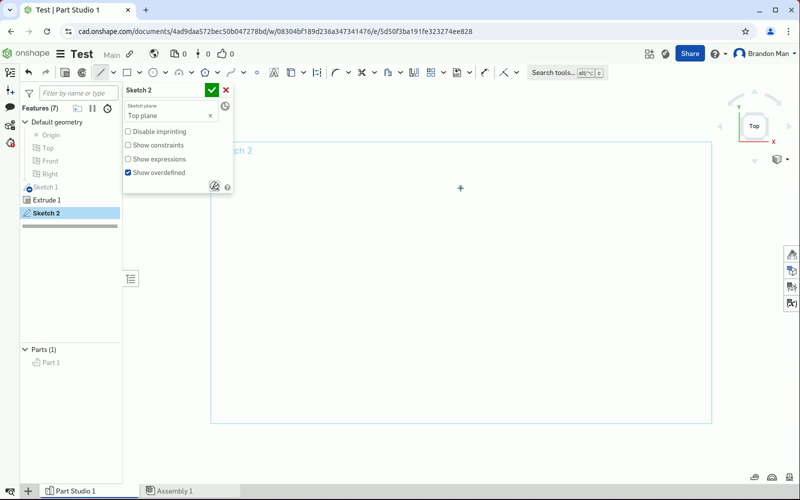
mouse_move(490, 187)
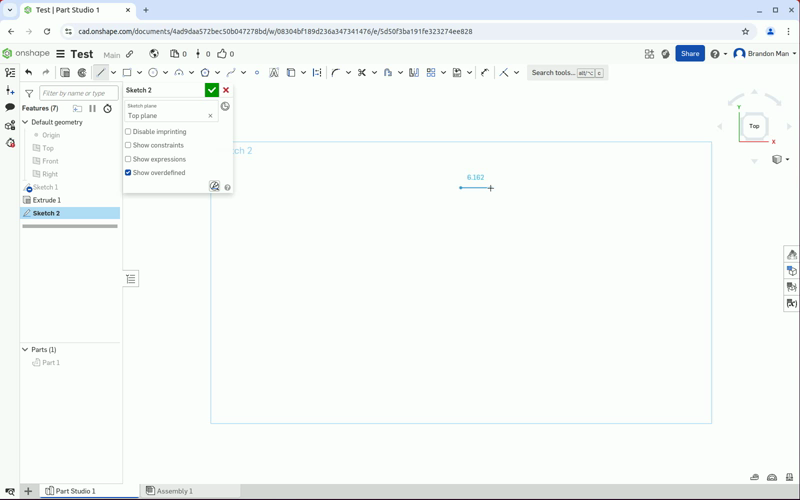
mouse_move(479, 187)
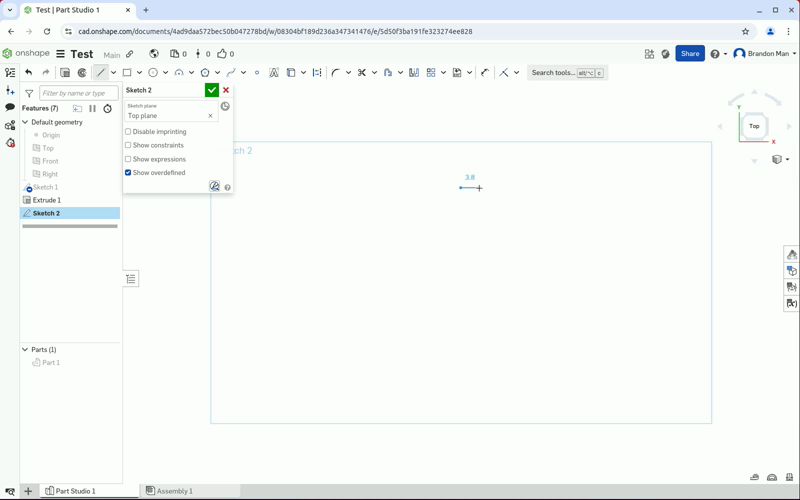
click(479, 187)
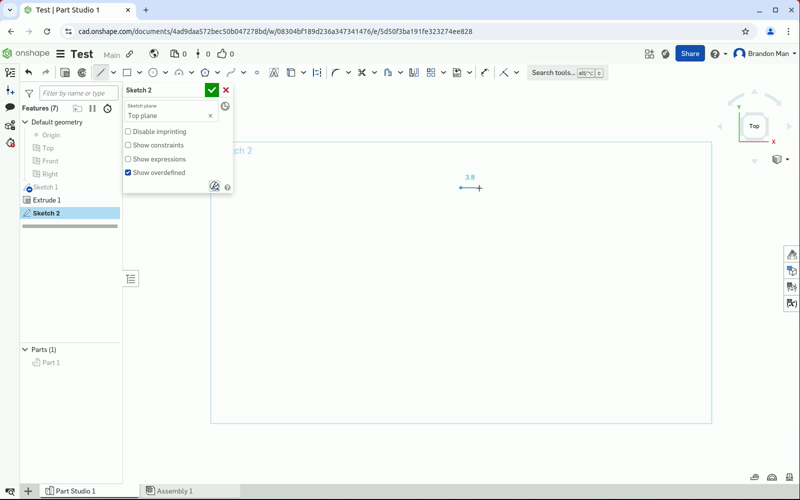
key_up(shift)
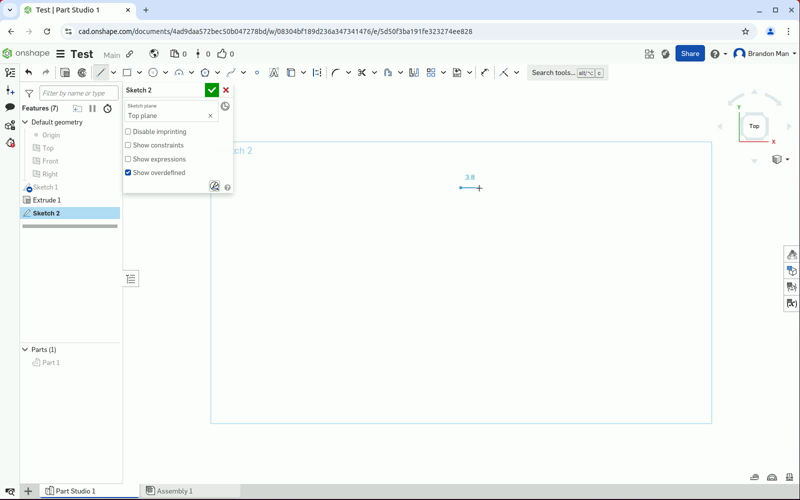
key_down(shift)
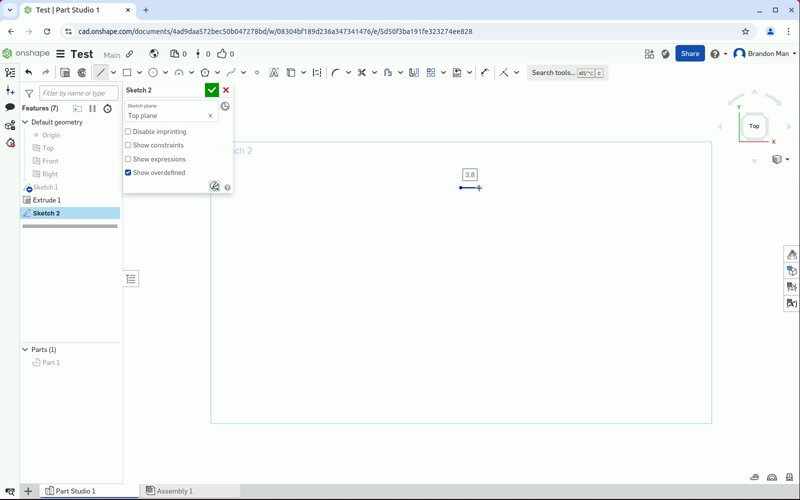
mouse_move(509, 187)
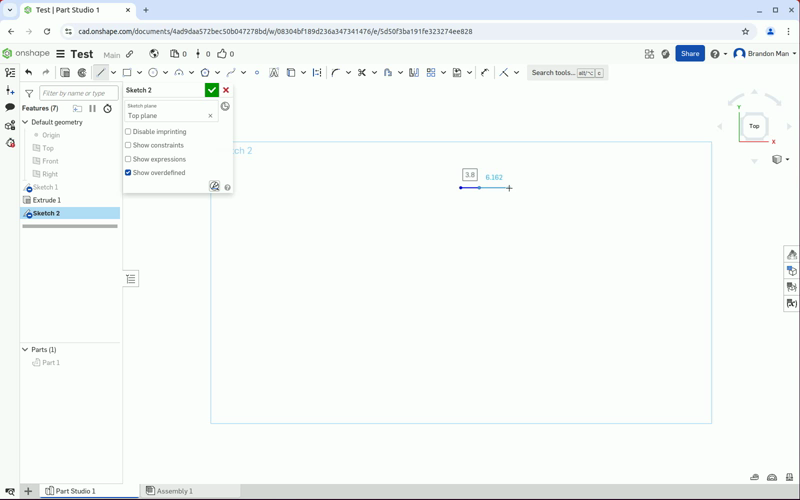
mouse_move(479, 169)
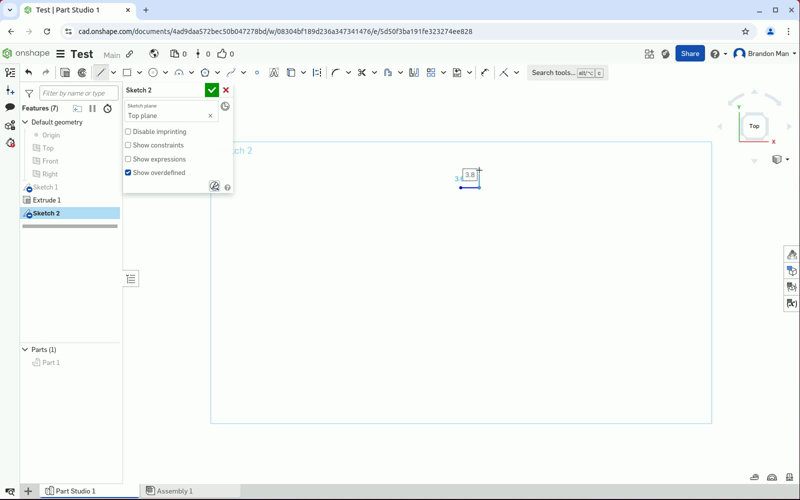
click(479, 169)
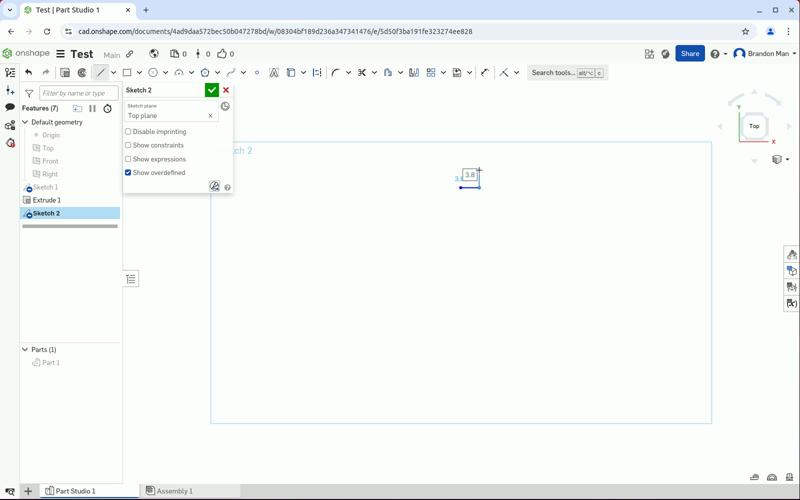
key_up(shift)
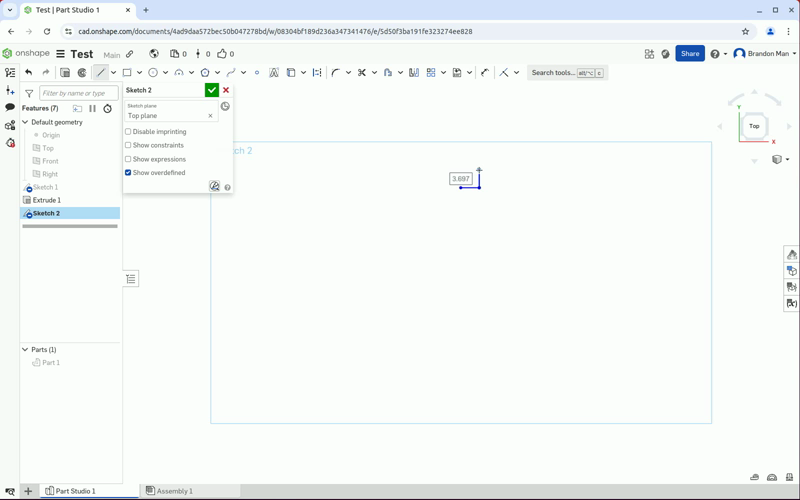
key_down(shift)
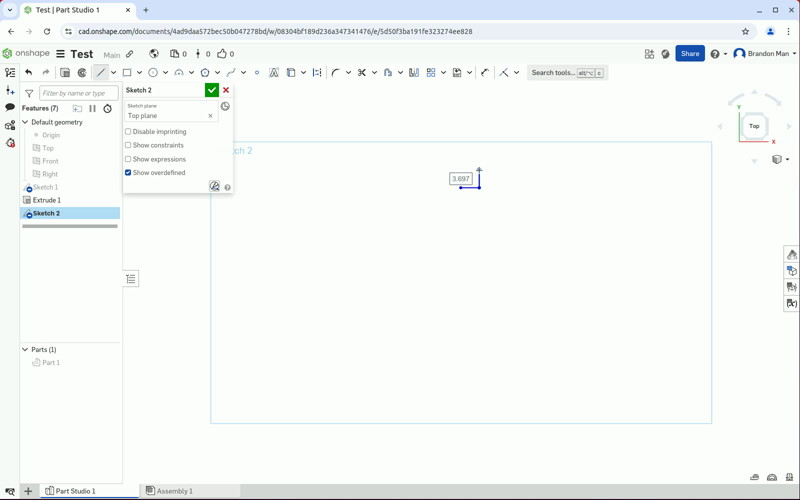
mouse_move(509, 169)
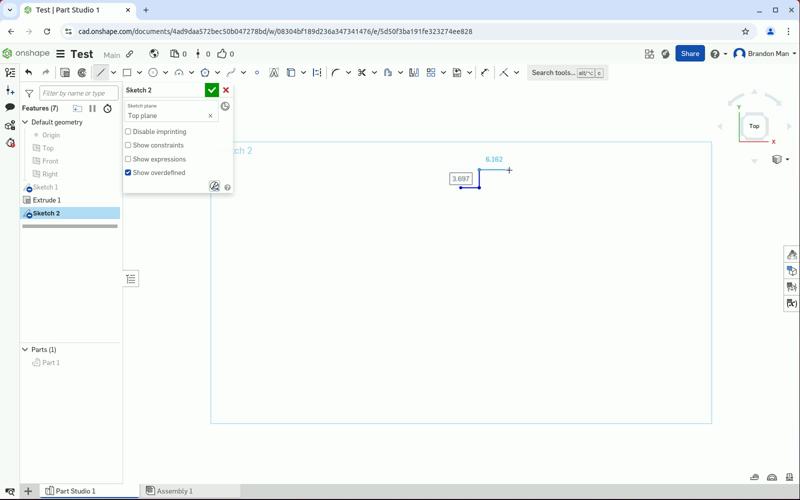
mouse_move(460, 169)
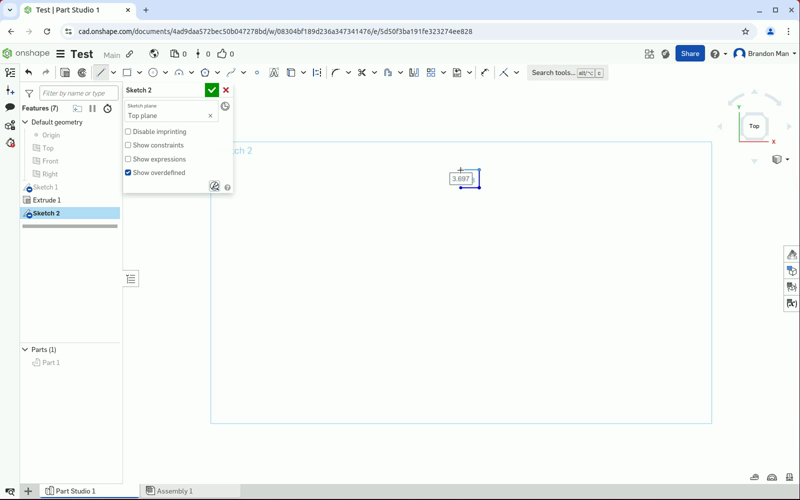
click(460, 169)
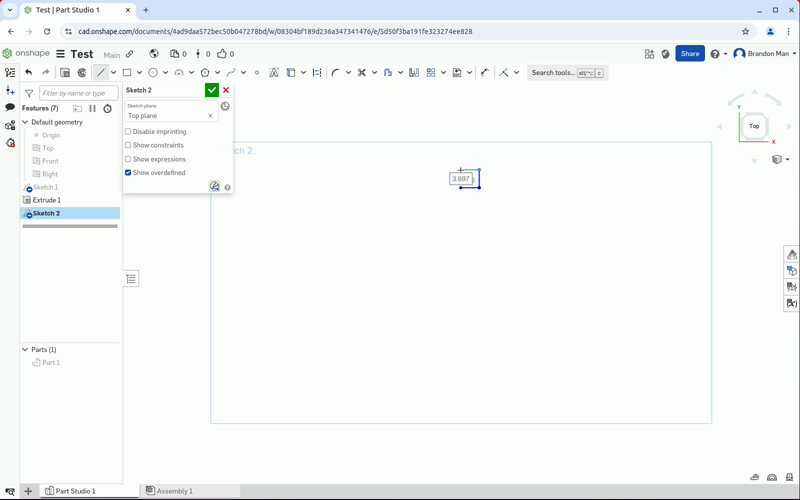
key_up(shift)
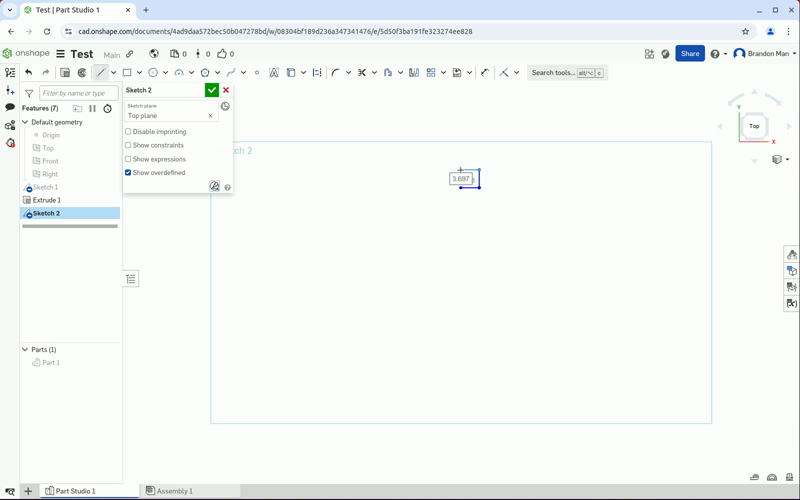
mouse_move(490, 169)
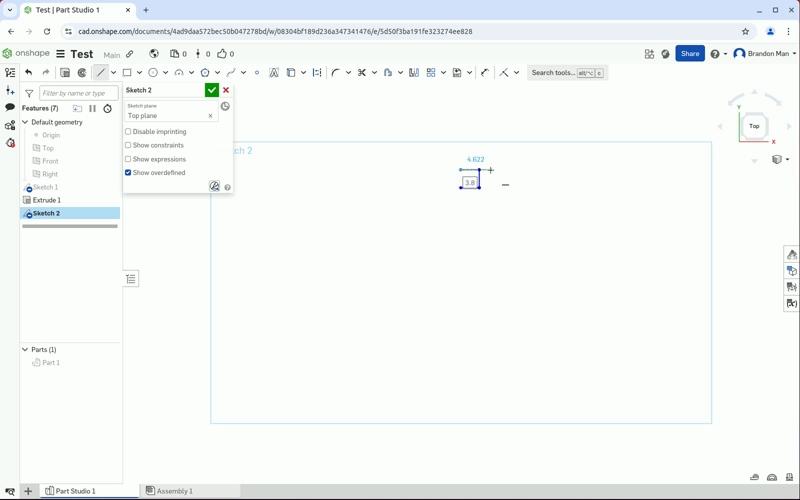
key_down(shift)
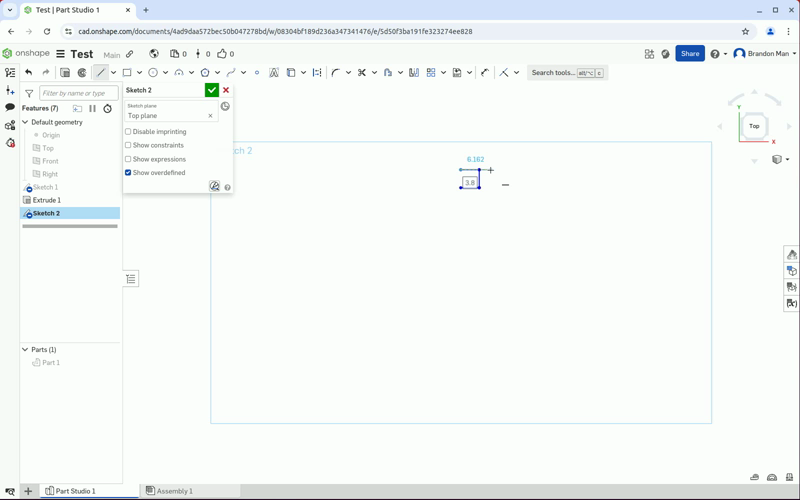
mouse_move(460, 187)
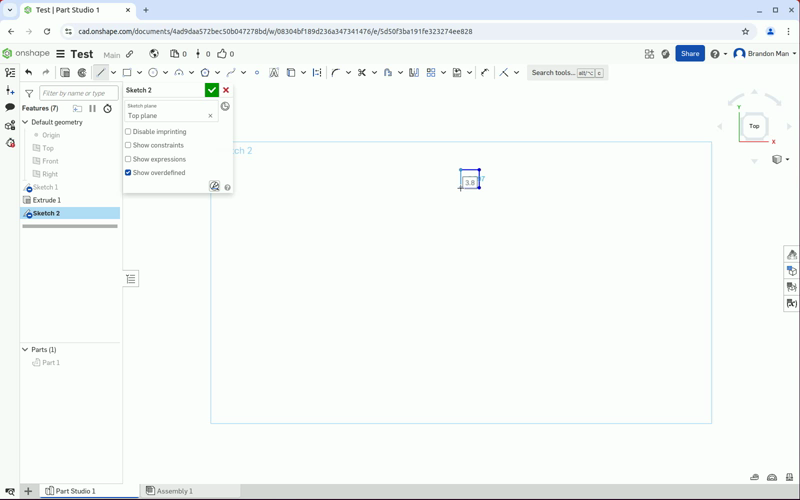
key_up(shift)
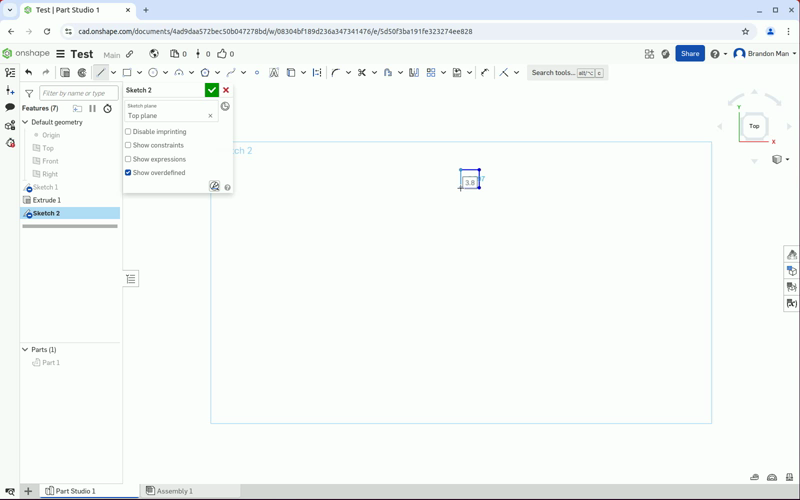
click(460, 187)
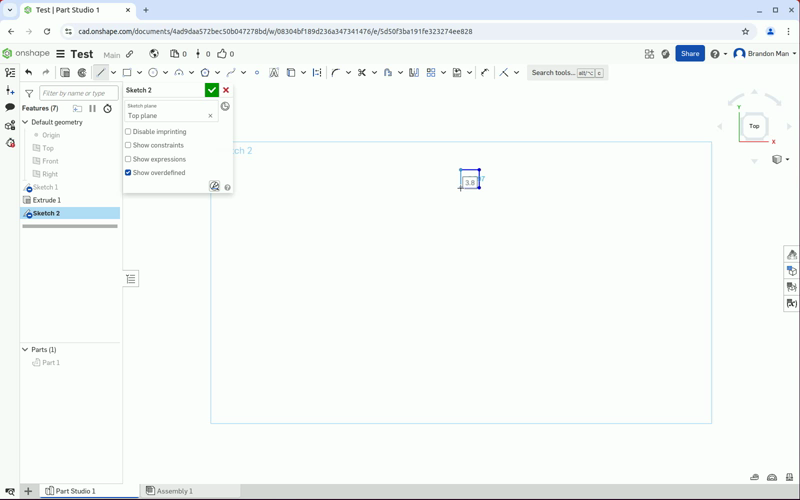
key(esc)
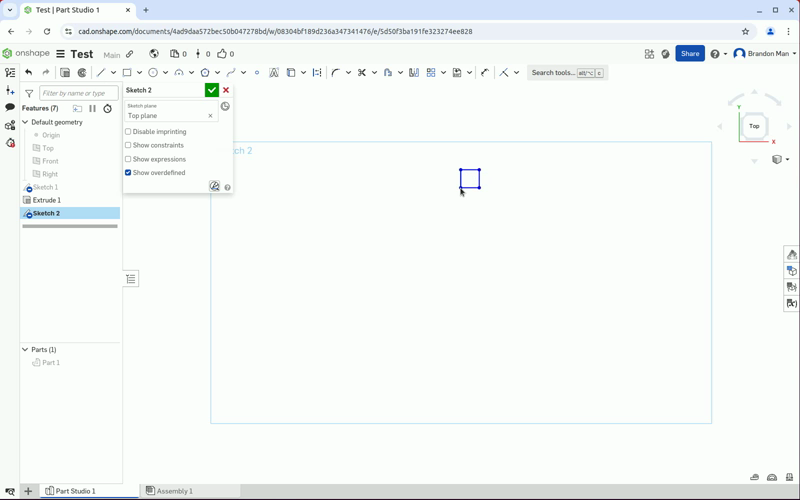
mouse_move(477, 179)
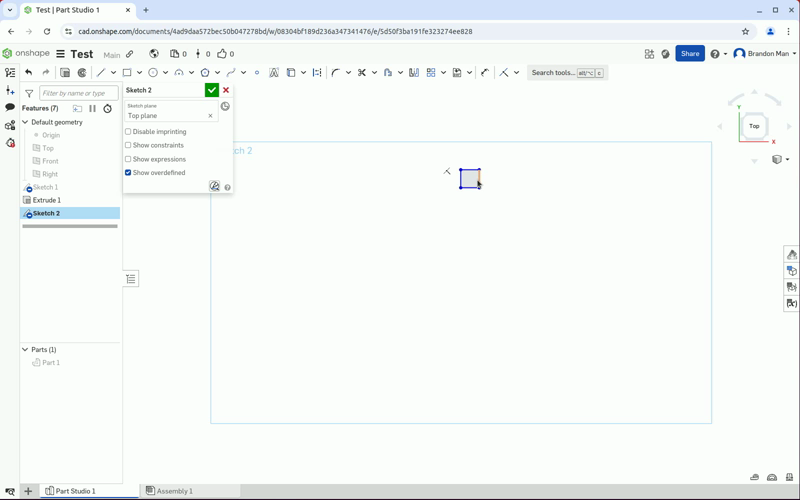
scroll(6)
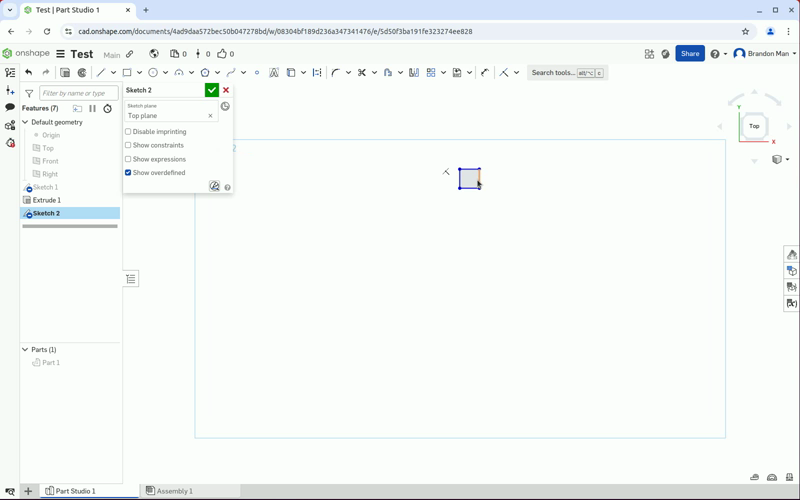
scroll(6)
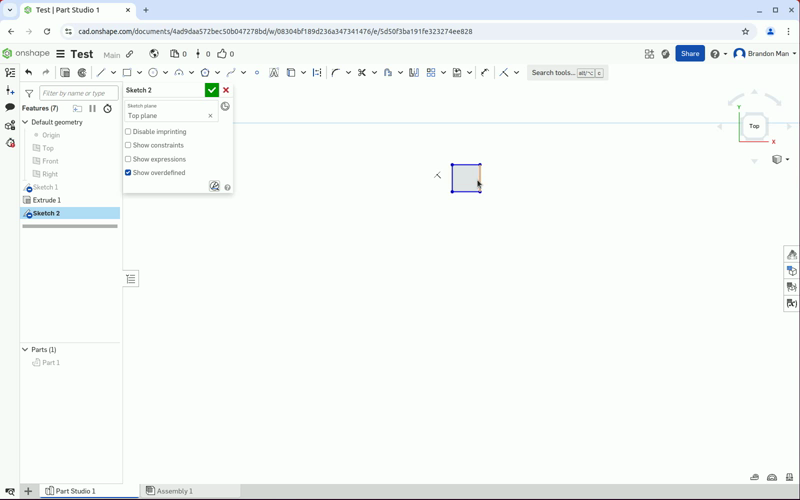
scroll(6)
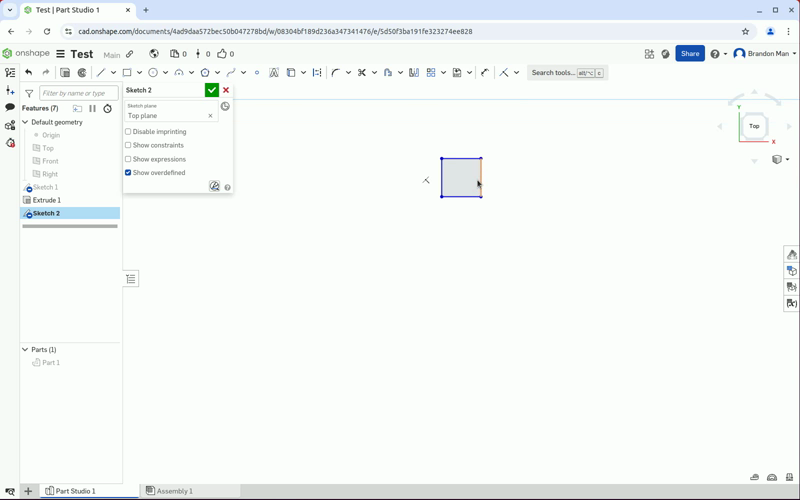
scroll(6)
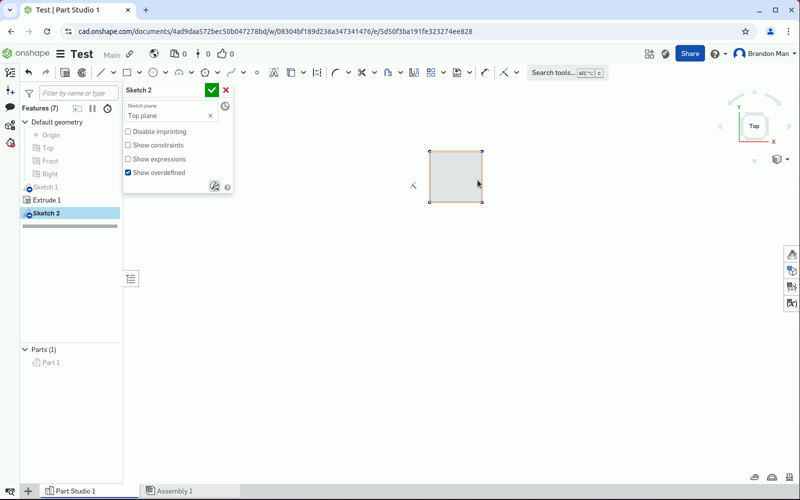
scroll(6)
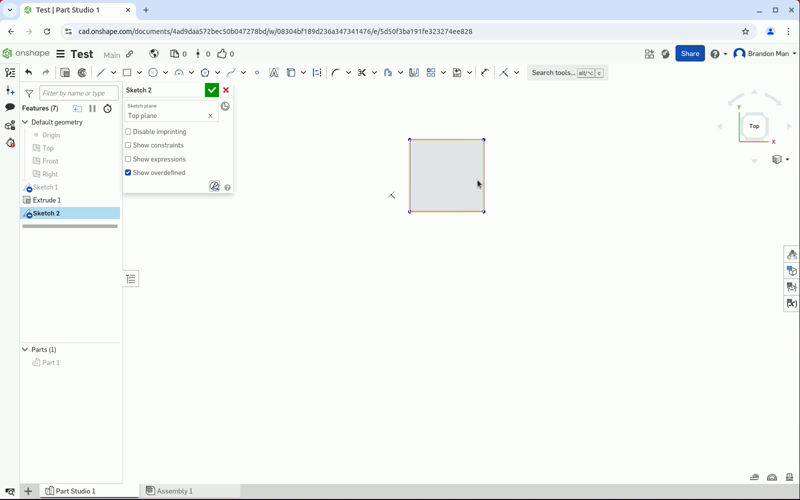
scroll(6)
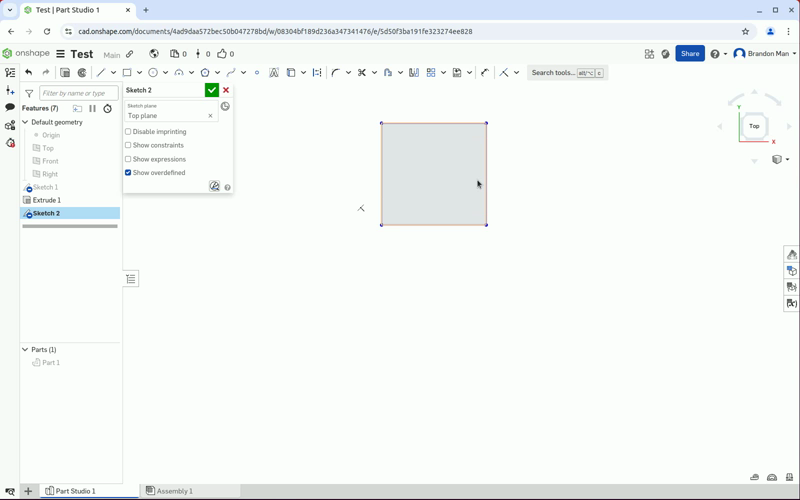
scroll(6)
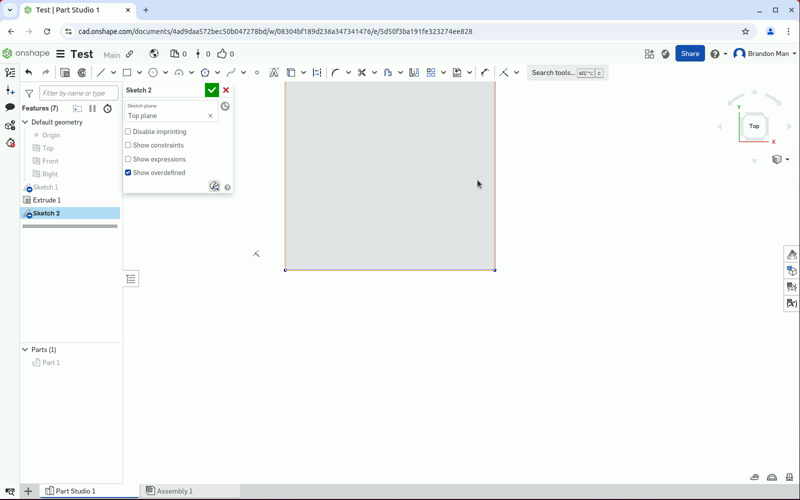
click(477, 179)
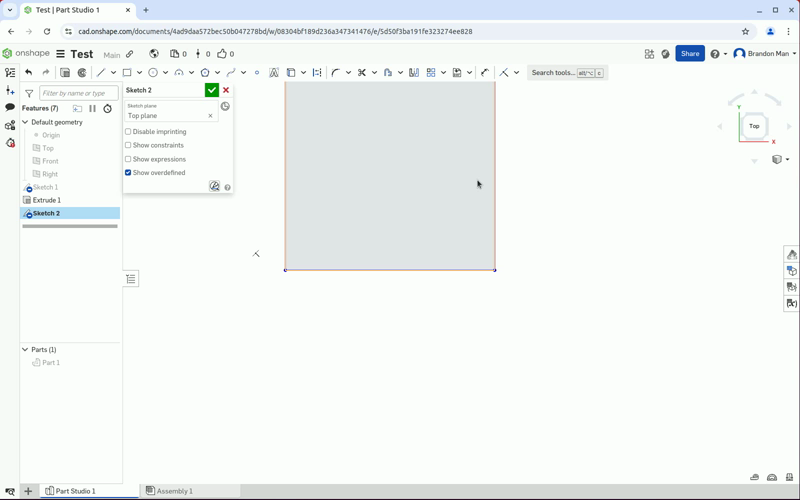
scroll(-6)
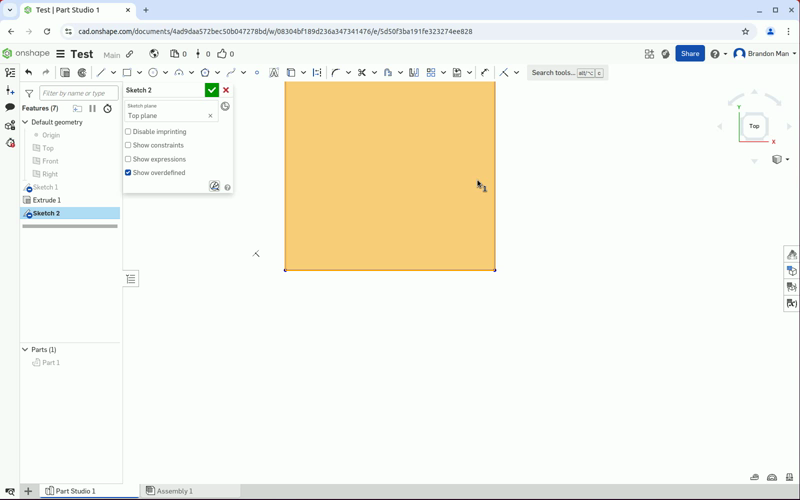
scroll(-6)
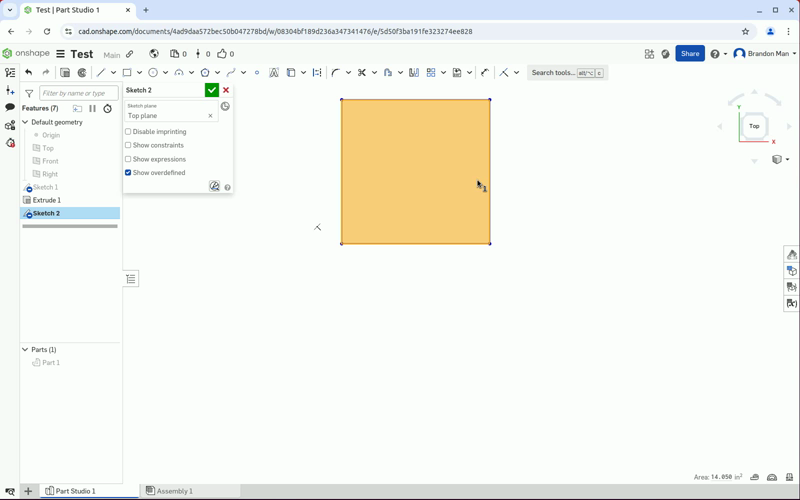
scroll(-6)
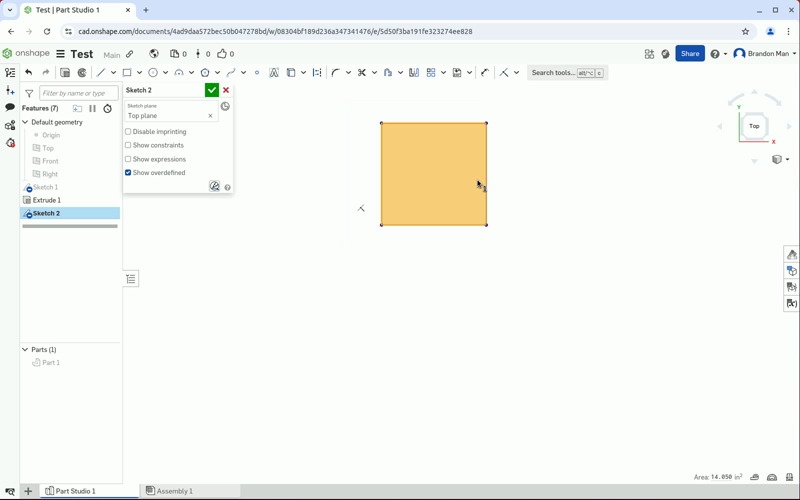
scroll(-6)
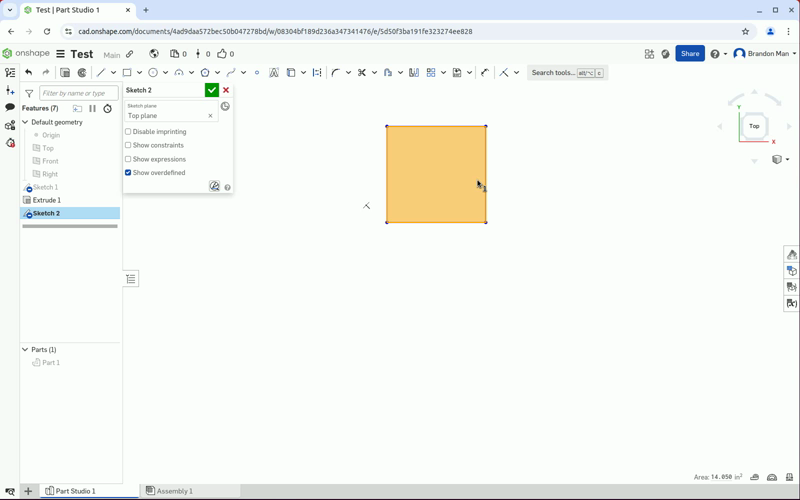
scroll(-6)
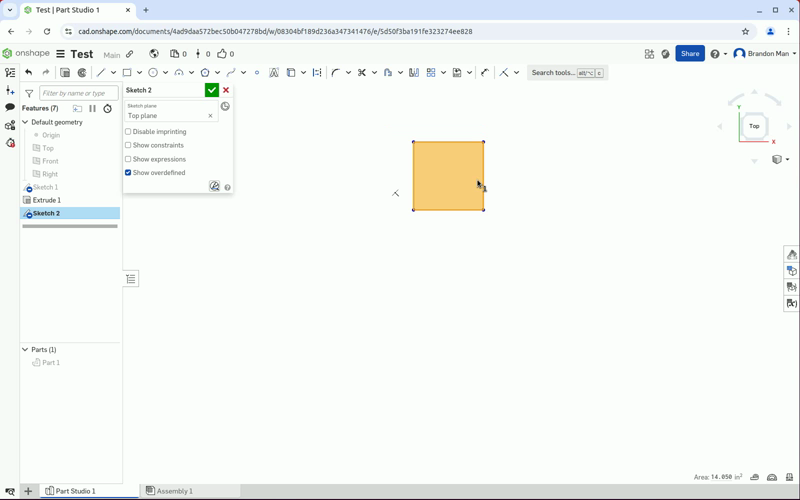
scroll(-6)
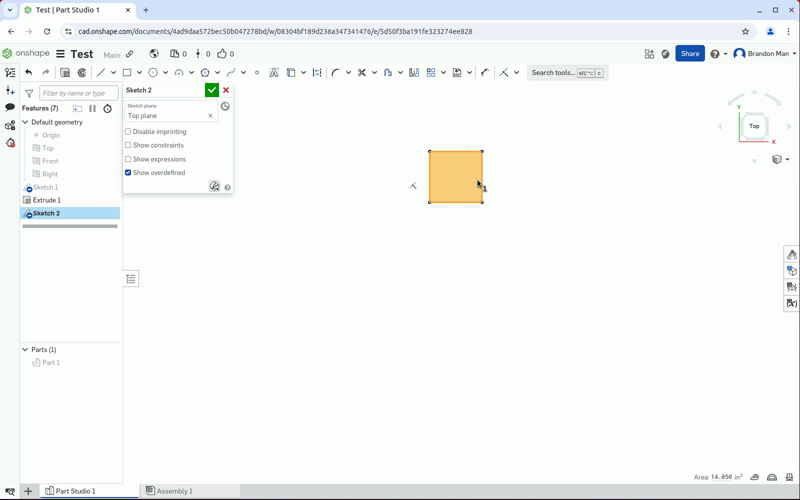
scroll(-6)
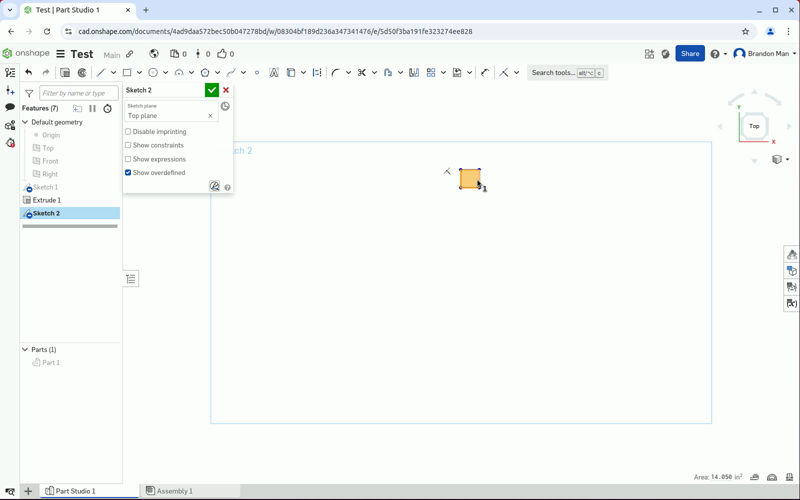
mouse_move(73, 352)
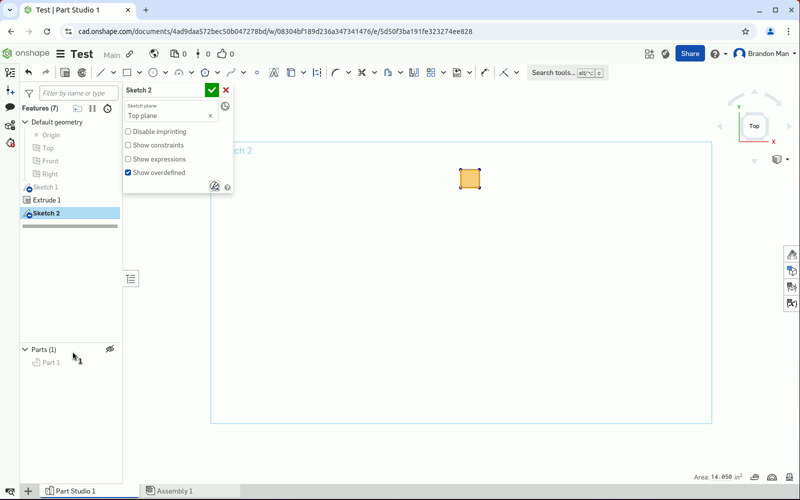
key(shift+y)
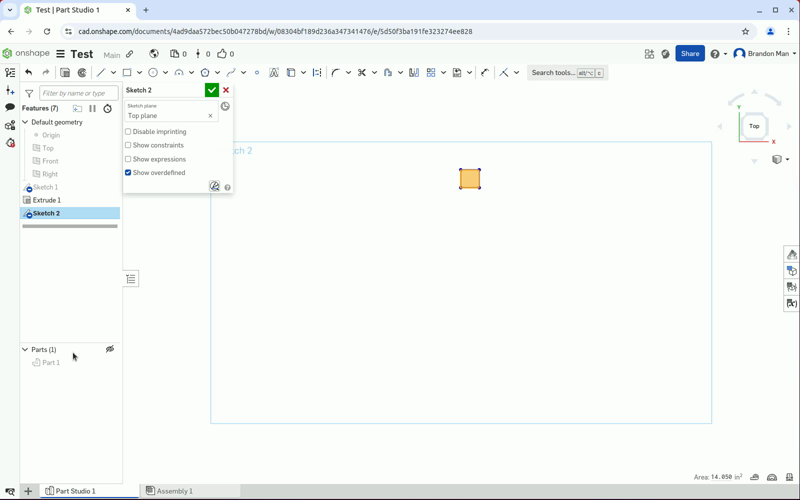
key(shift+e)
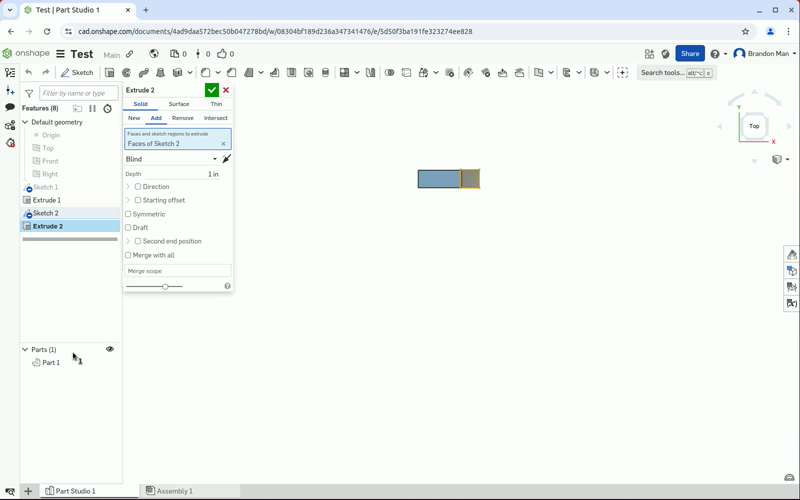
mouse_move(143, 106)
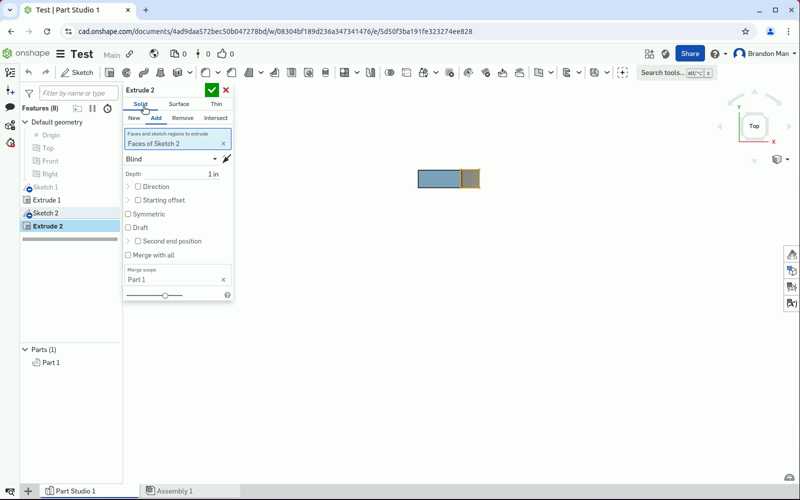
click(143, 106)
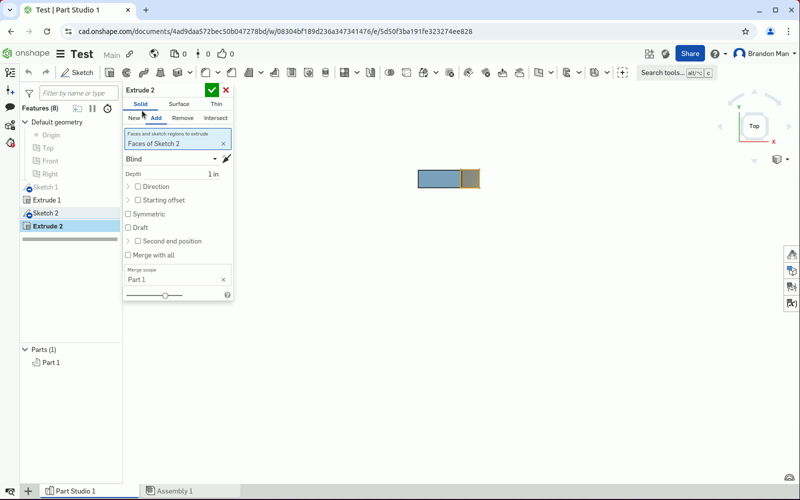
mouse_move(137, 120)
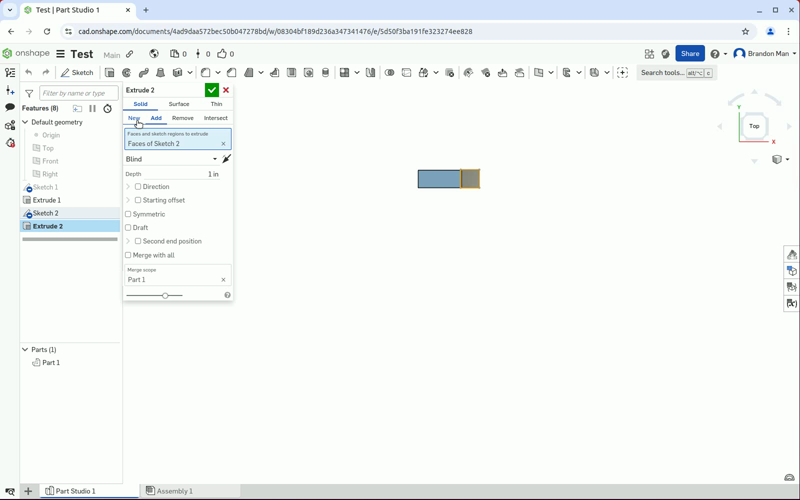
click(137, 120)
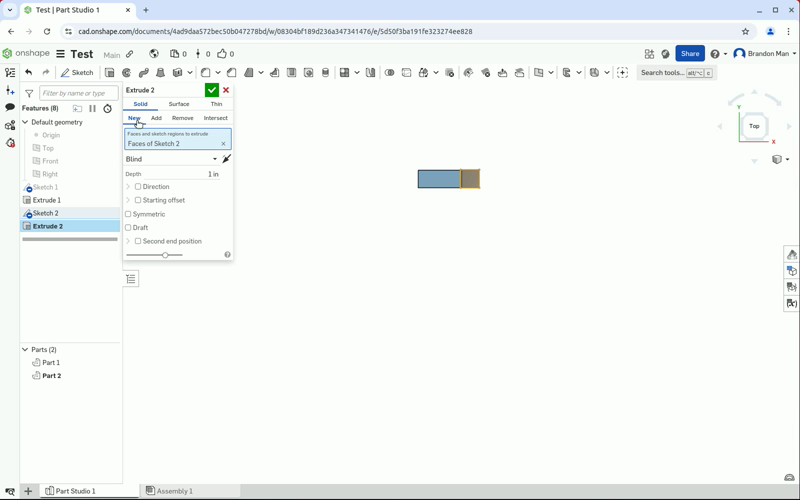
key(tab, 4)
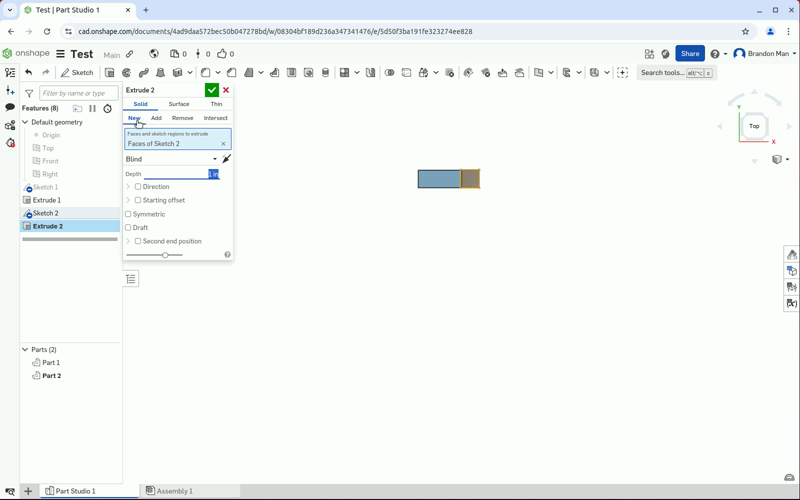
text(15.165)
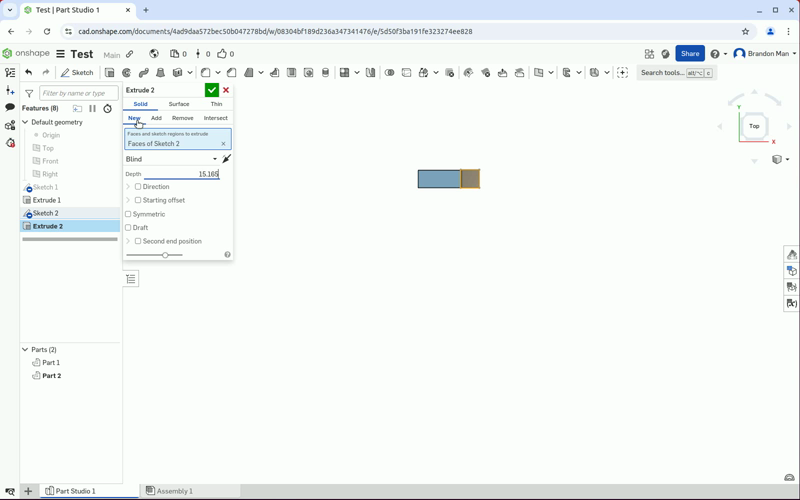
key(enter)
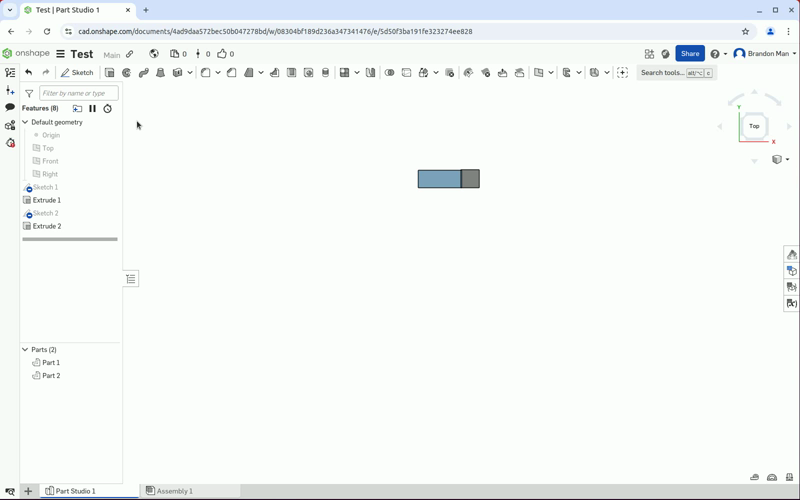
key(shift+h)
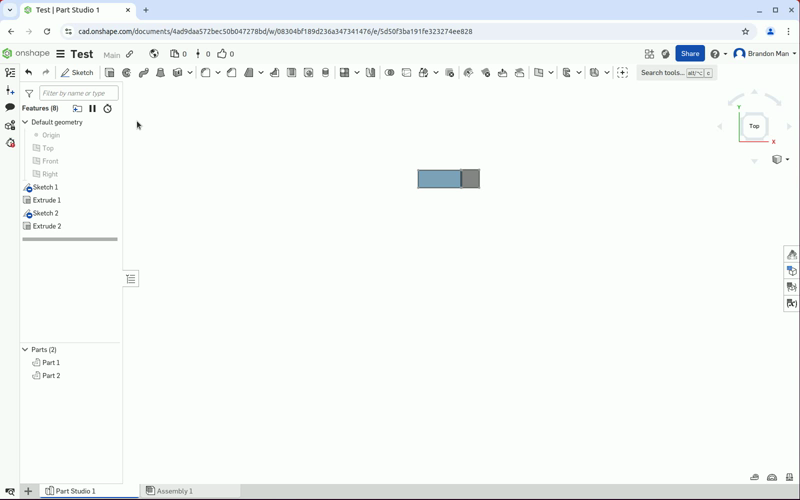
key(shift+h)
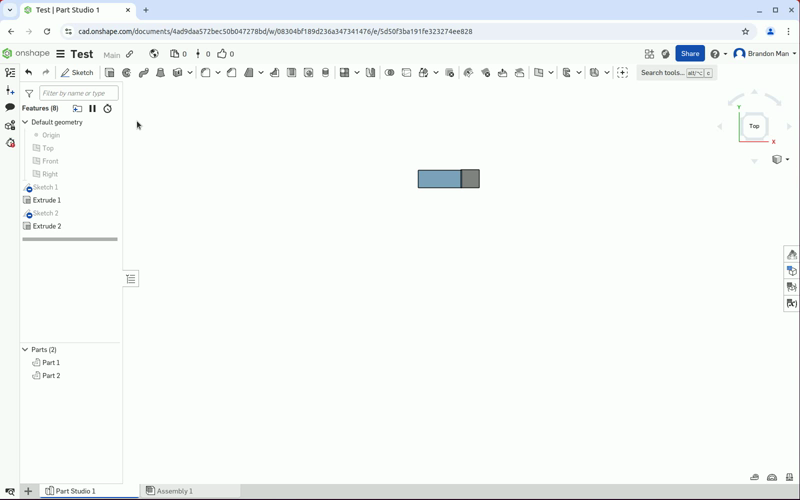
mouse_move(73, 189)
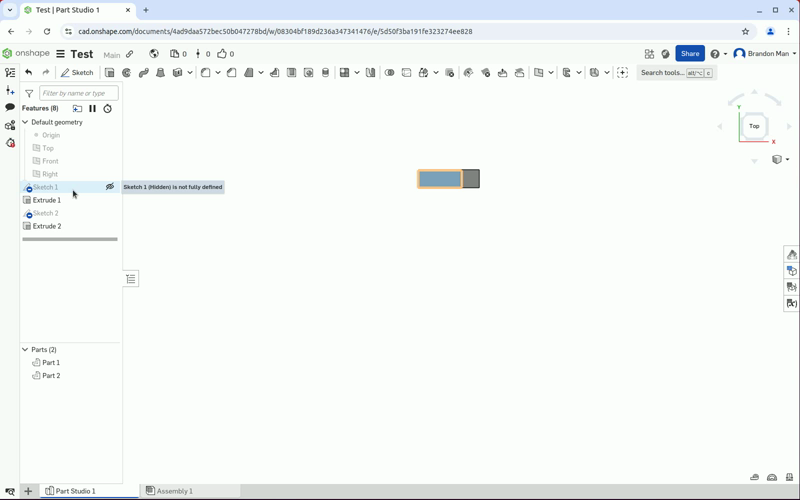
click(73, 189)
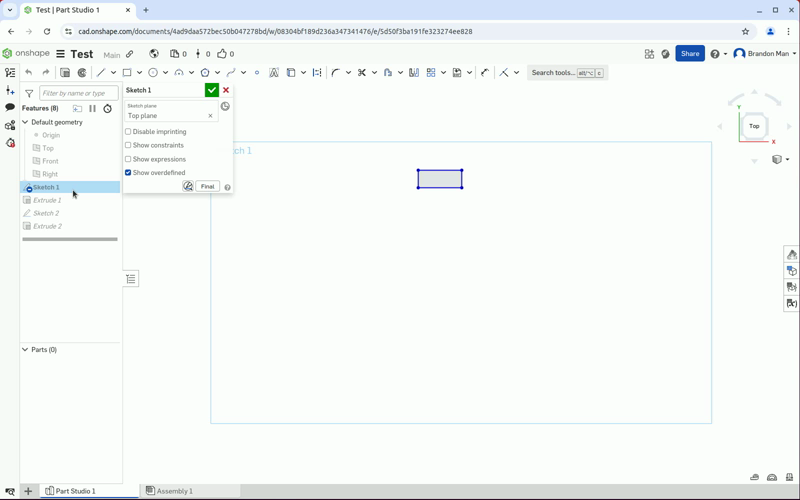
mouse_move(229, 92)
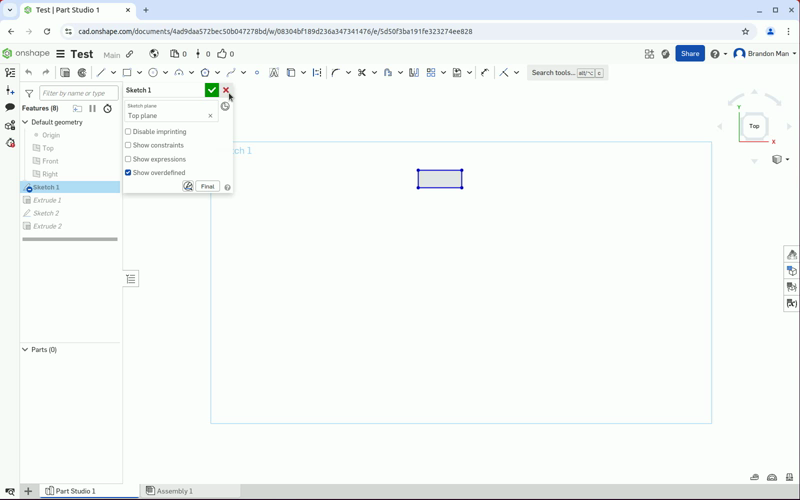
click(229, 92)
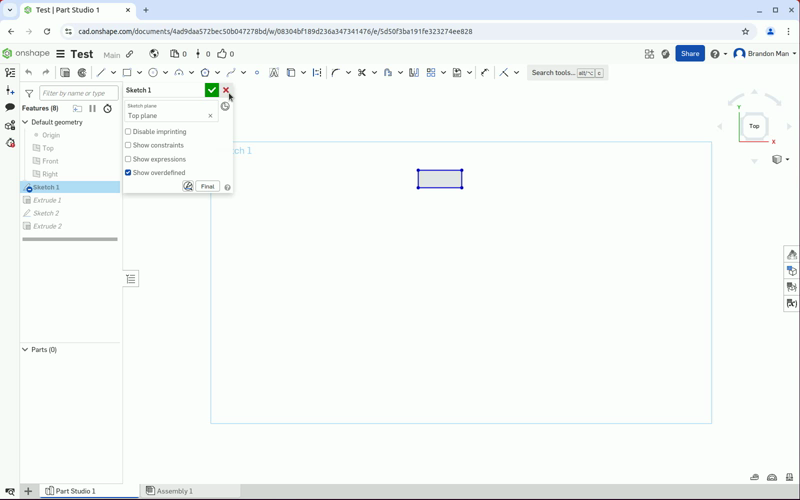
key(shift+s)
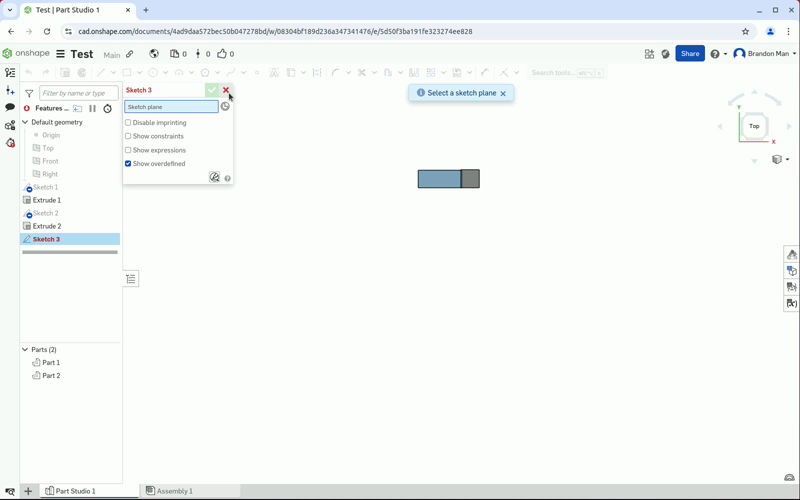
mouse_move(73, 150)
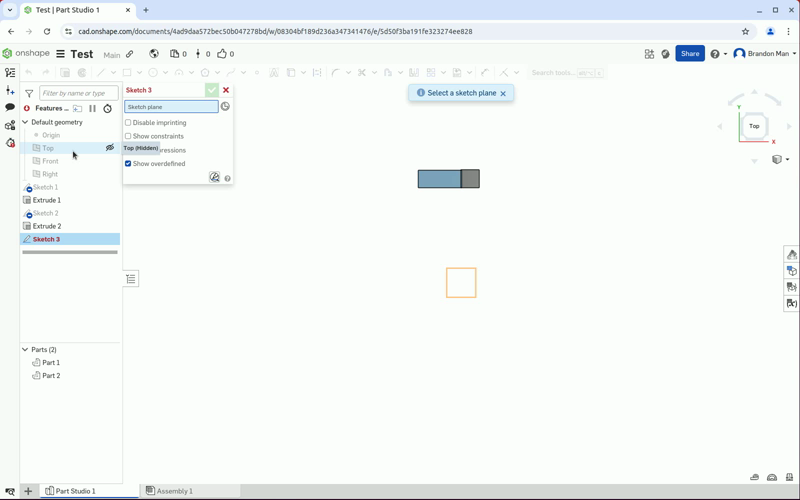
click(73, 150)
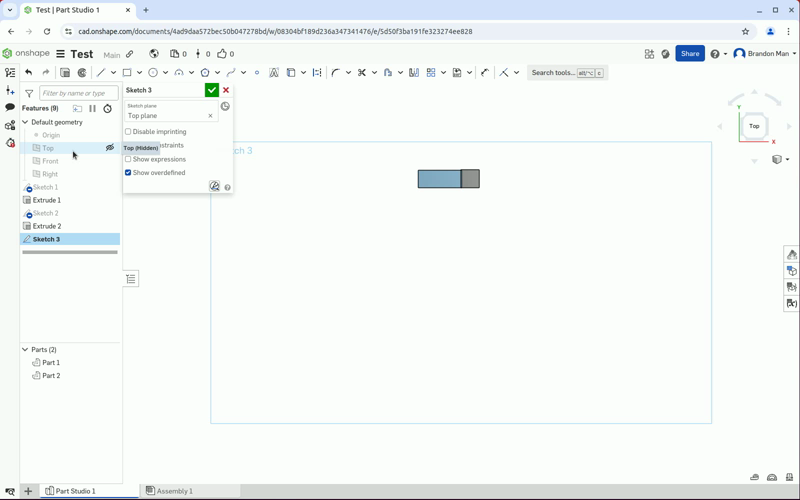
mouse_move(73, 352)
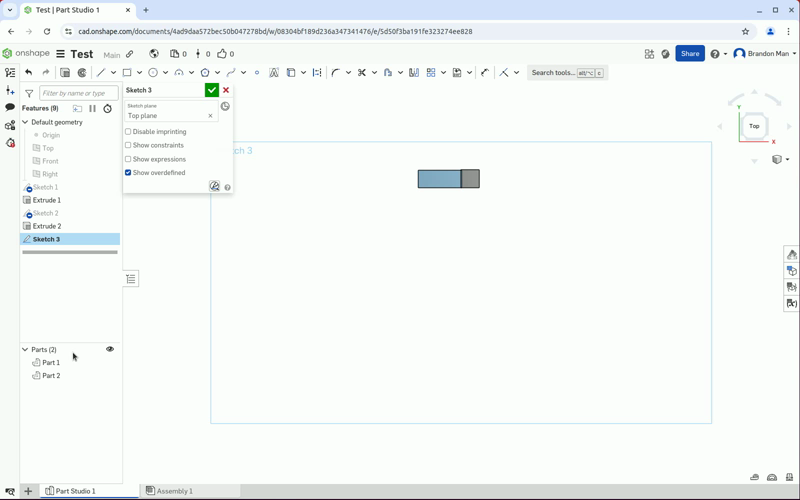
key(y)
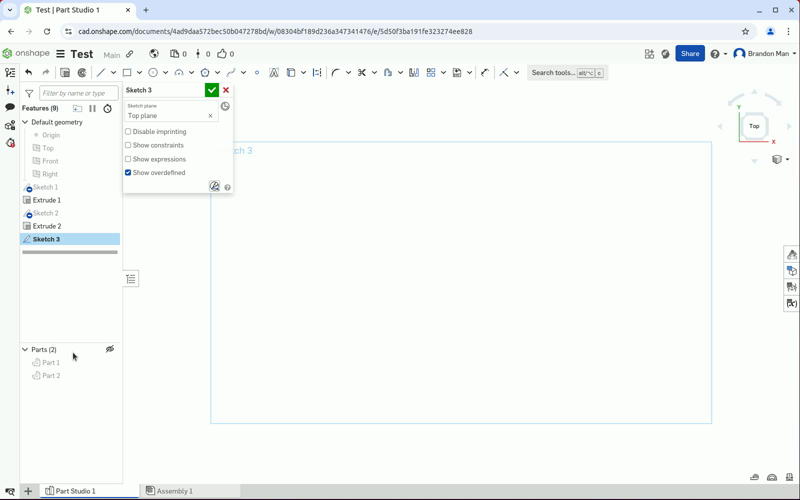
key(l)
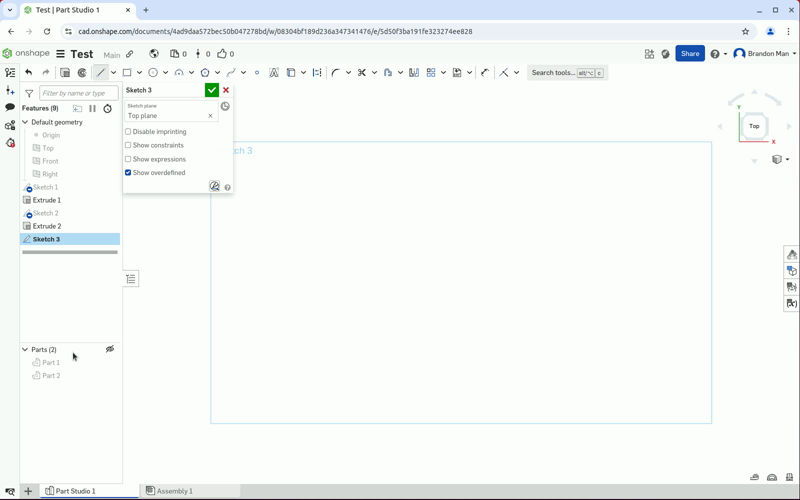
key_down(shift)
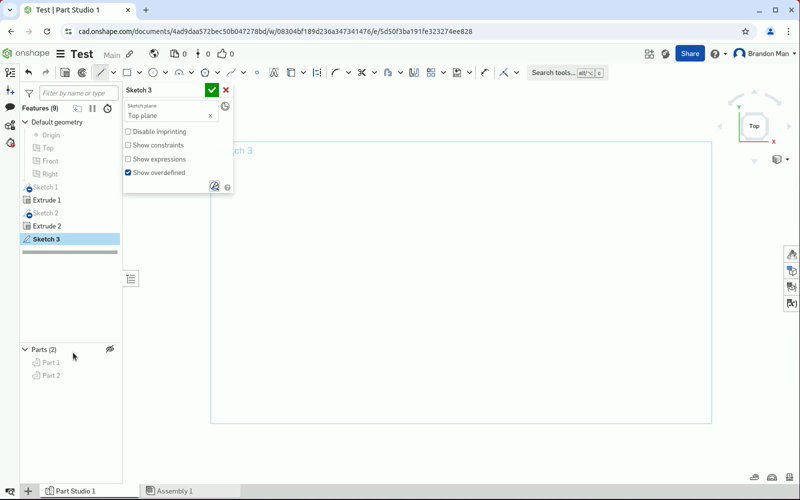
mouse_move(460, 328)
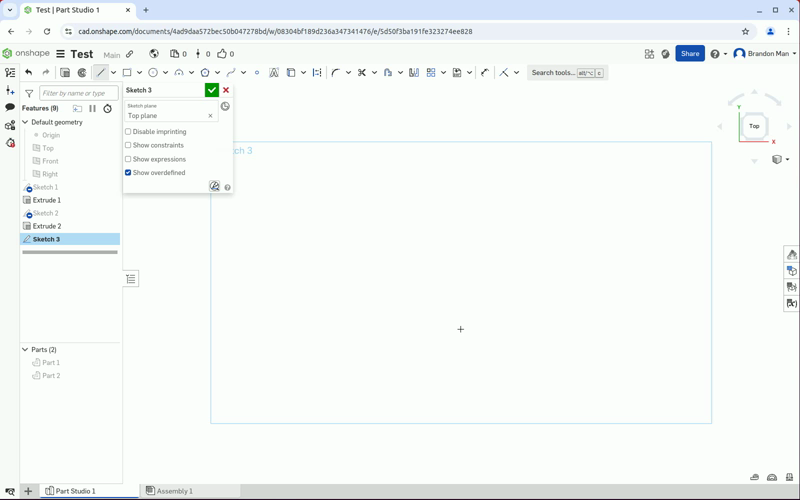
click(460, 328)
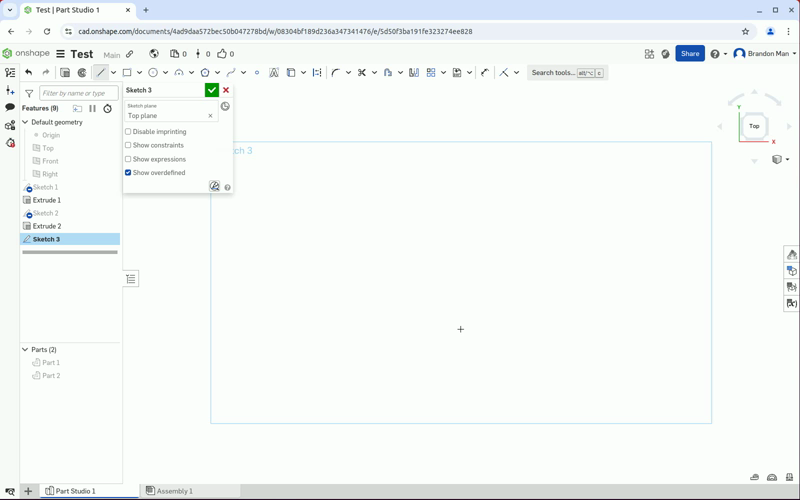
key_up(shift)
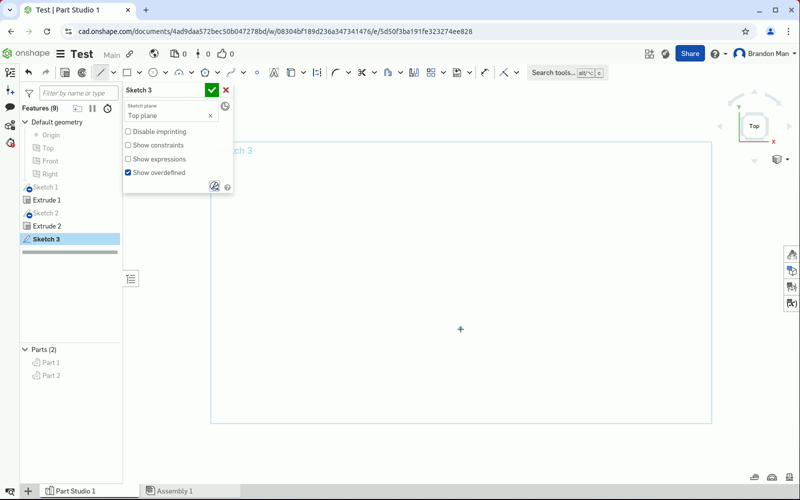
key_down(shift)
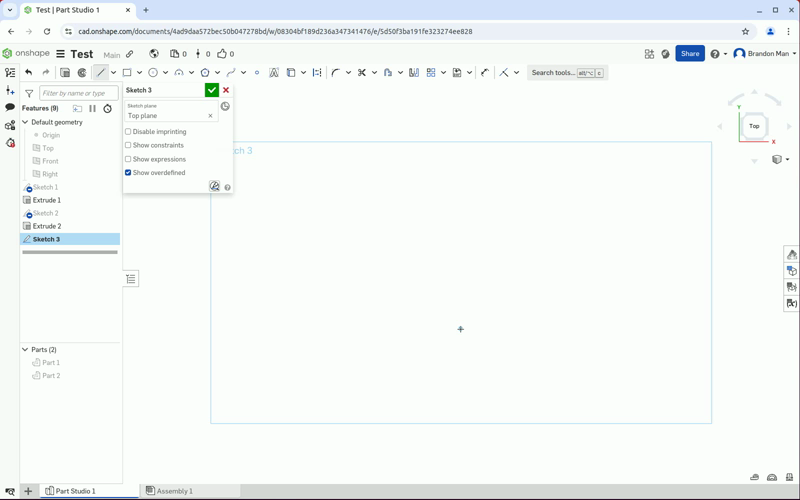
mouse_move(490, 328)
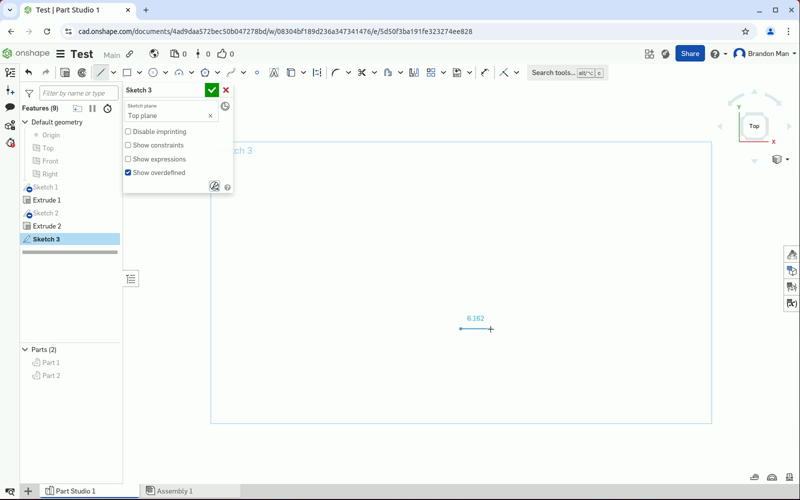
mouse_move(478, 328)
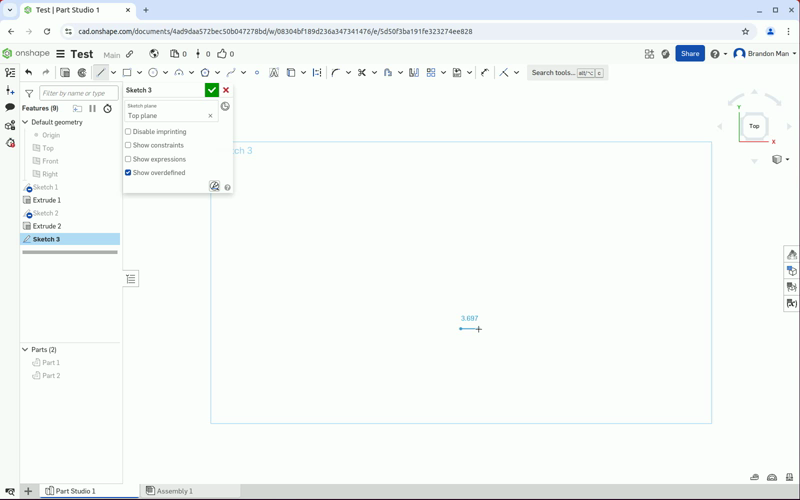
click(478, 328)
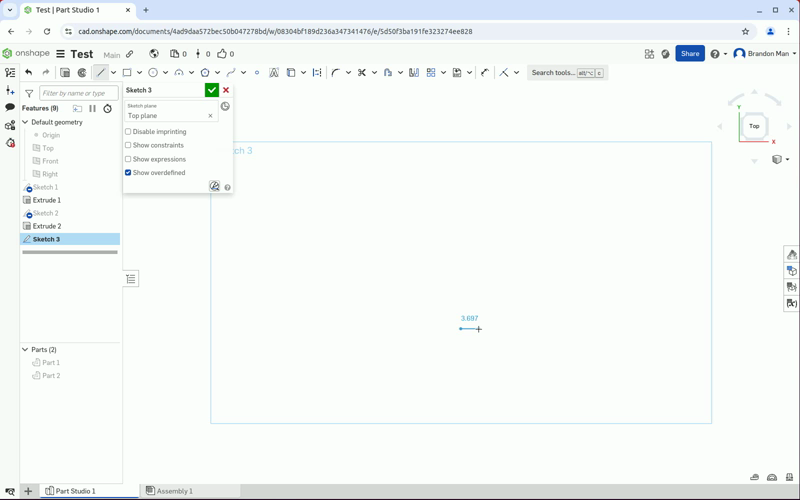
key_up(shift)
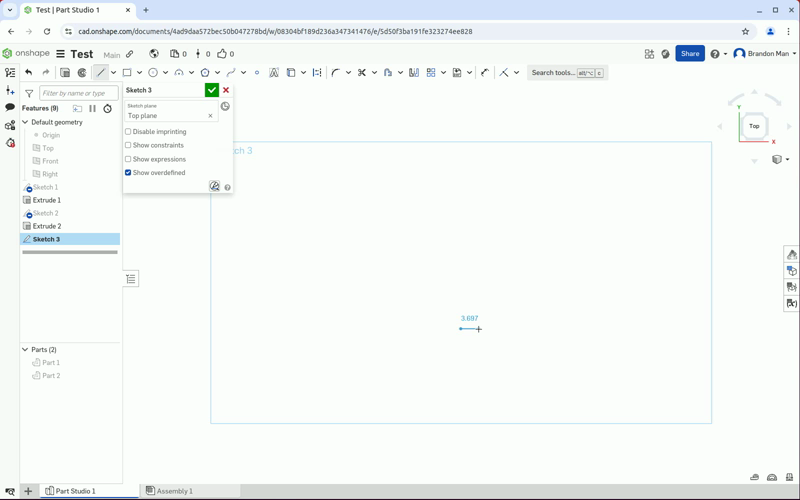
key_down(shift)
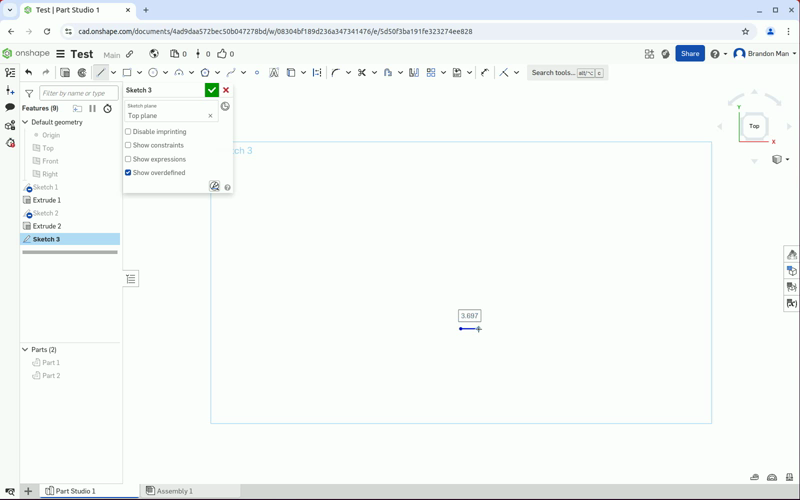
mouse_move(478, 188)
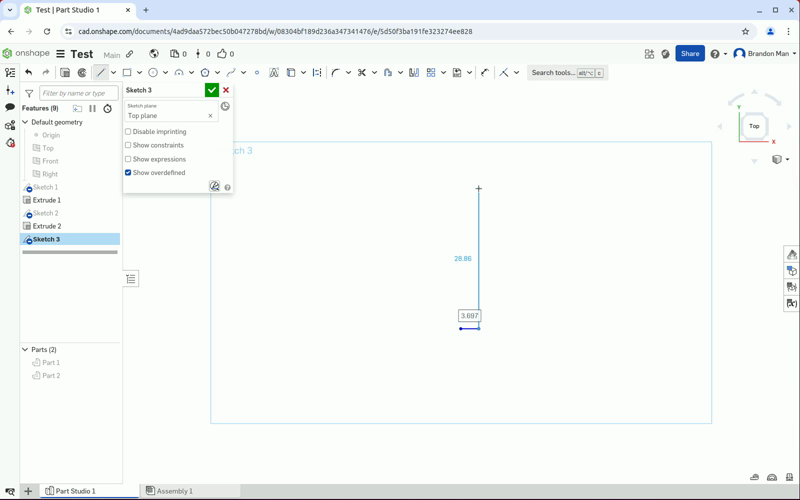
click(478, 188)
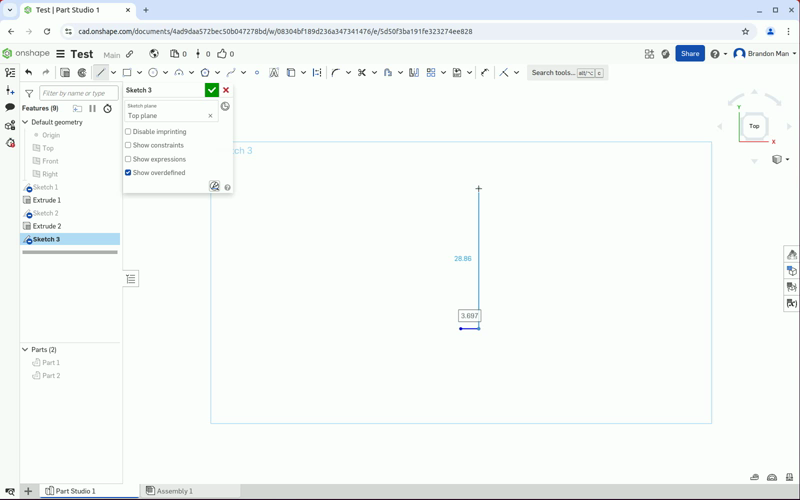
key_up(shift)
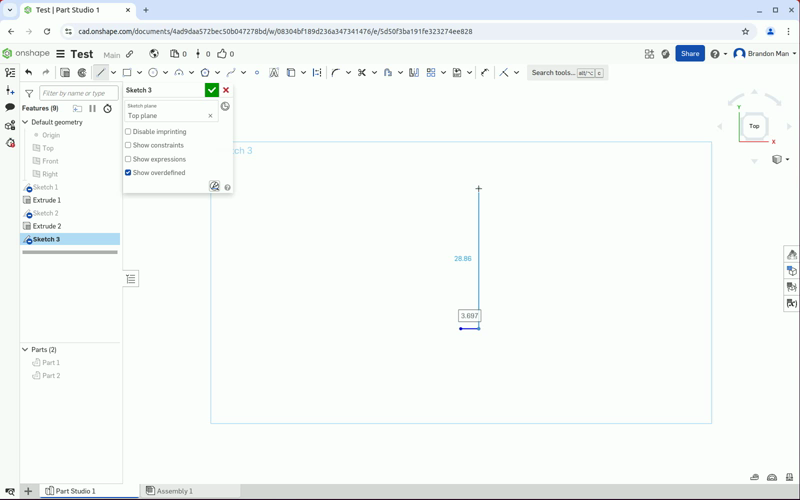
key_down(shift)
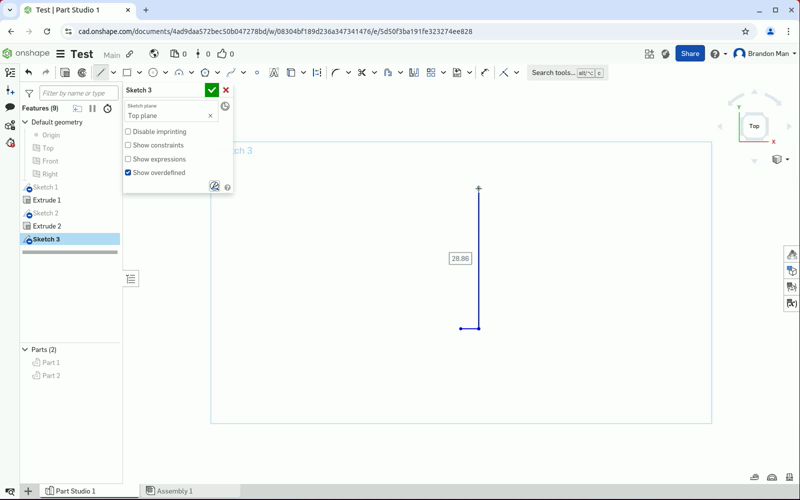
mouse_move(508, 188)
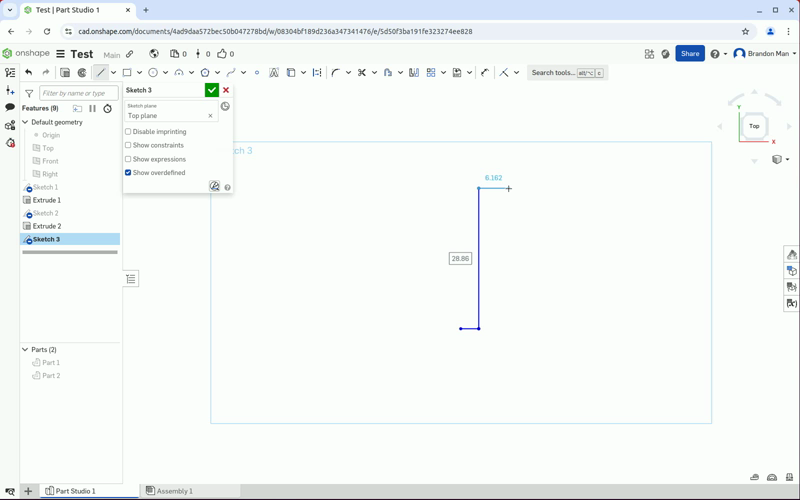
mouse_move(460, 188)
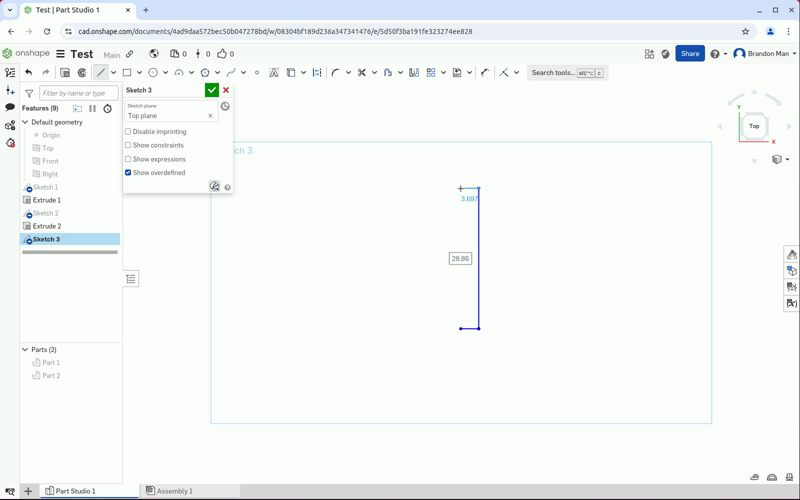
click(460, 188)
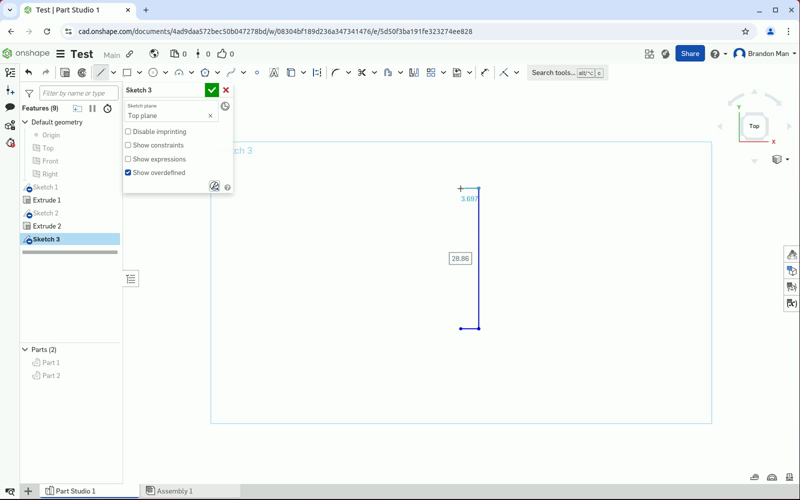
key_up(shift)
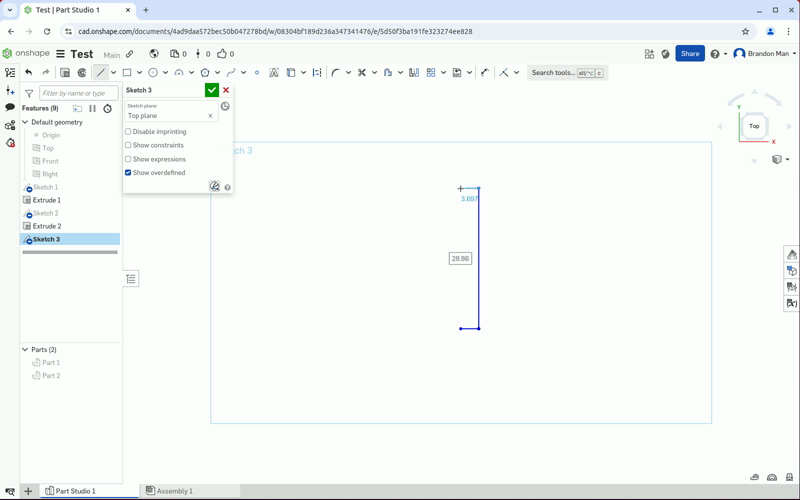
key_down(shift)
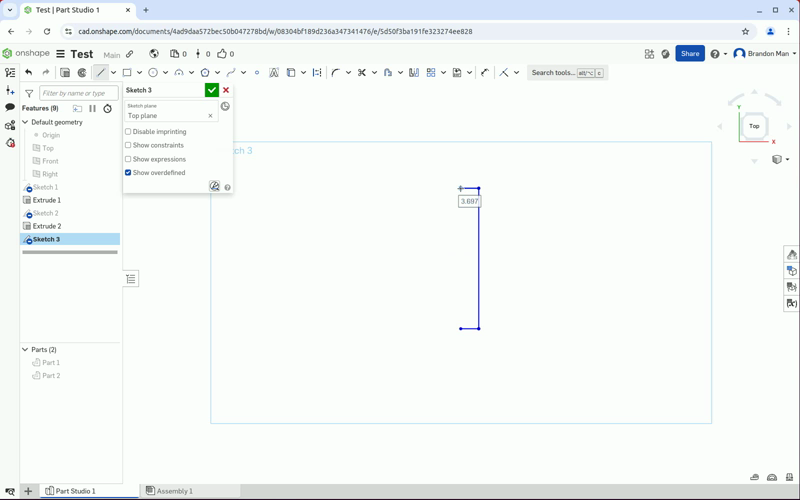
mouse_move(460, 328)
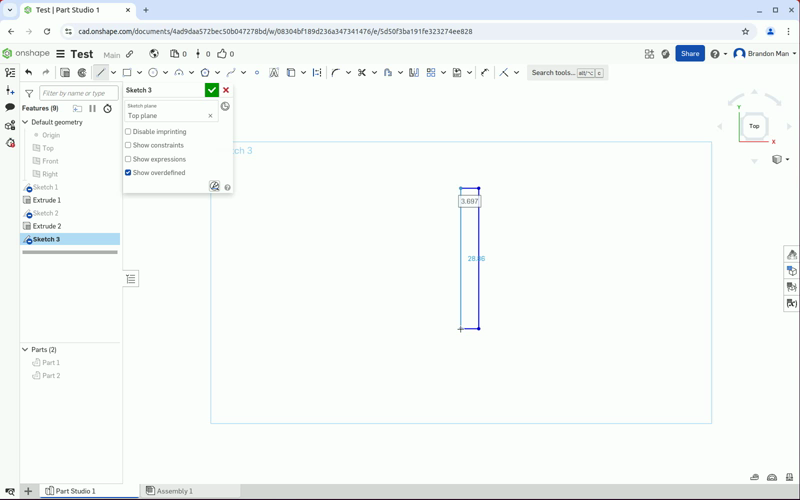
key_up(shift)
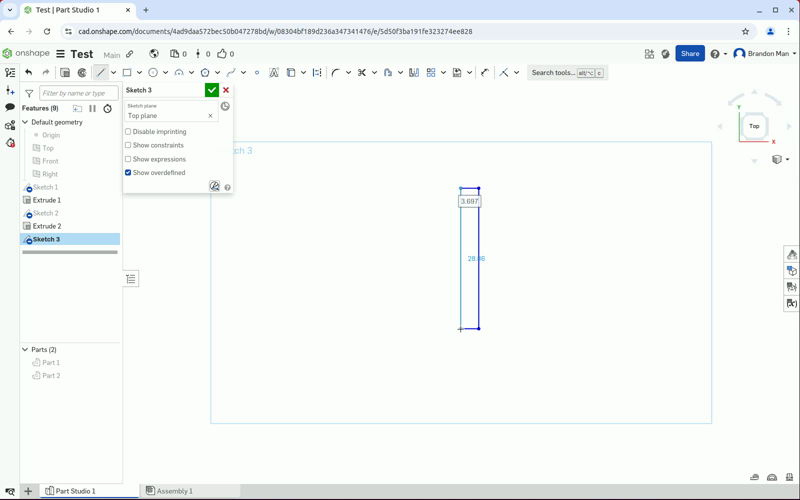
click(460, 328)
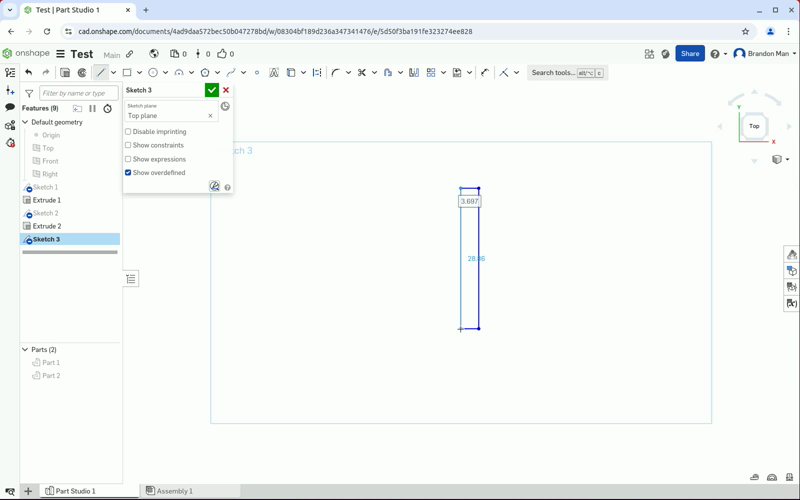
key(esc)
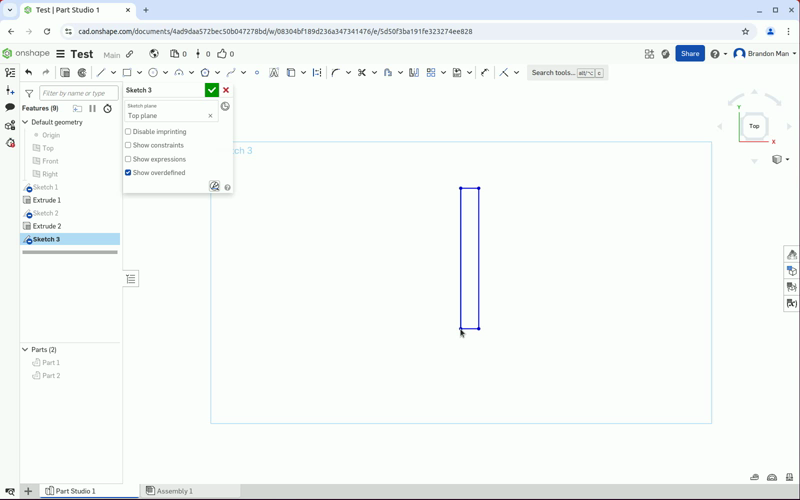
mouse_move(475, 218)
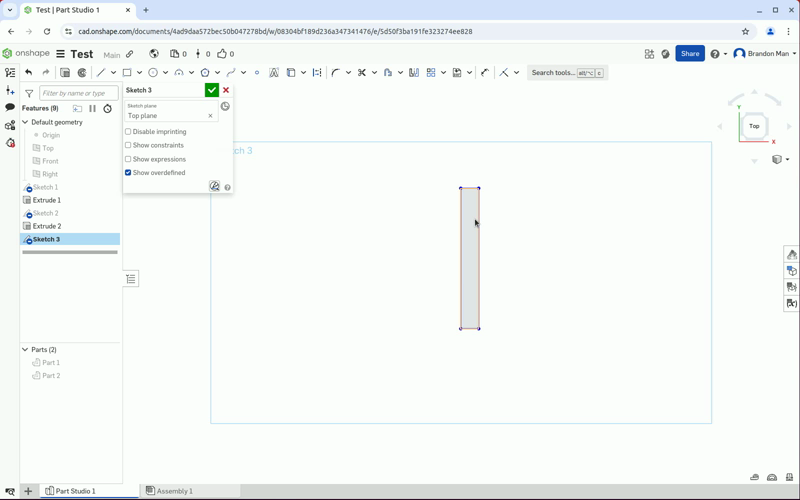
click(475, 218)
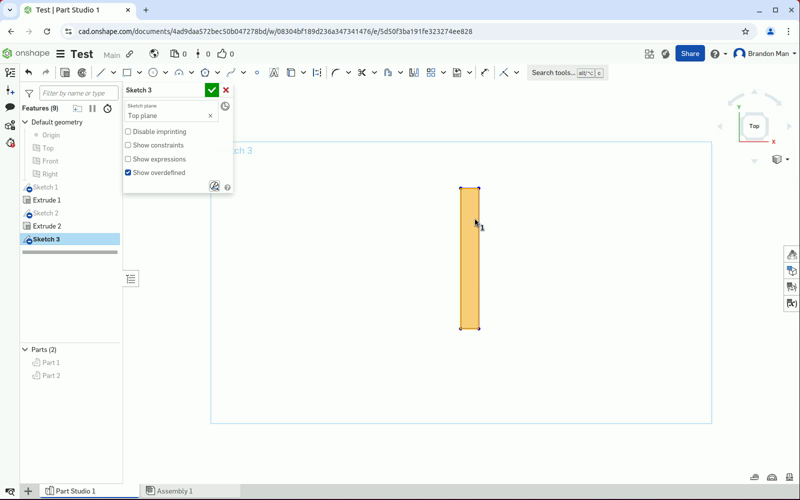
mouse_move(73, 352)
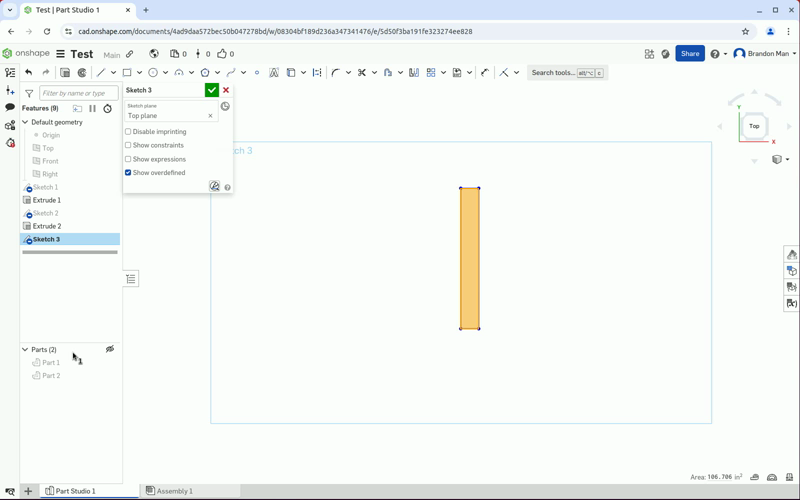
key(shift+y)
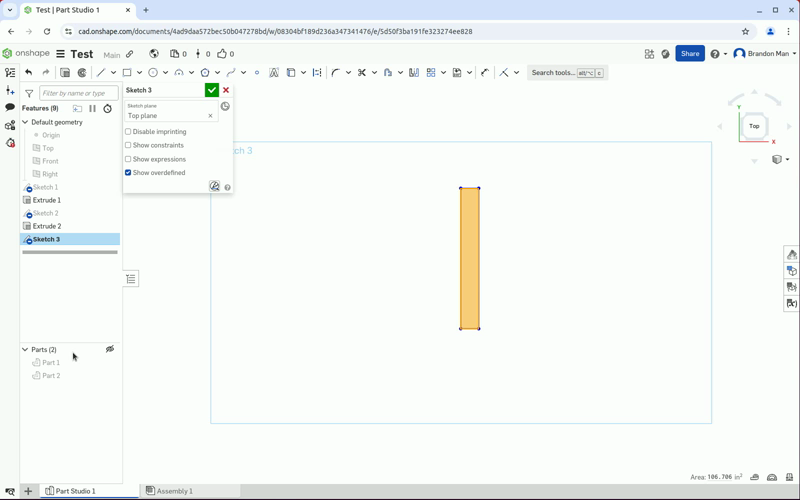
key(shift+e)
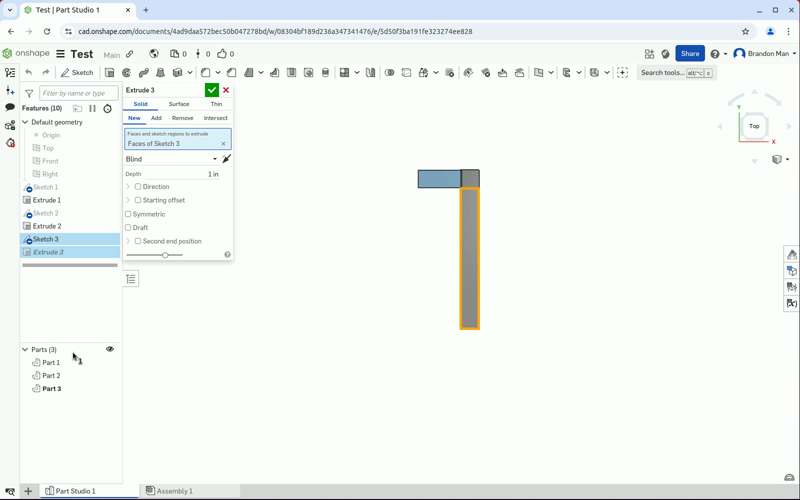
mouse_move(143, 106)
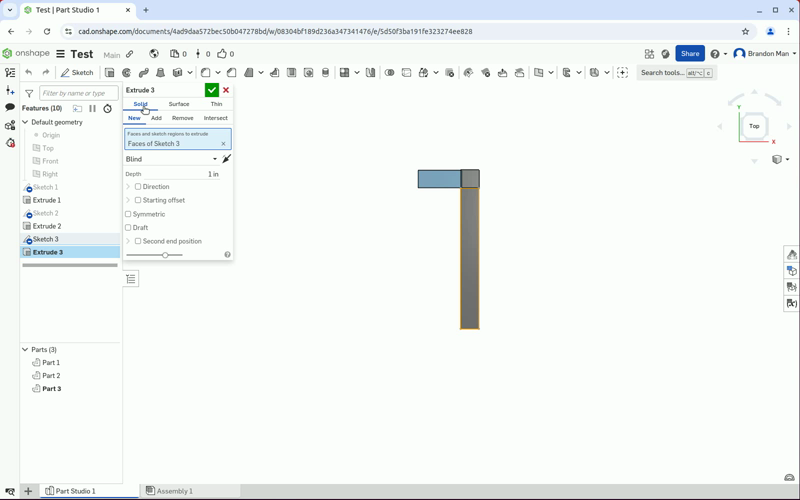
click(143, 106)
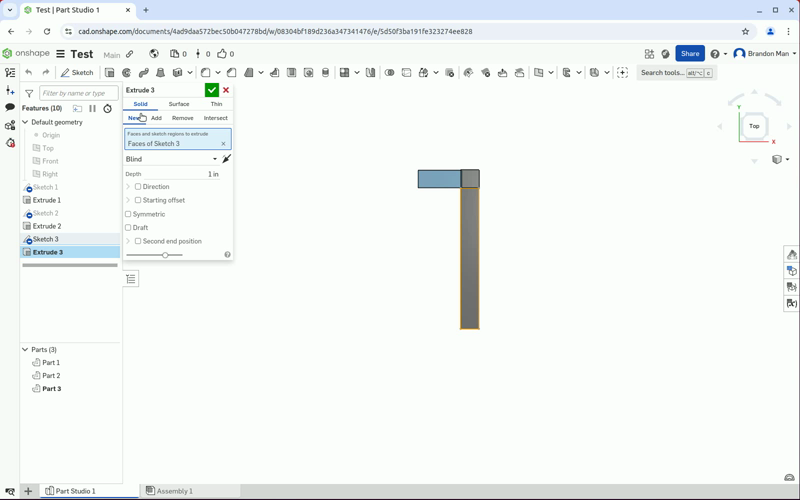
mouse_move(137, 120)
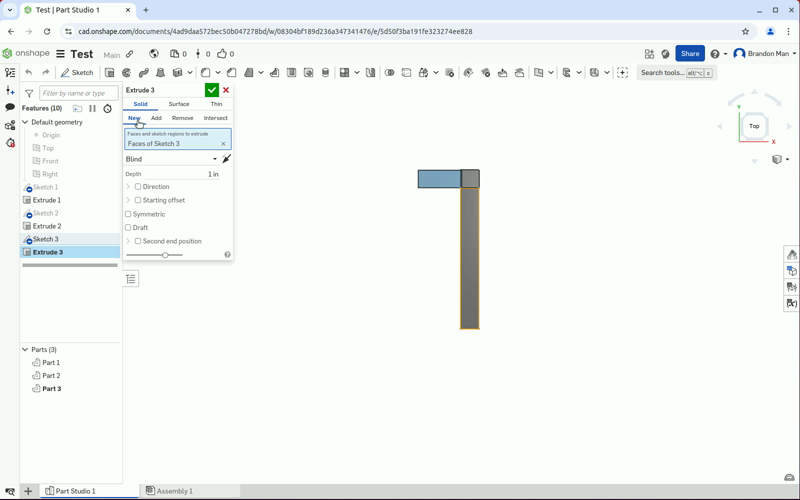
click(137, 120)
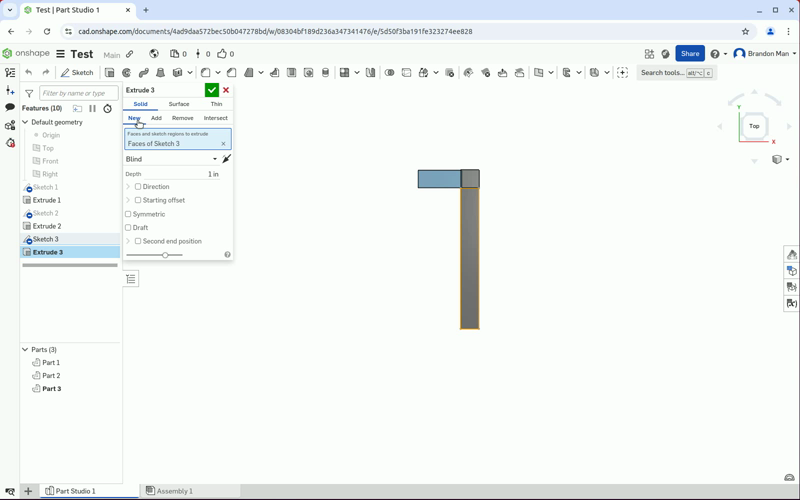
key(tab, 4)
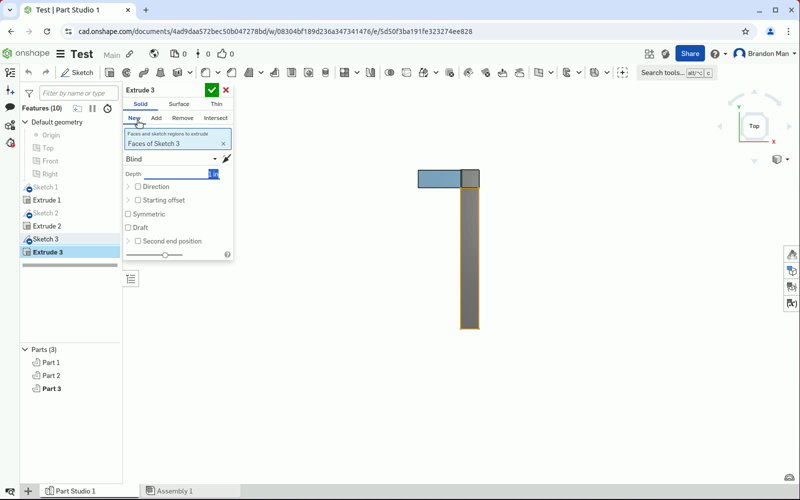
text(15.165)
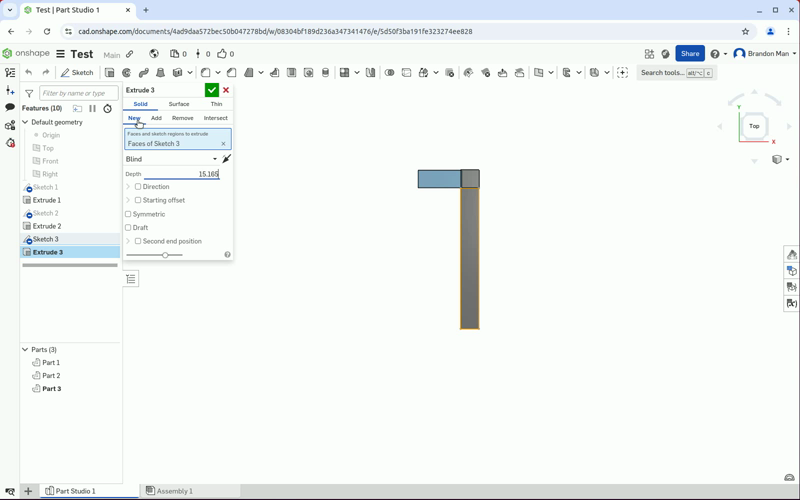
key(enter)
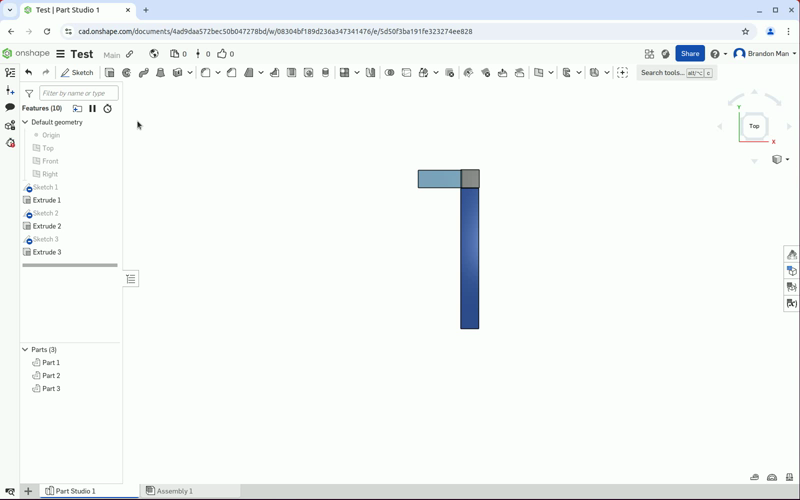
key(shift+h)
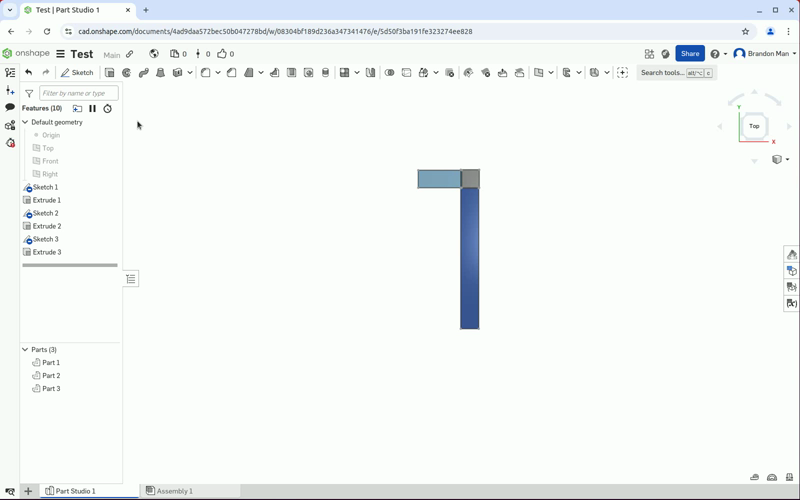
key(shift+h)
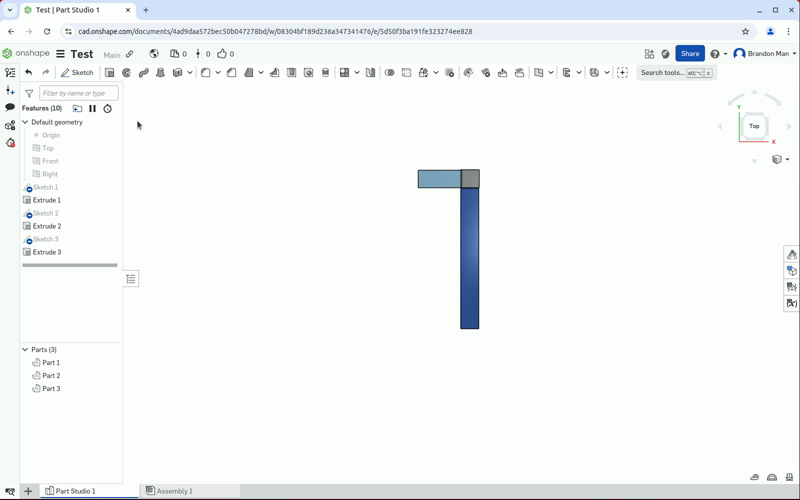
mouse_move(73, 189)
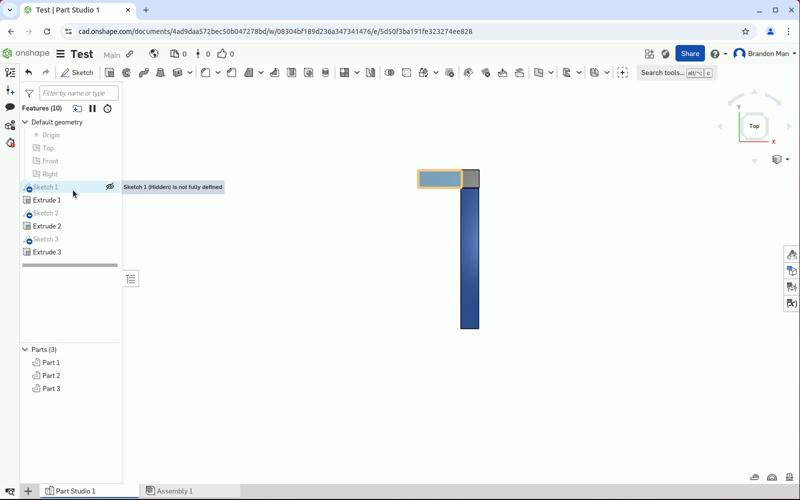
click(73, 189)
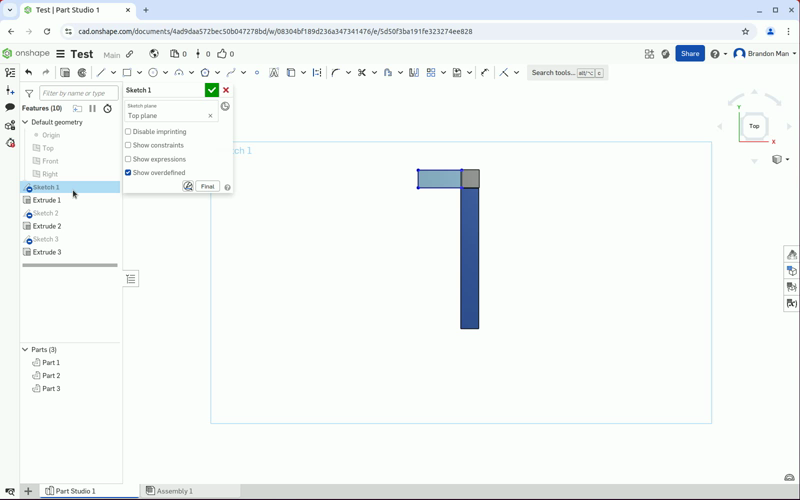
mouse_move(229, 92)
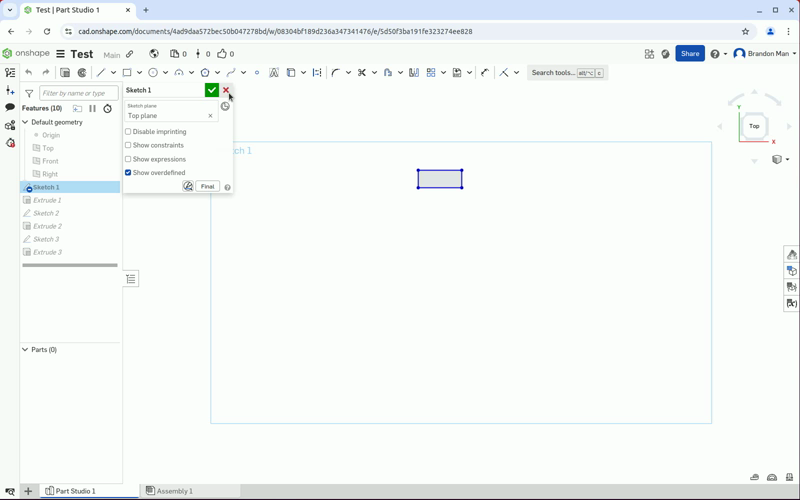
click(229, 92)
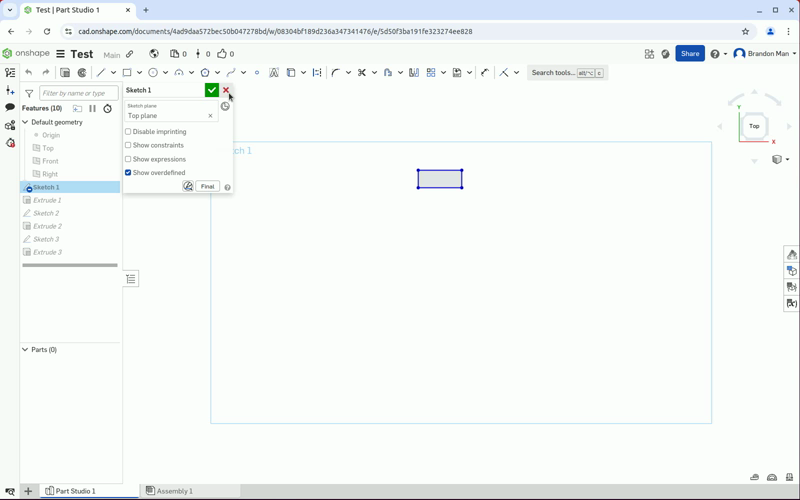
key(shift+s)
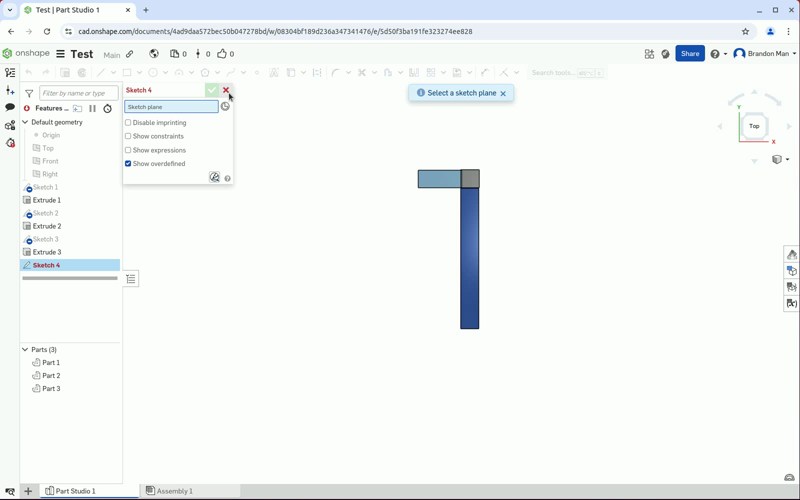
mouse_move(73, 150)
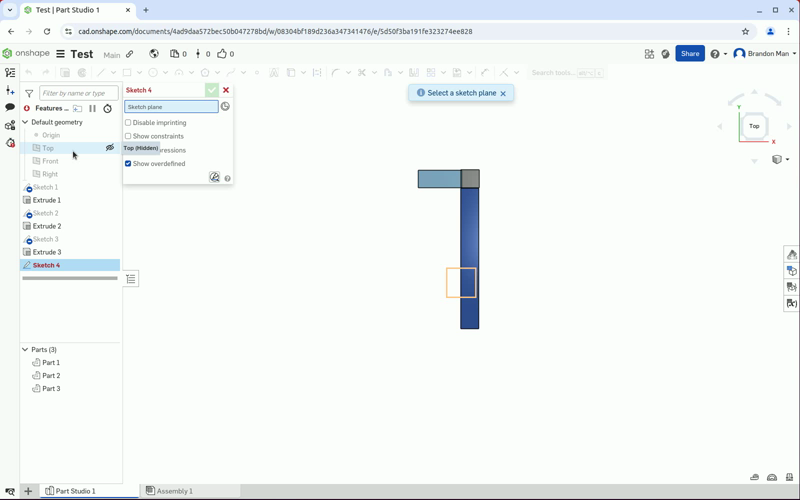
click(73, 150)
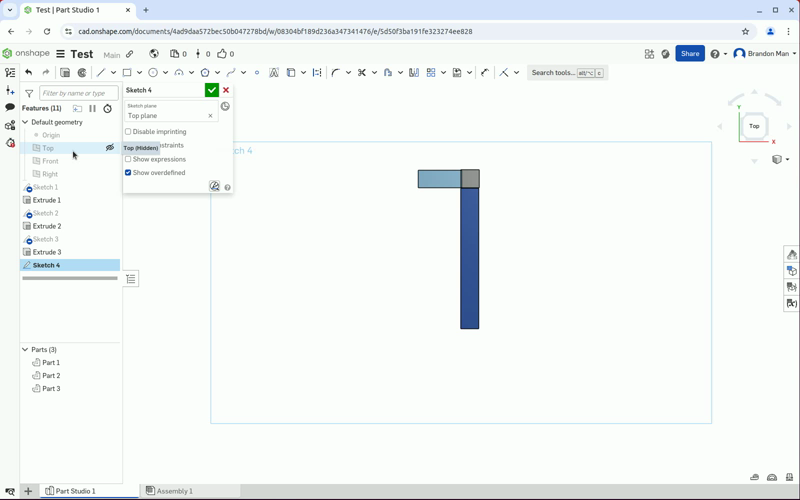
mouse_move(73, 352)
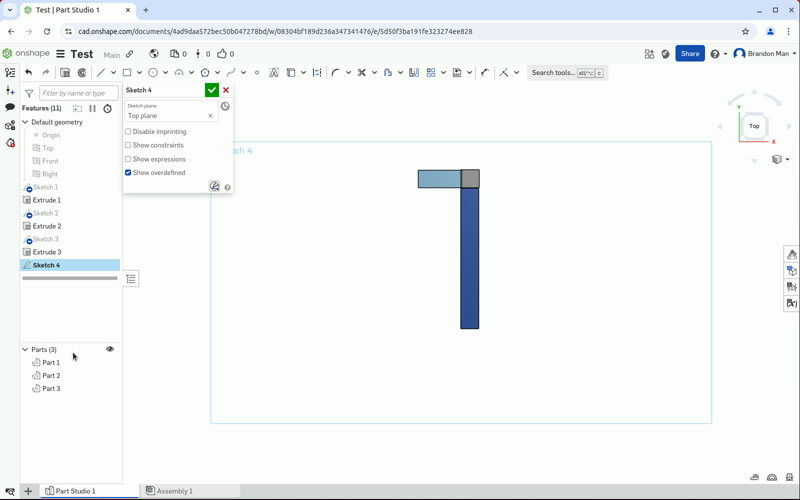
key(y)
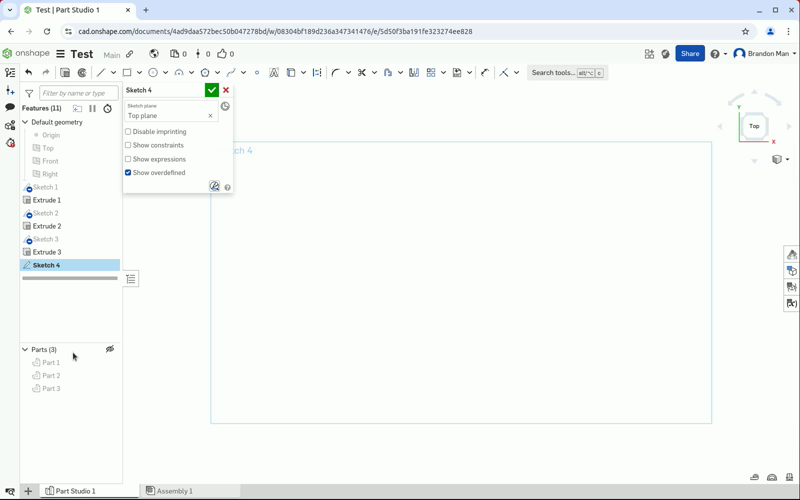
key(l)
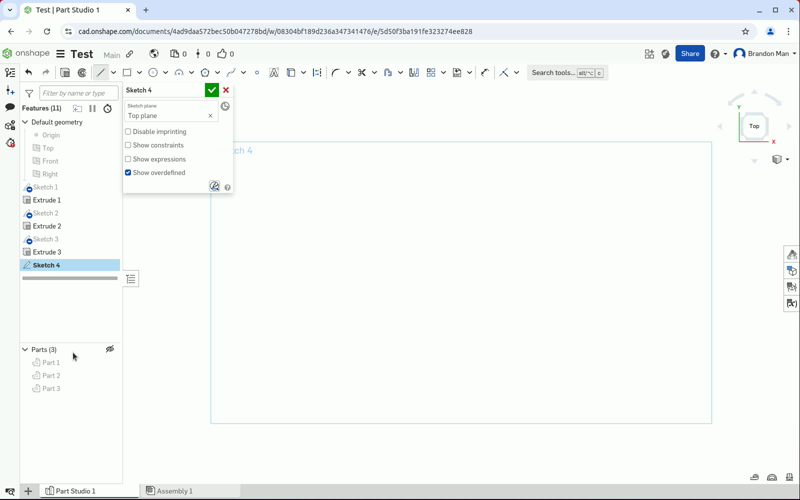
key_down(shift)
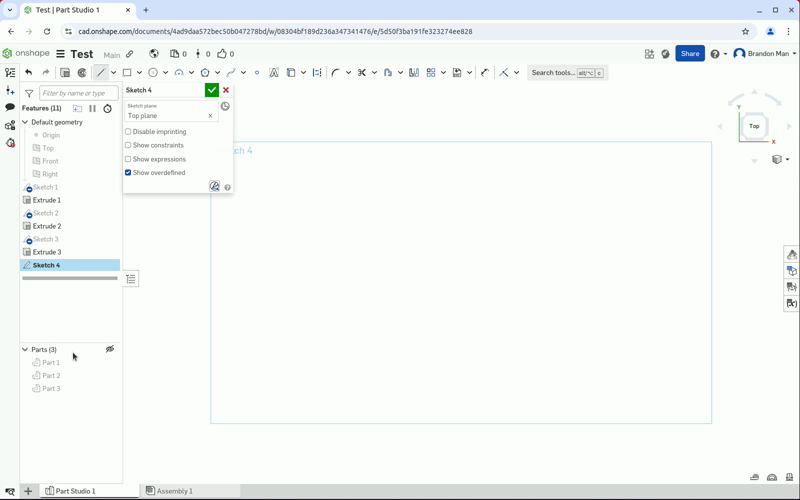
mouse_move(418, 346)
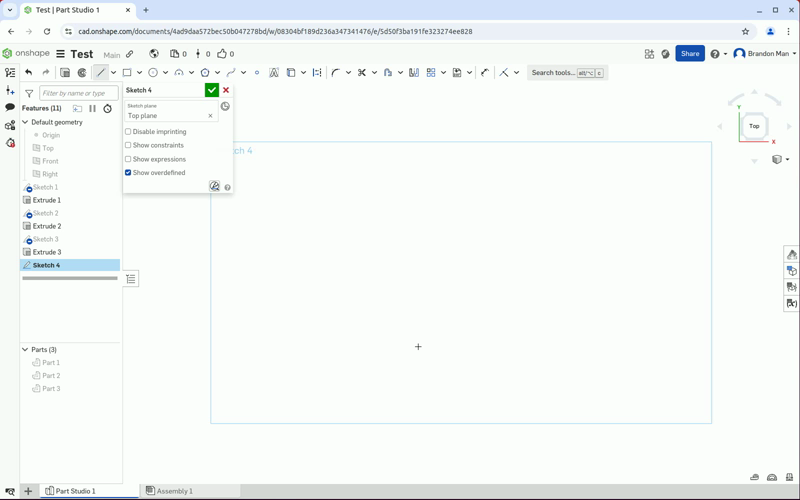
click(418, 346)
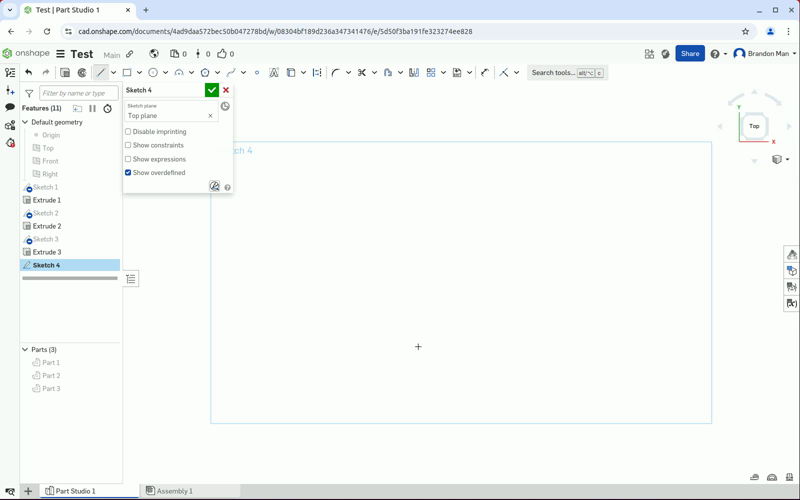
key_up(shift)
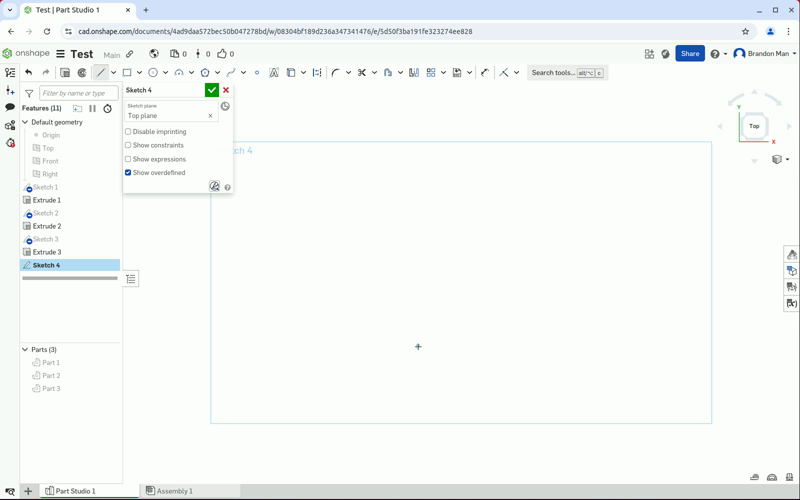
key_down(shift)
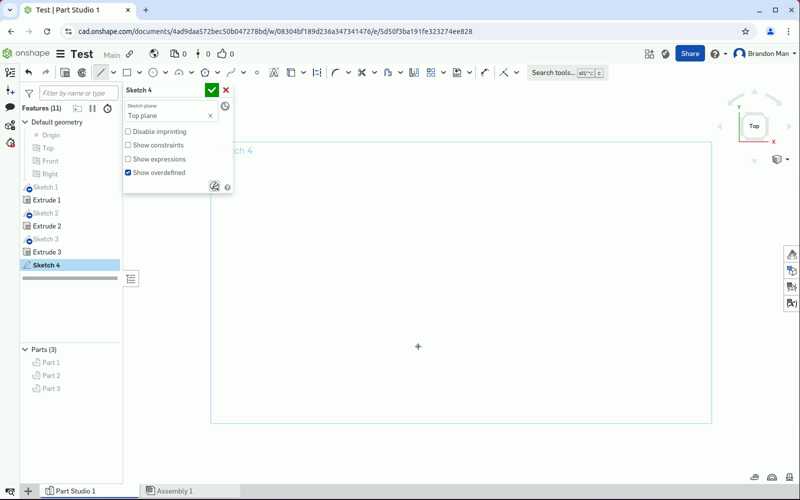
mouse_move(479, 346)
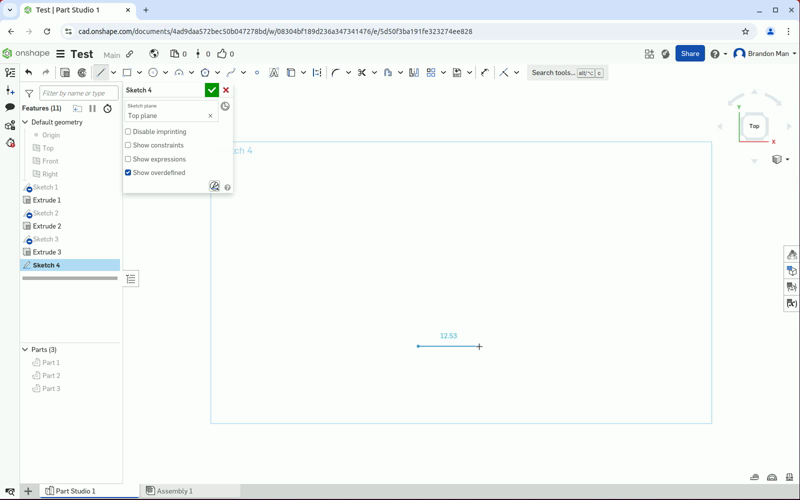
click(479, 346)
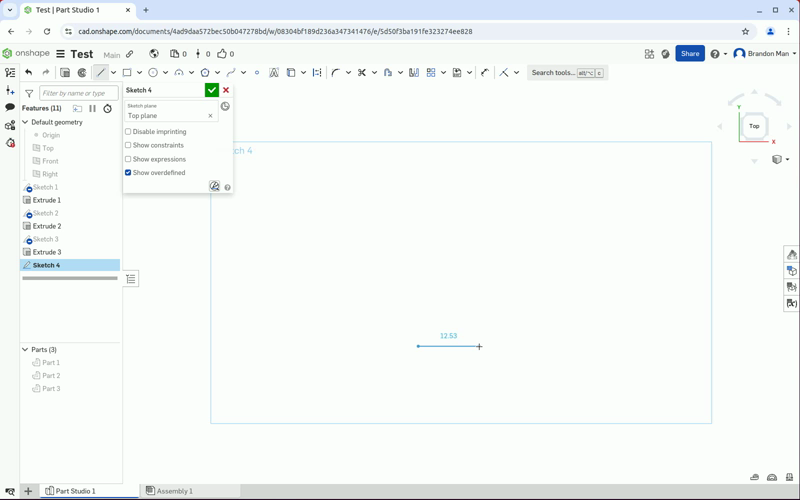
key_up(shift)
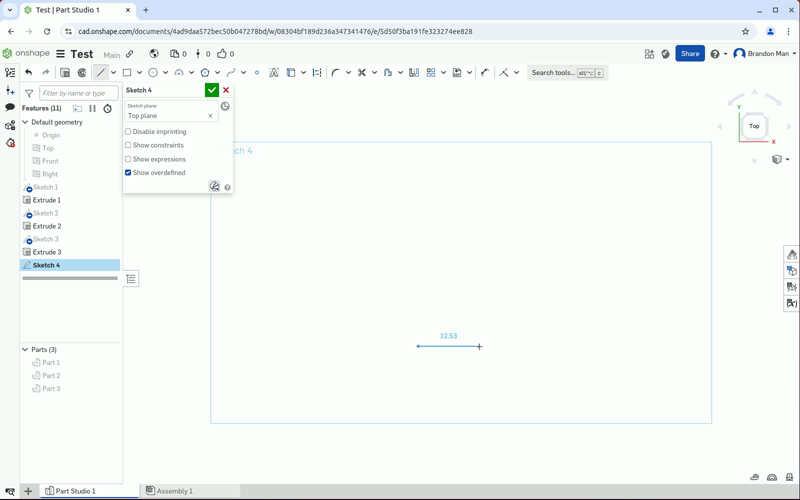
key_down(shift)
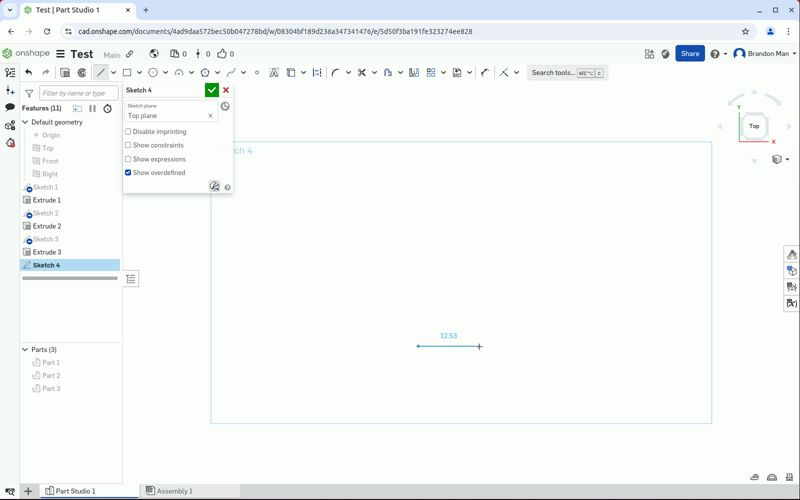
mouse_move(509, 346)
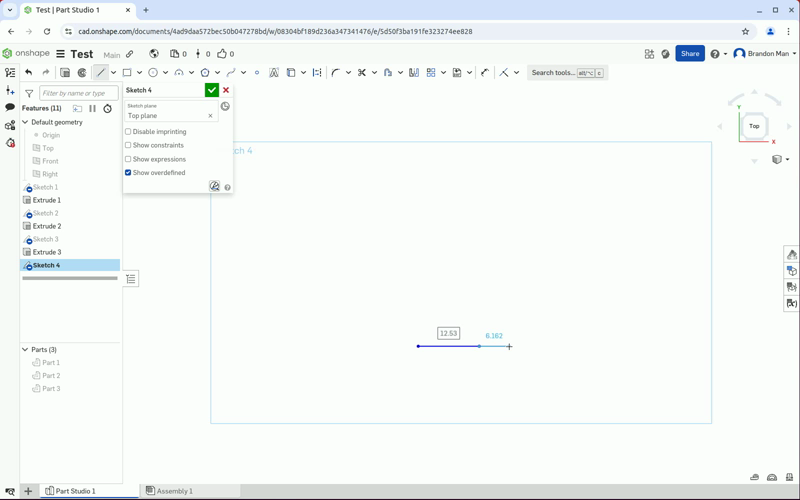
mouse_move(479, 328)
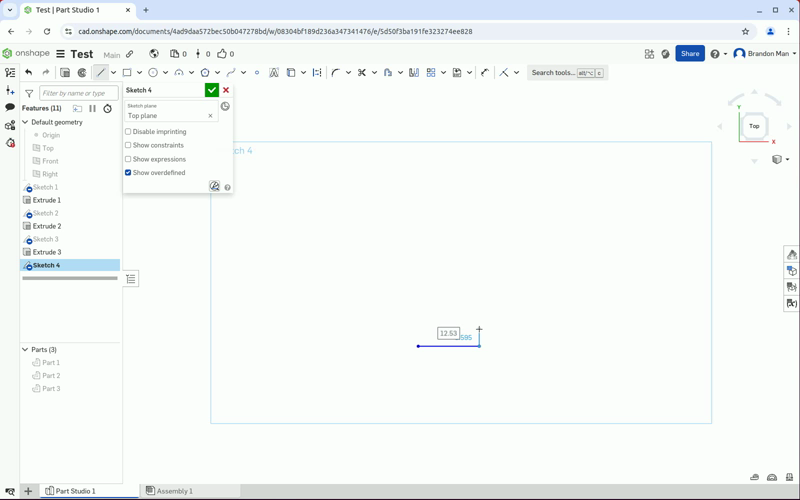
click(479, 328)
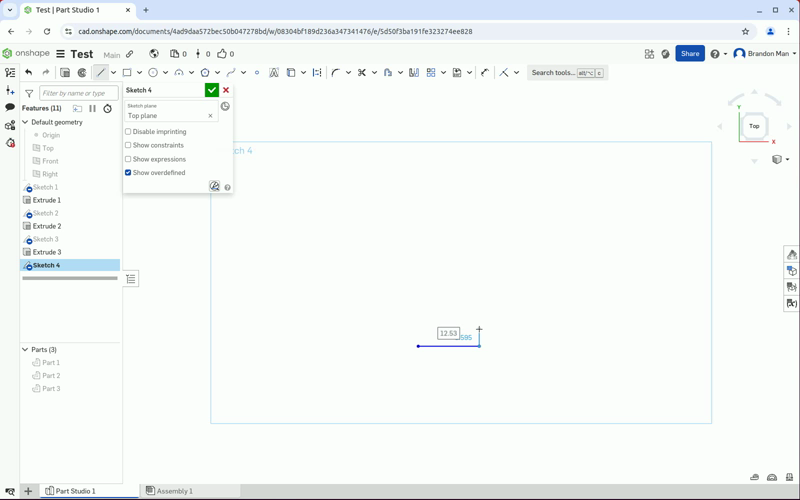
key_up(shift)
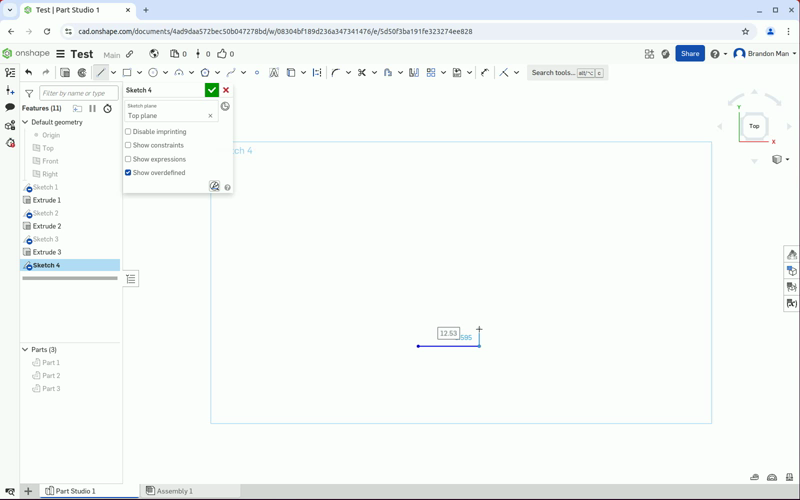
key_down(shift)
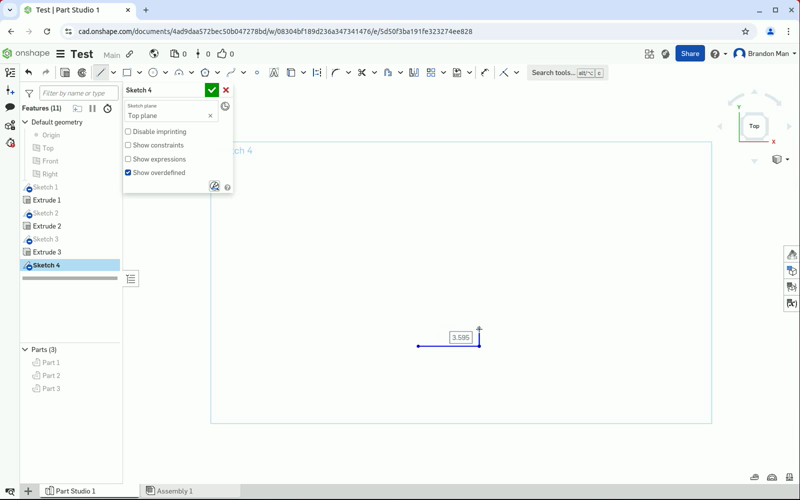
mouse_move(509, 328)
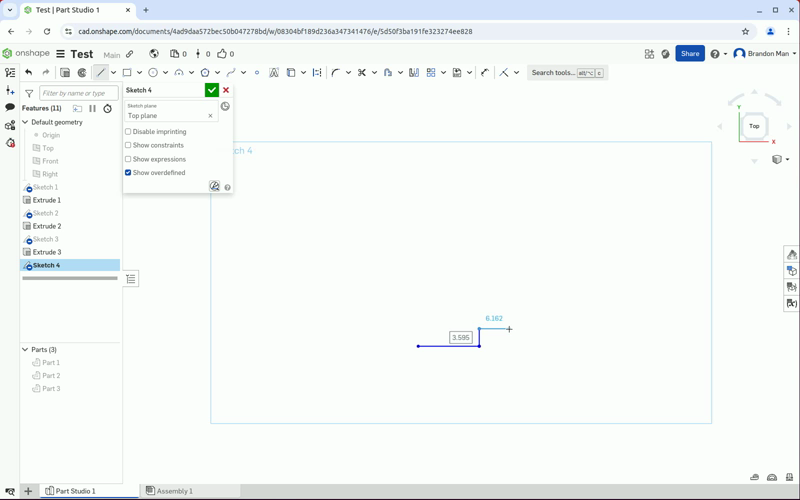
mouse_move(461, 328)
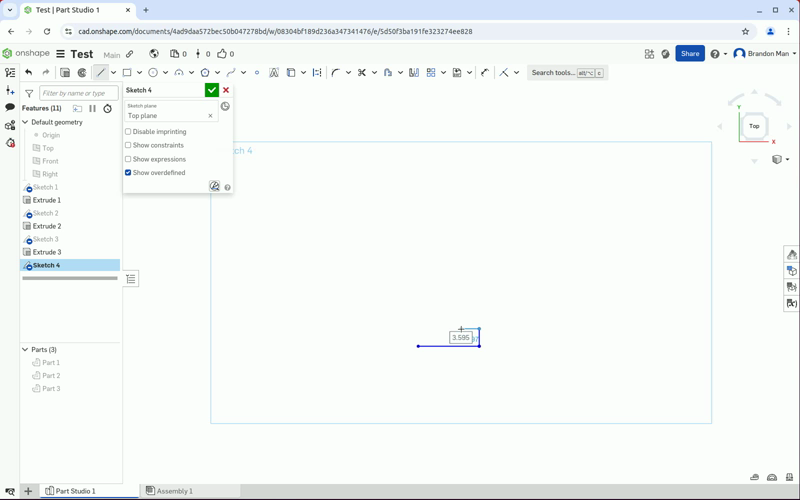
click(461, 328)
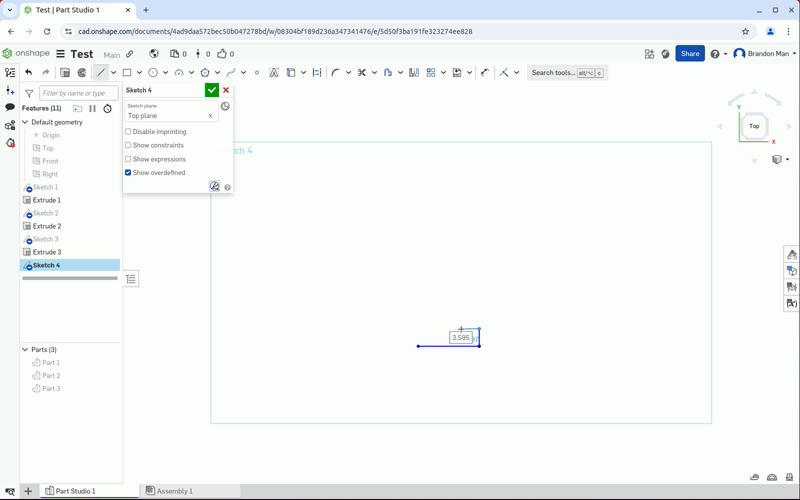
key_up(shift)
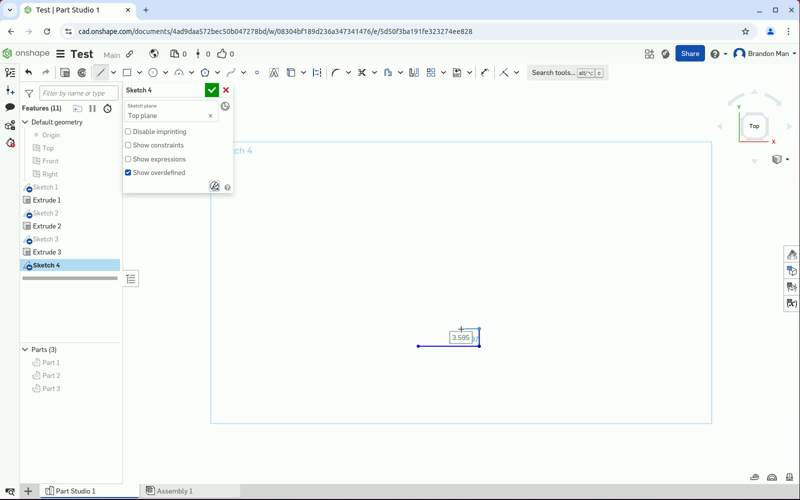
key_down(shift)
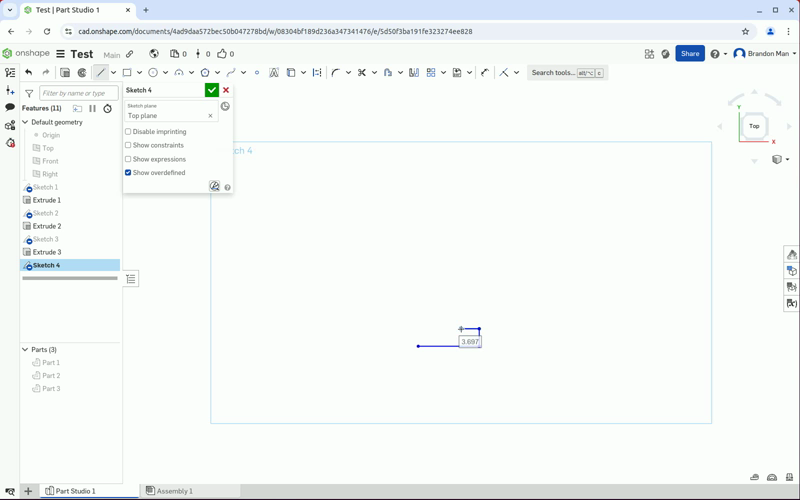
mouse_move(491, 328)
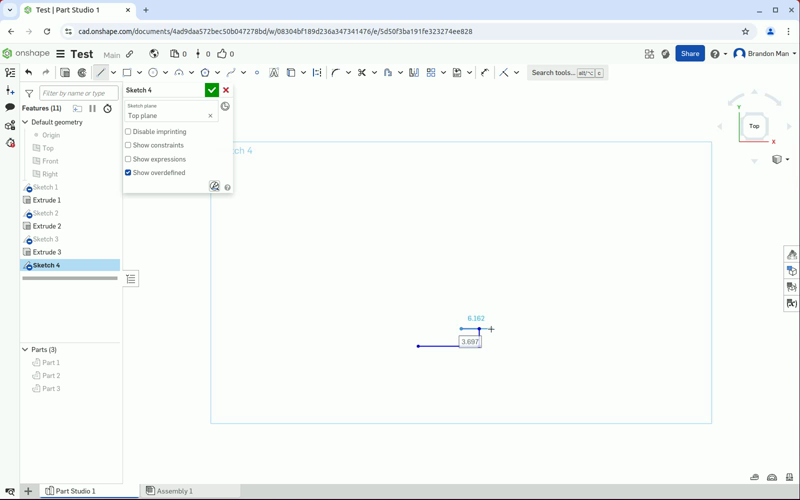
mouse_move(418, 328)
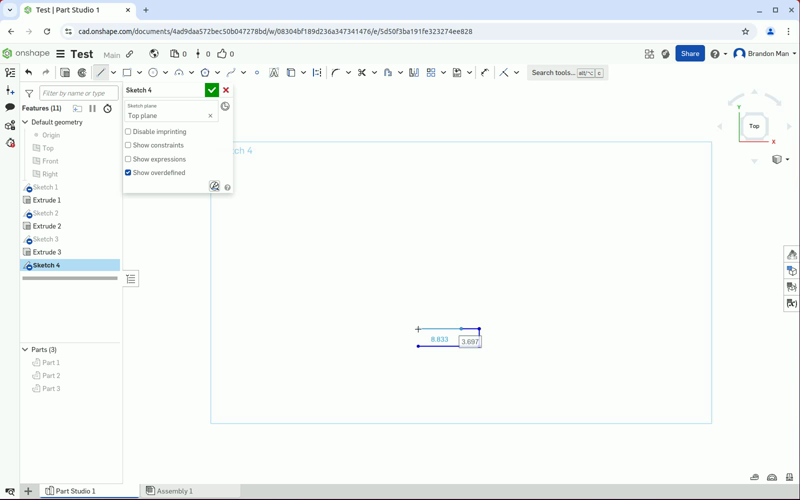
click(418, 328)
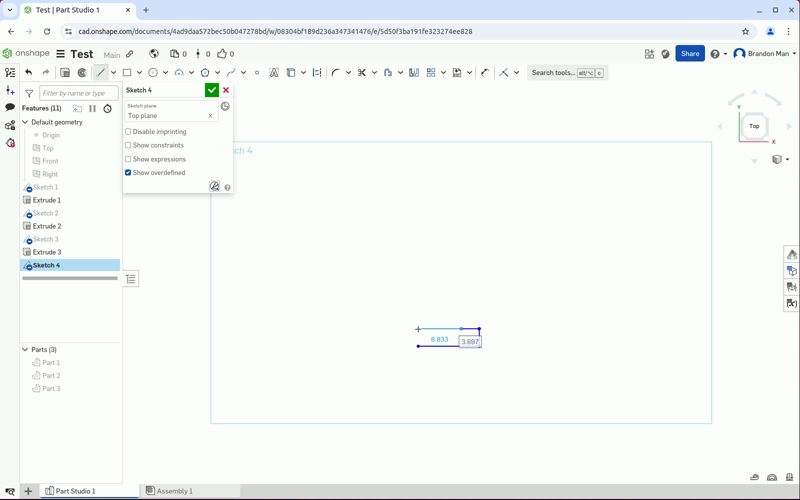
key_up(shift)
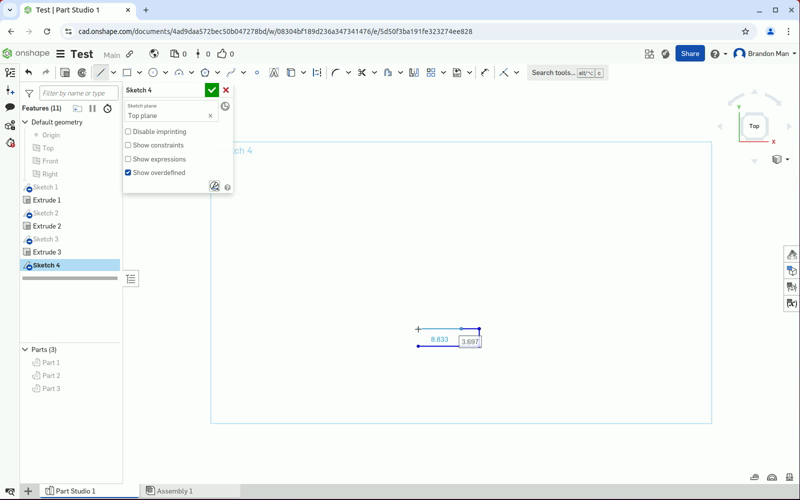
mouse_move(448, 328)
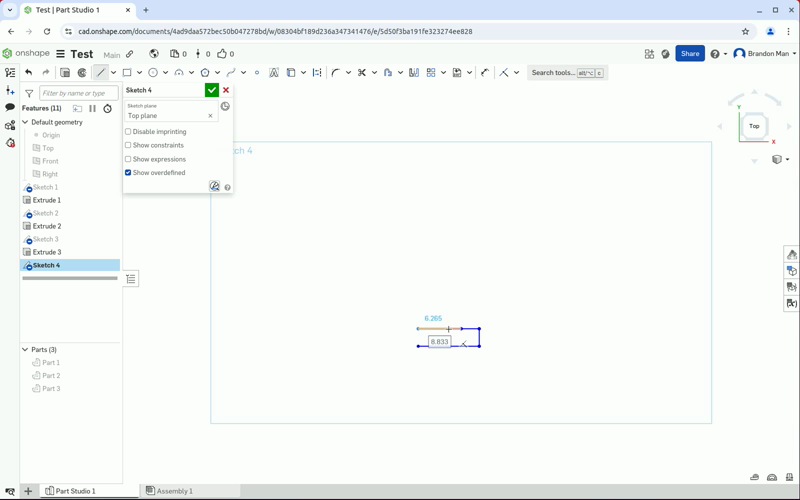
key_down(shift)
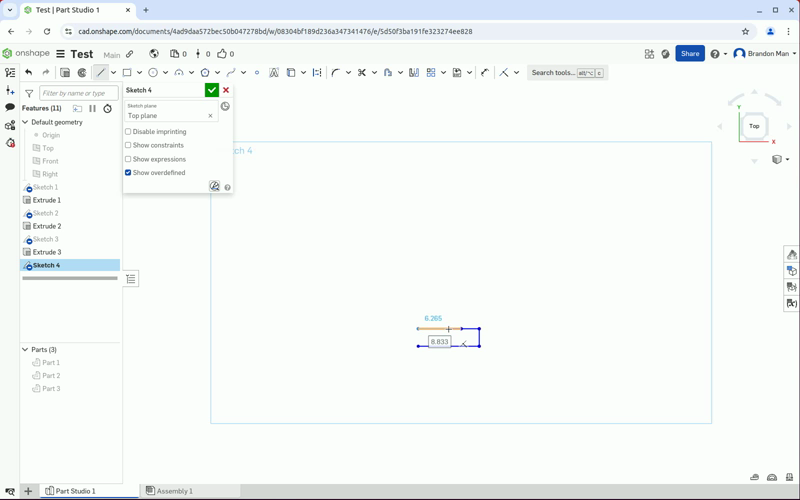
mouse_move(418, 346)
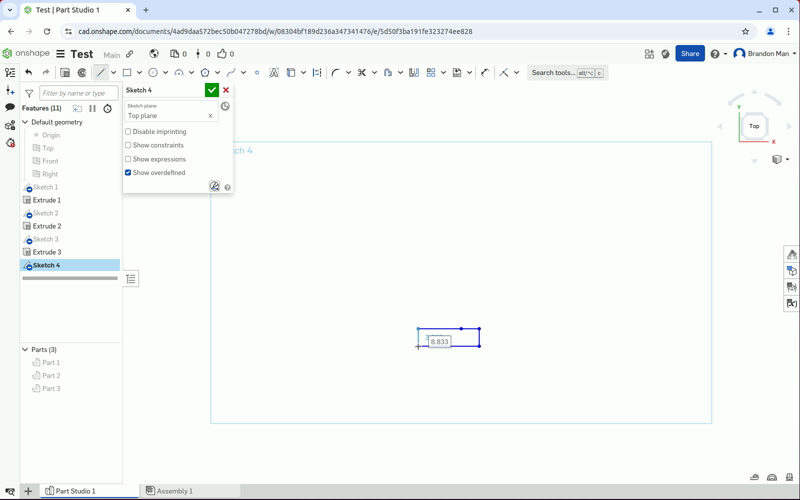
key_up(shift)
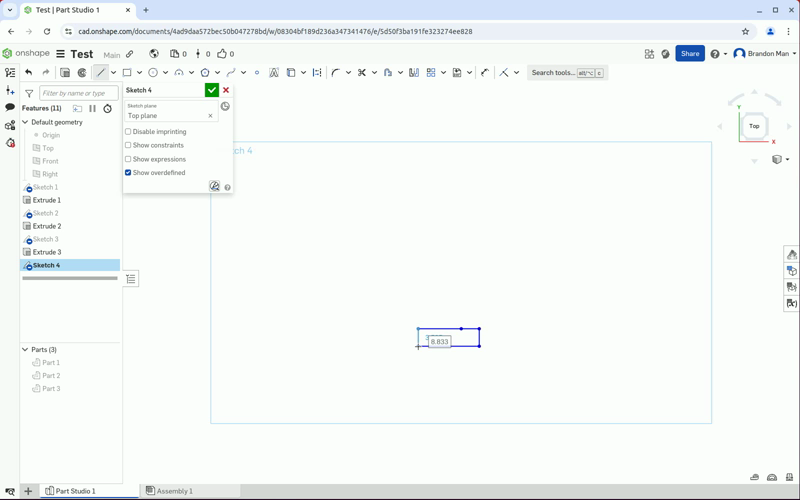
click(418, 346)
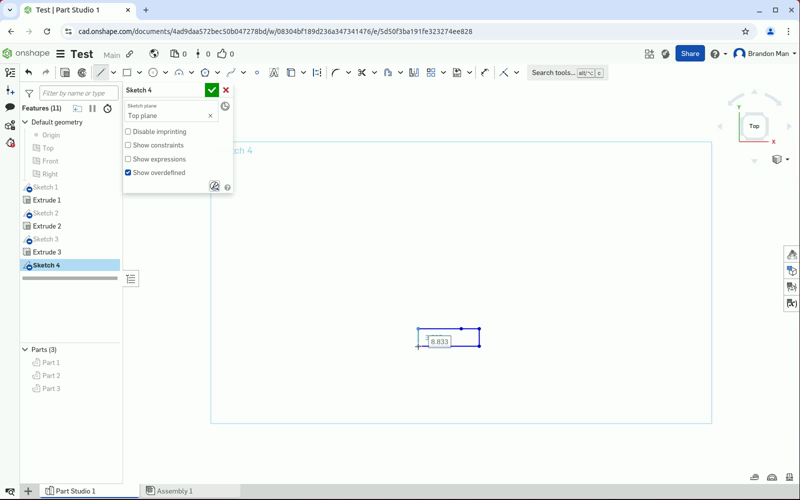
key(esc)
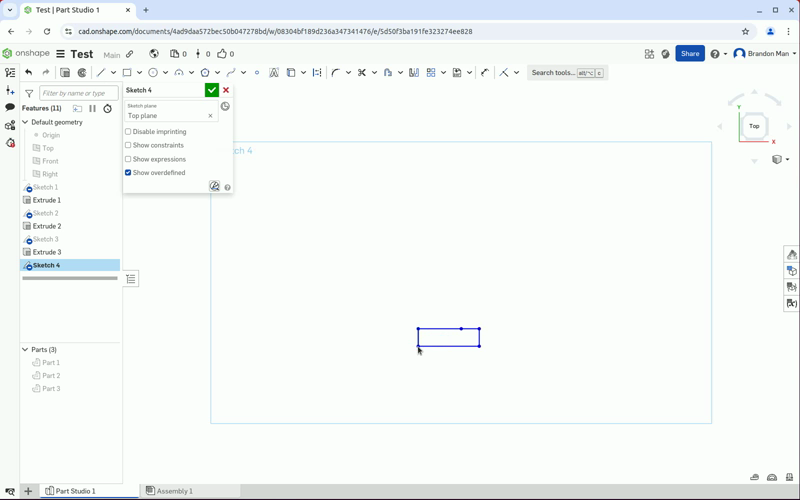
mouse_move(468, 342)
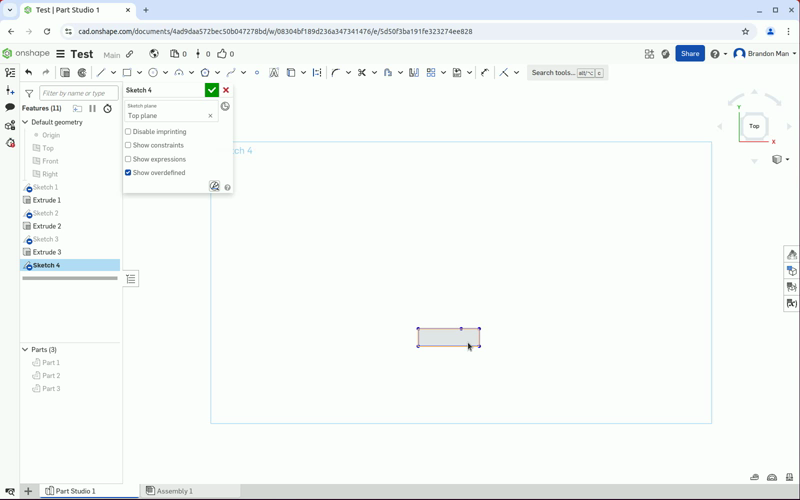
scroll(6)
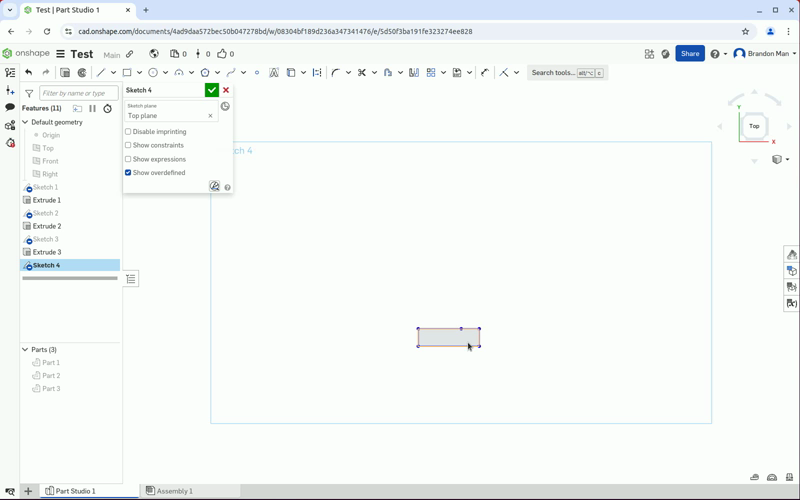
scroll(6)
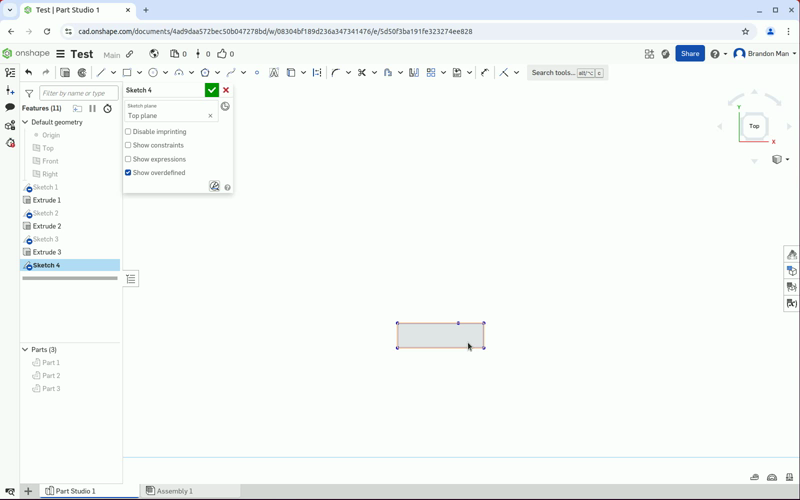
scroll(6)
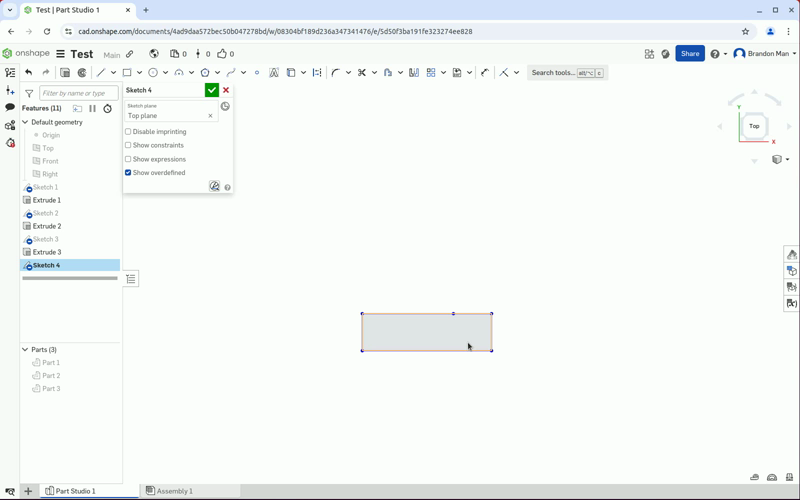
scroll(6)
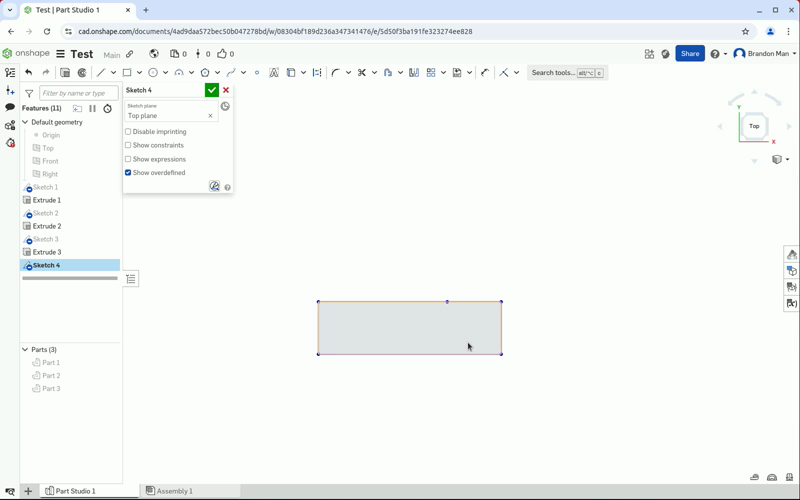
scroll(6)
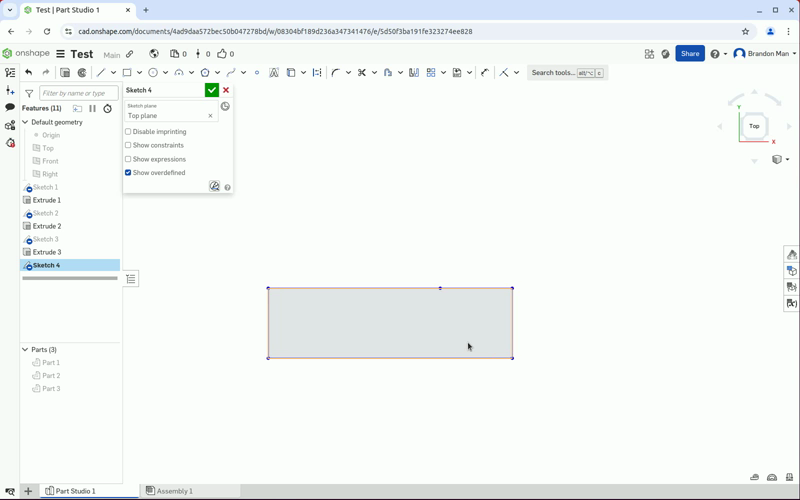
scroll(6)
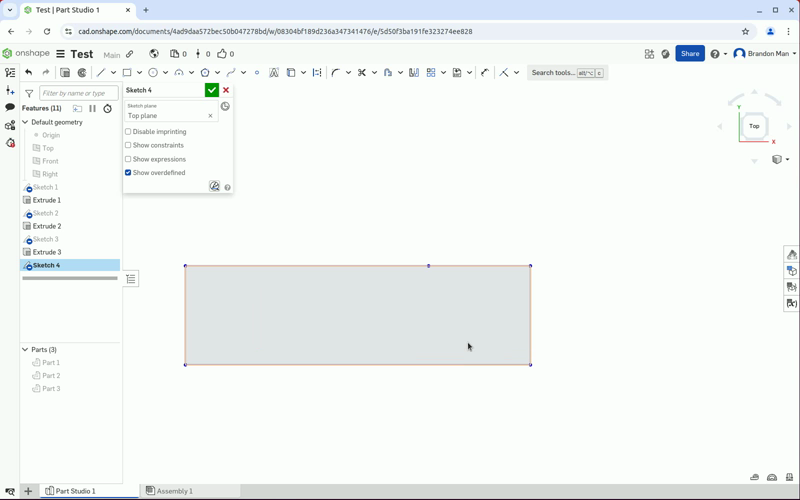
scroll(6)
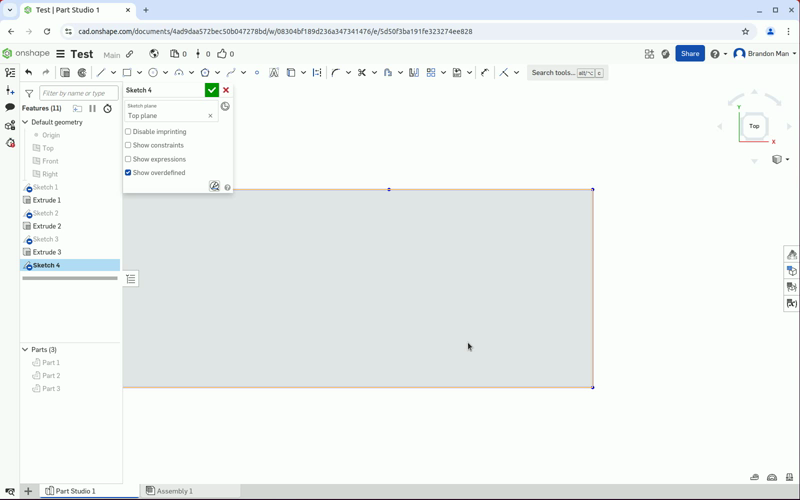
click(468, 342)
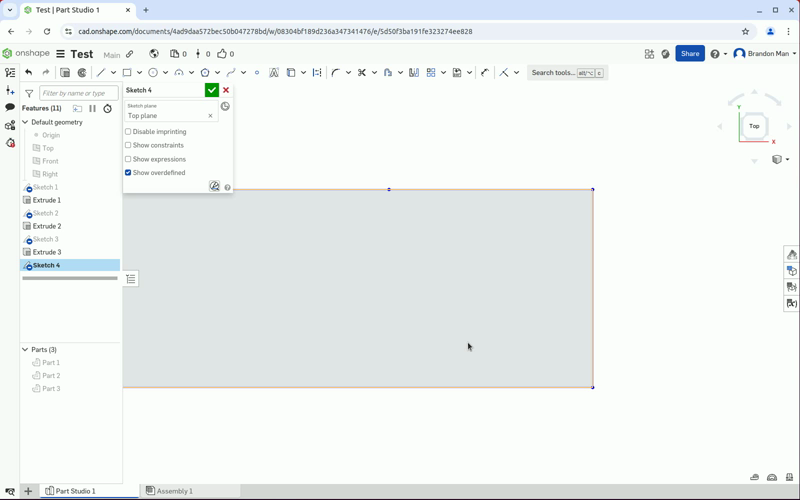
scroll(-6)
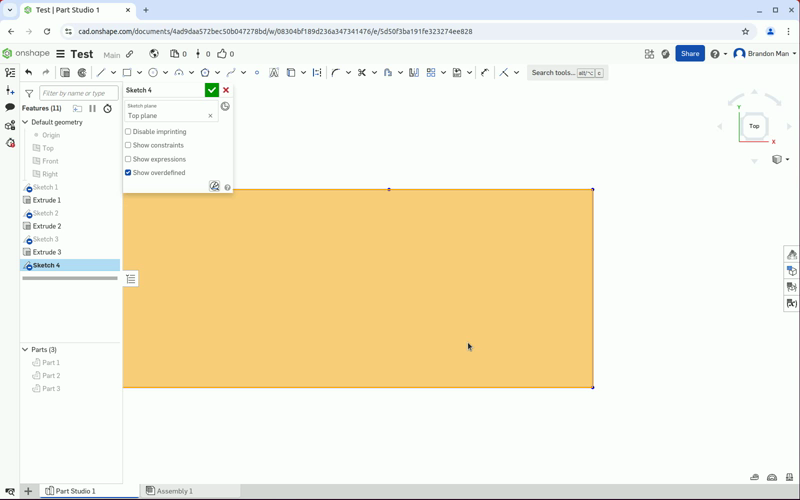
scroll(-6)
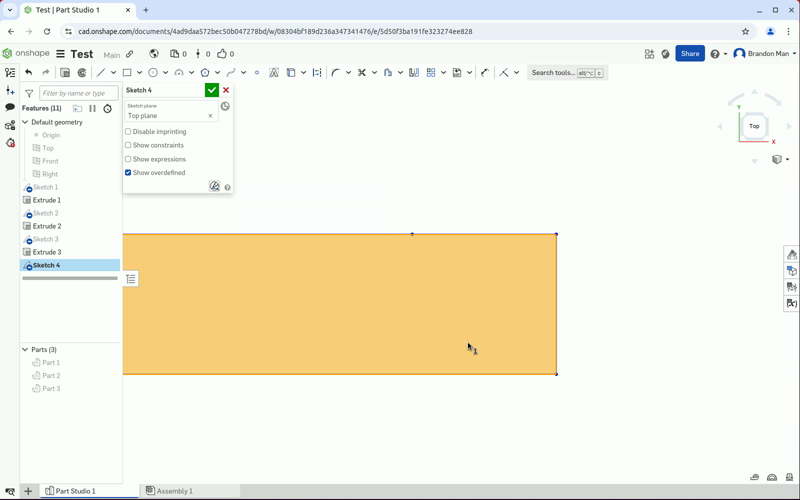
scroll(-6)
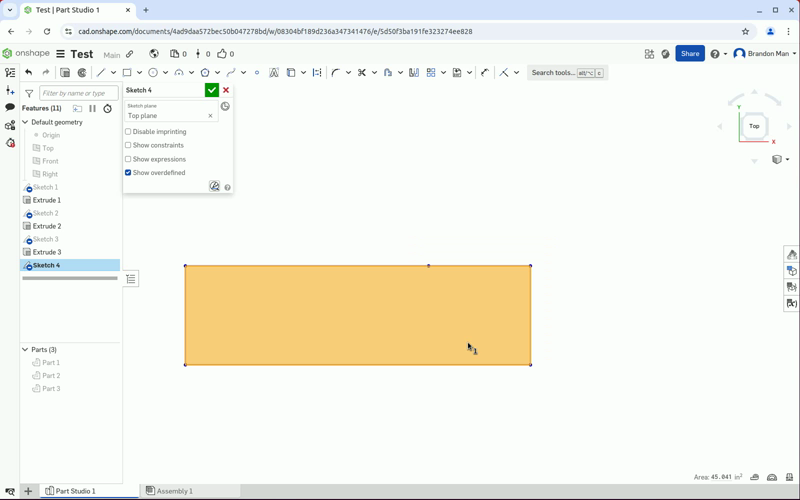
scroll(-6)
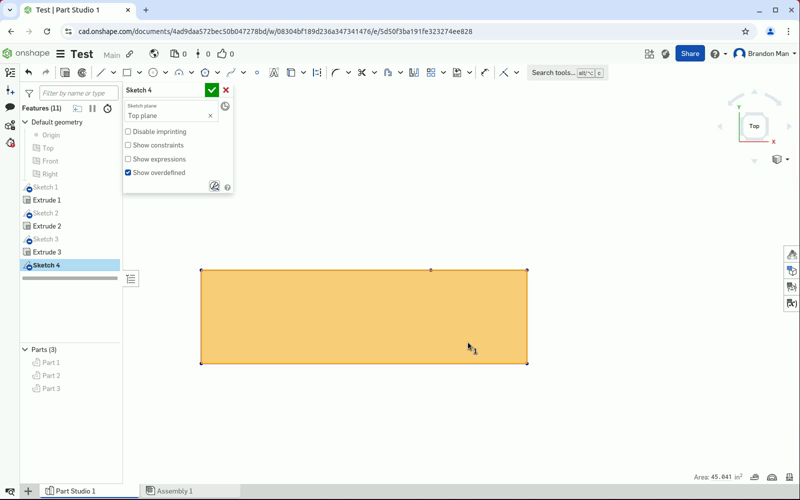
scroll(-6)
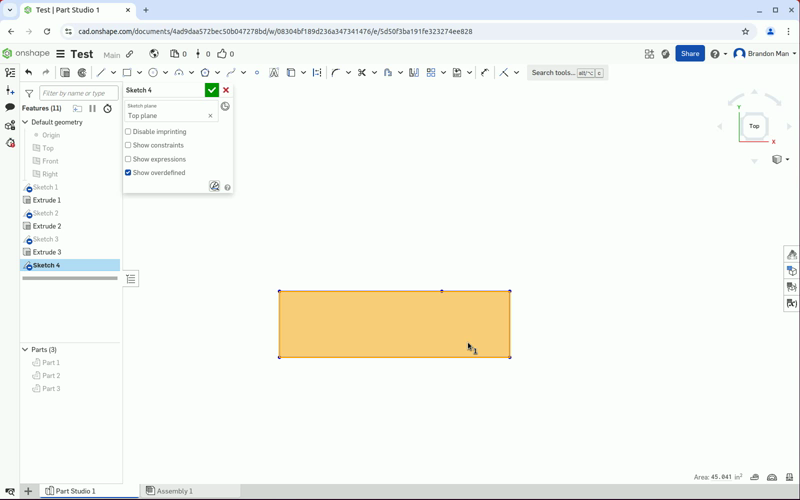
scroll(-6)
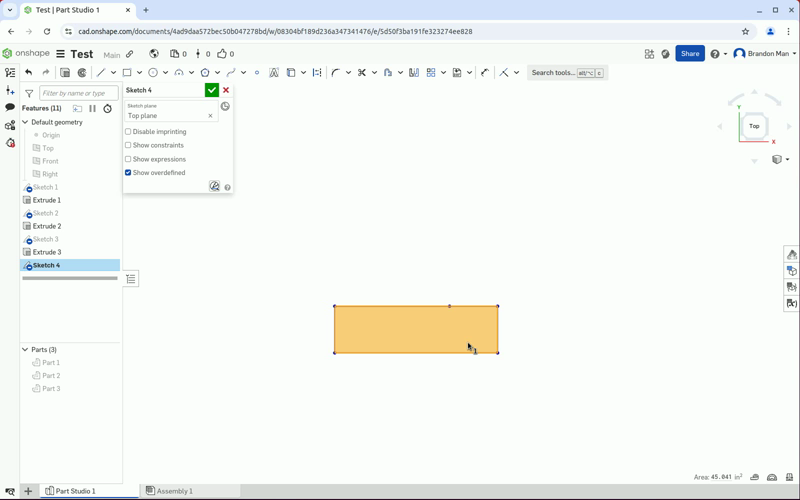
scroll(-6)
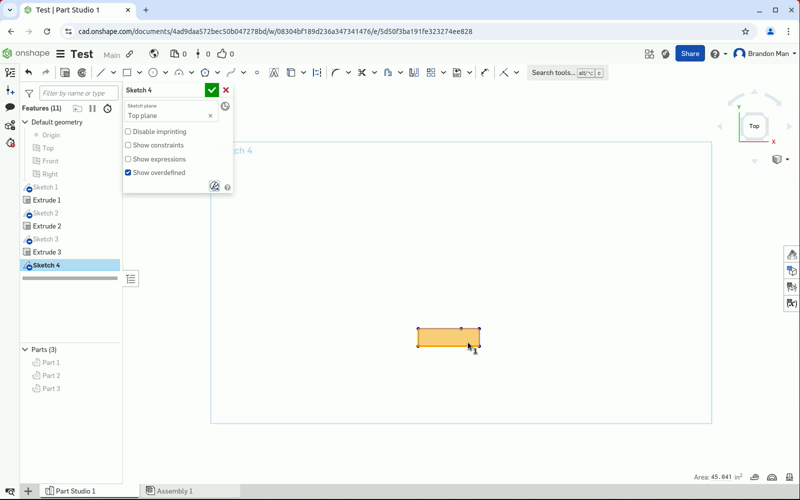
mouse_move(73, 352)
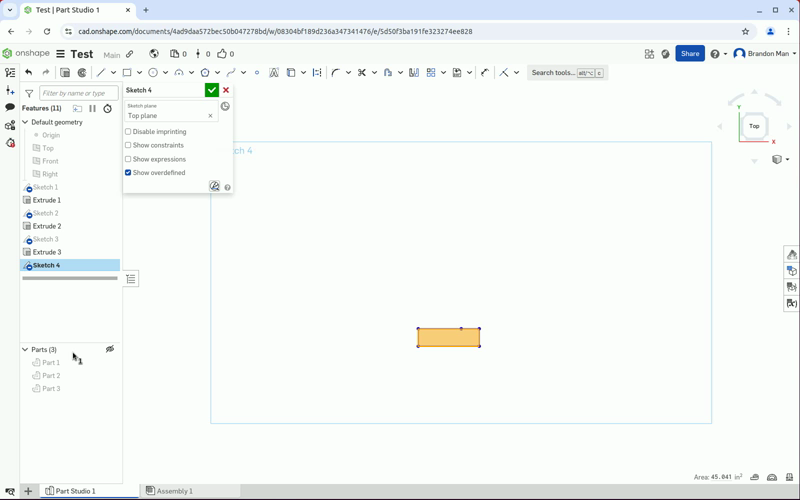
key(shift+y)
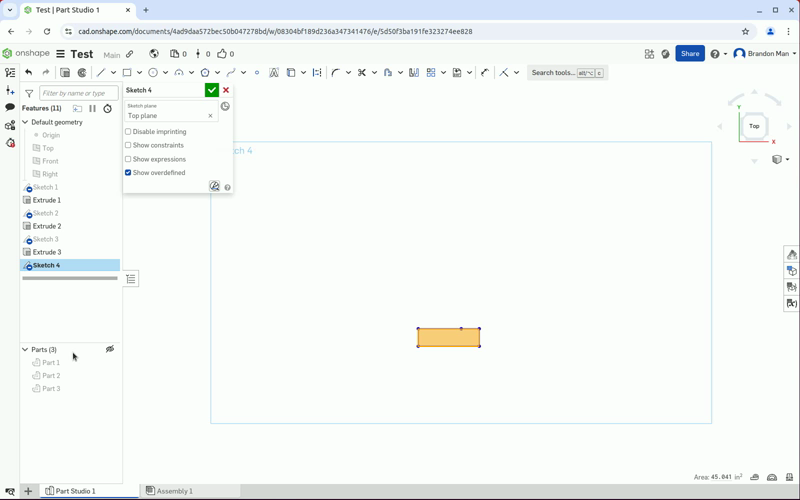
key(shift+e)
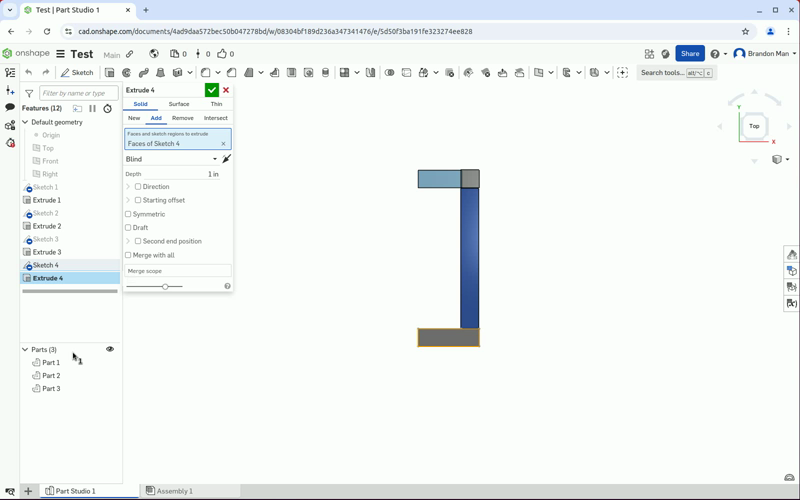
mouse_move(143, 106)
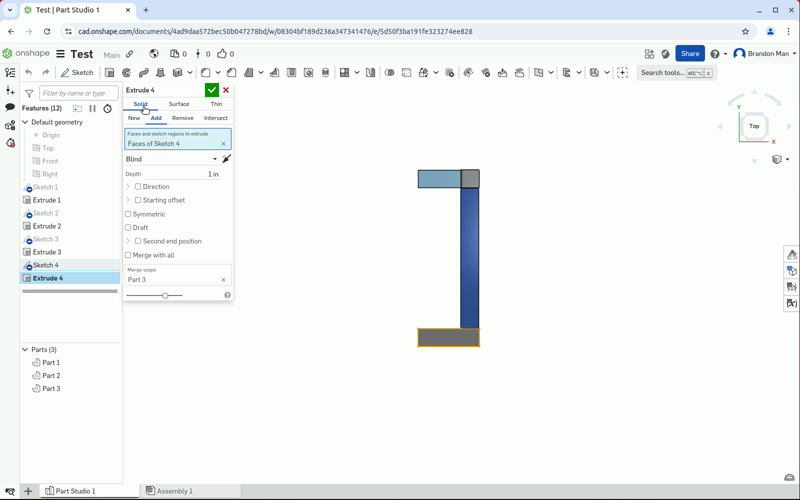
click(143, 106)
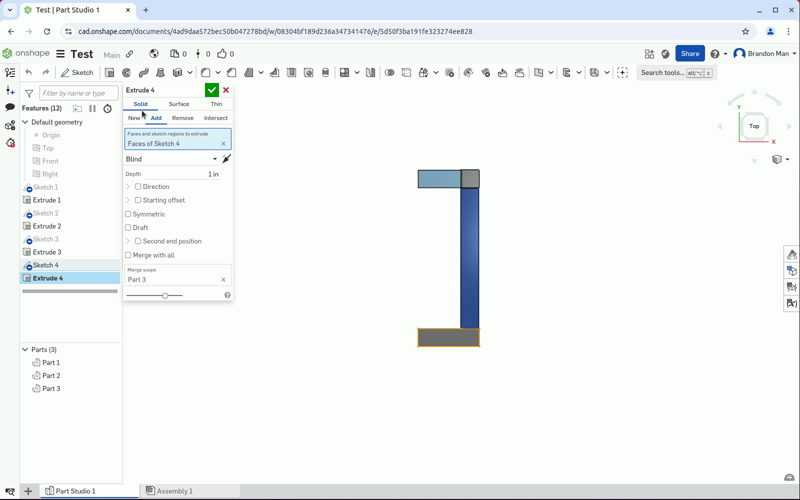
mouse_move(137, 120)
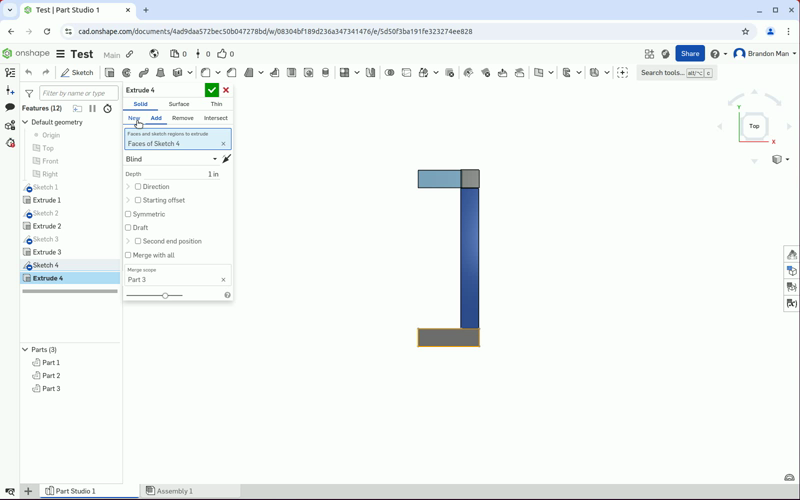
click(137, 120)
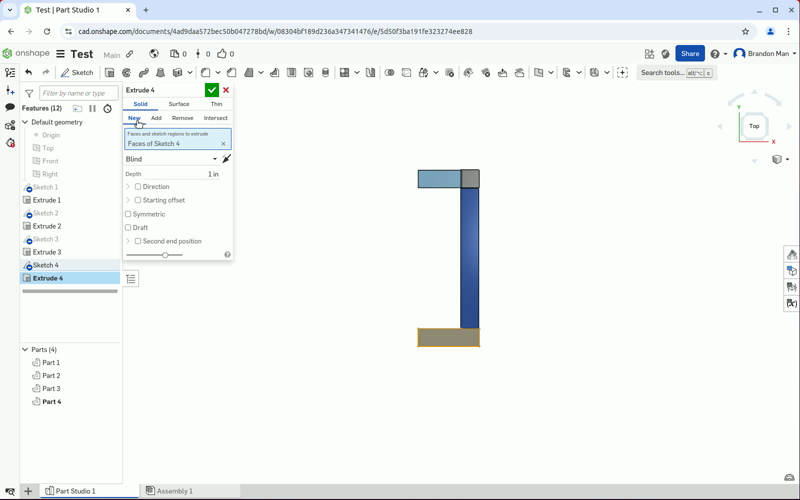
key(tab, 4)
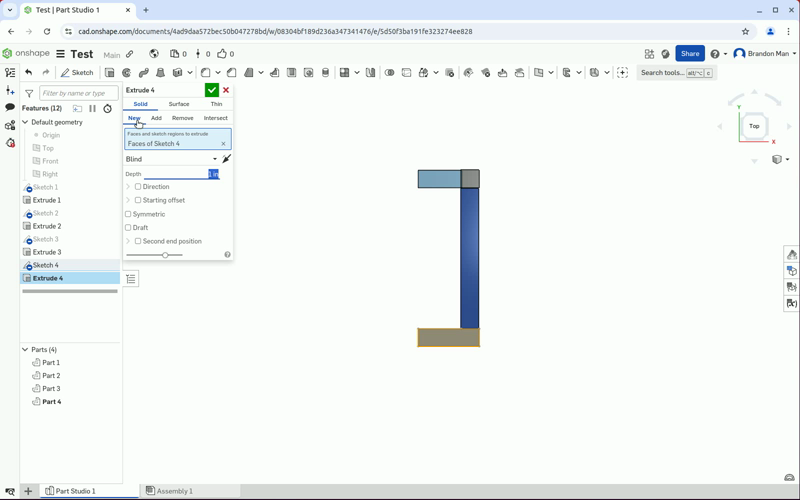
text(15.165)
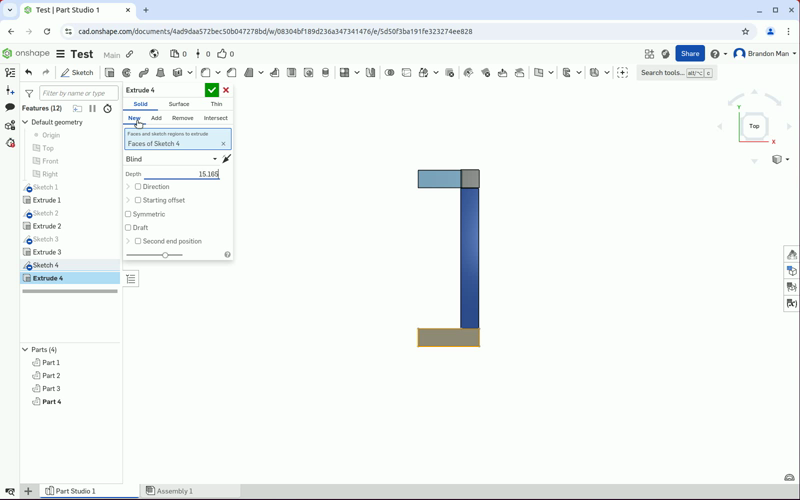
key(enter)
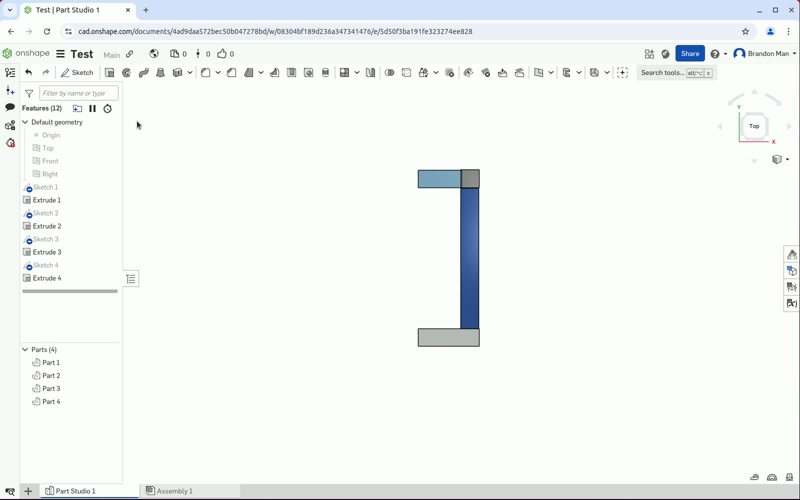
key(shift+h)
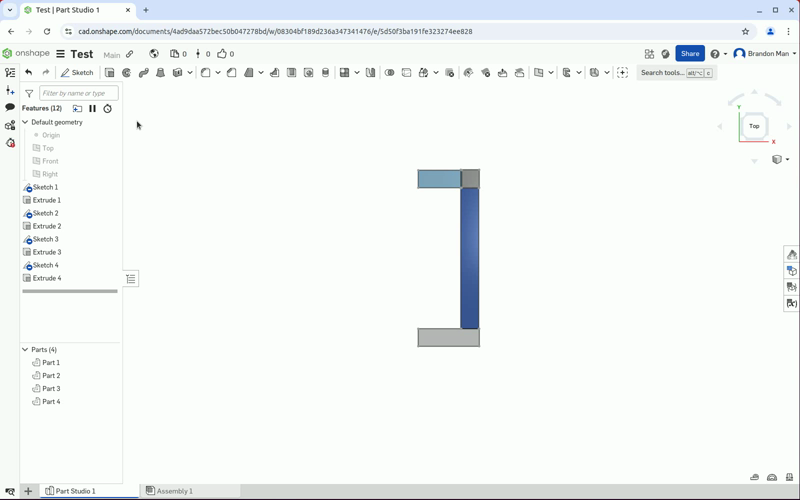
key(shift+h)
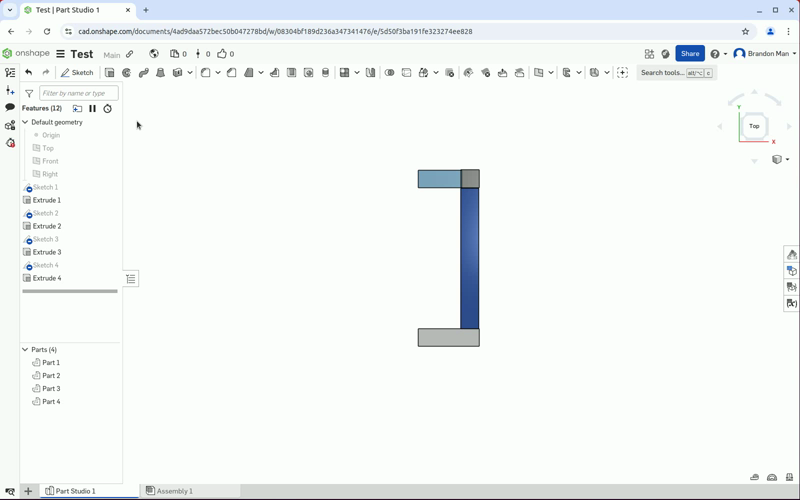
mouse_move(73, 189)
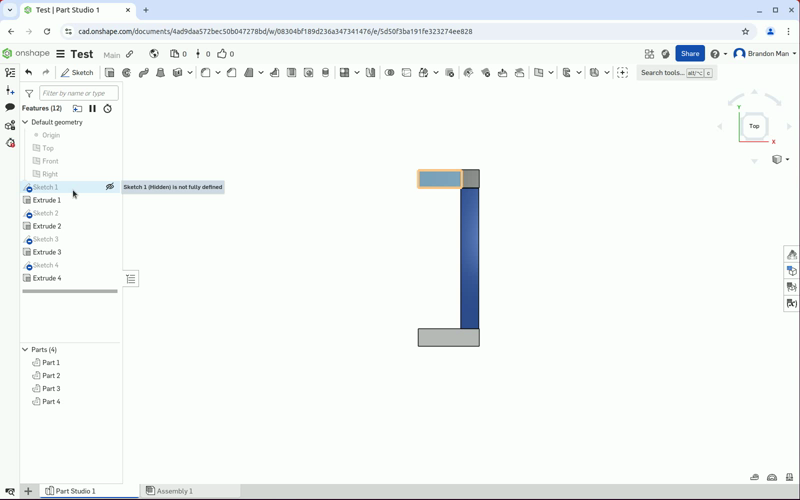
click(73, 189)
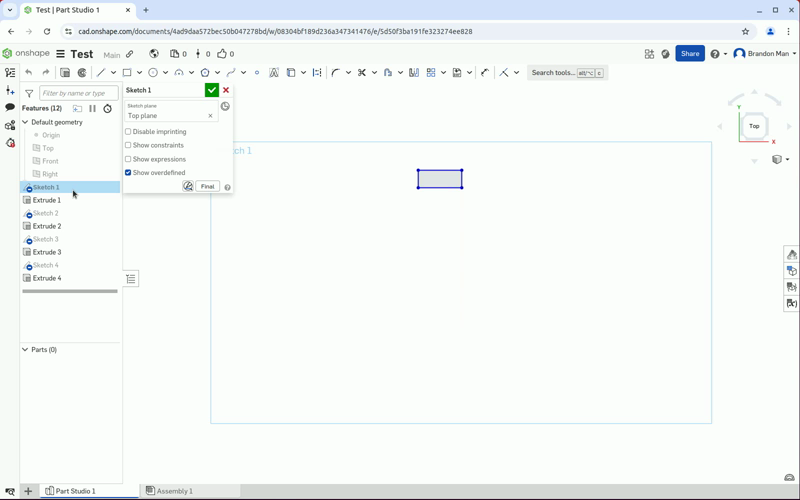
mouse_move(229, 92)
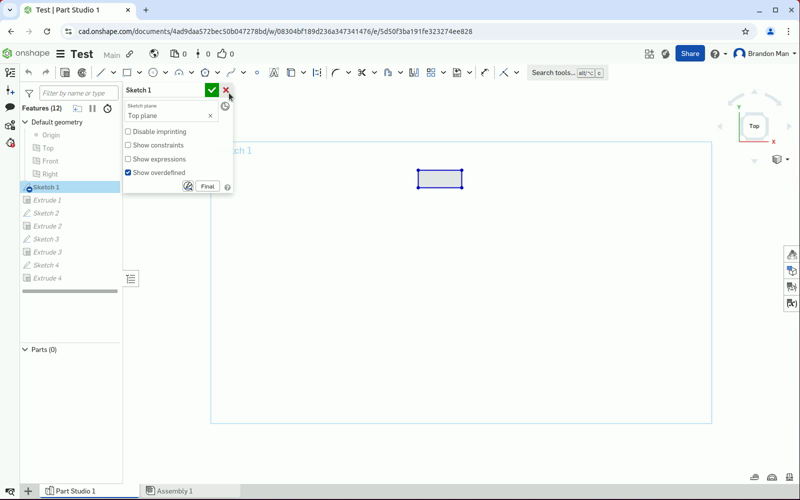
click(229, 92)
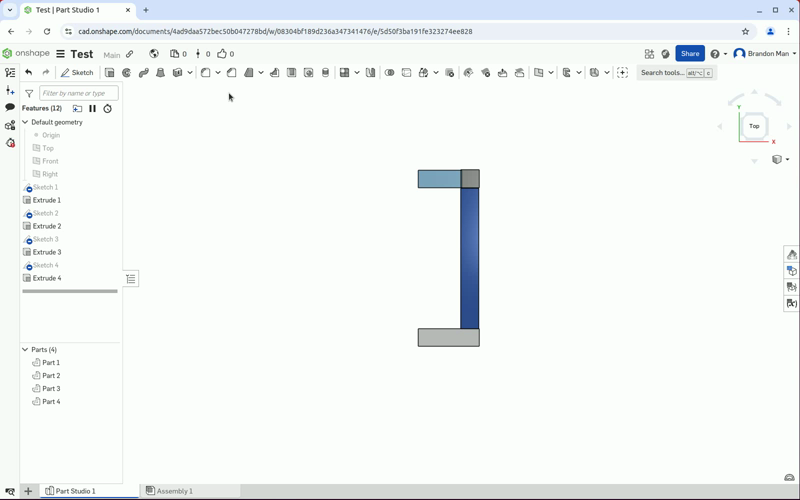
mouse_move(73, 352)
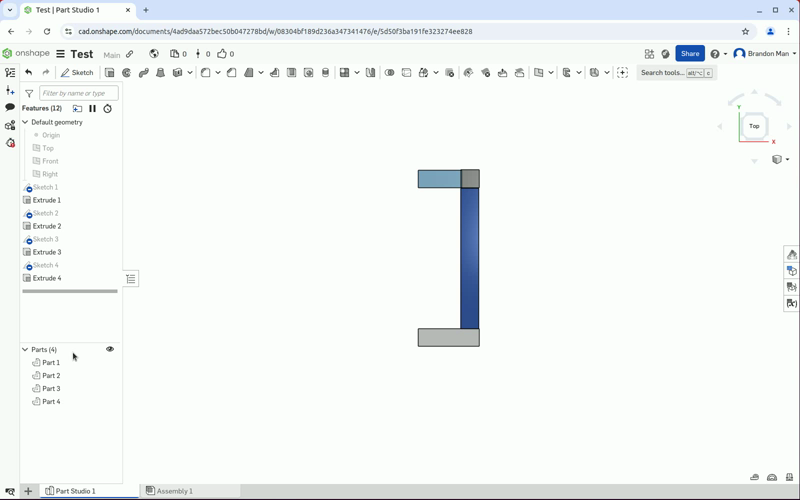
key(y)
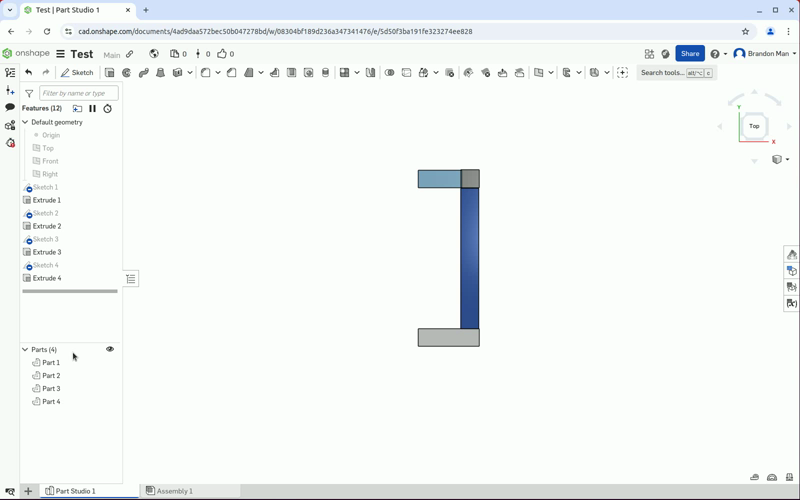
key(shift+p)
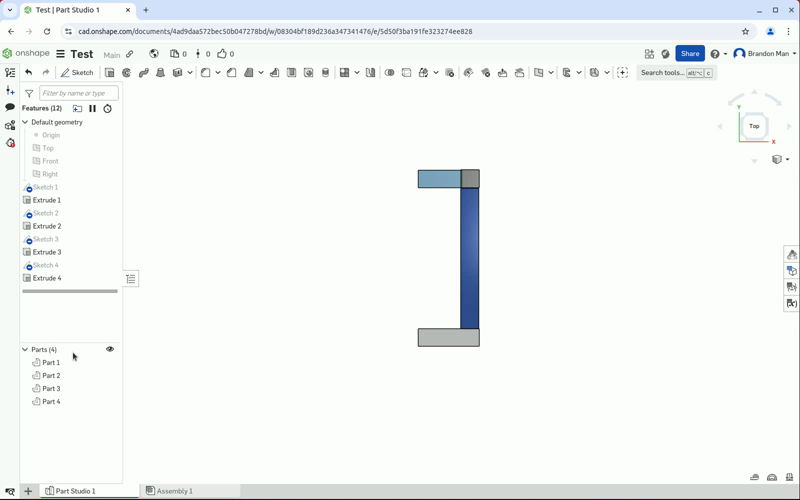
key(space)
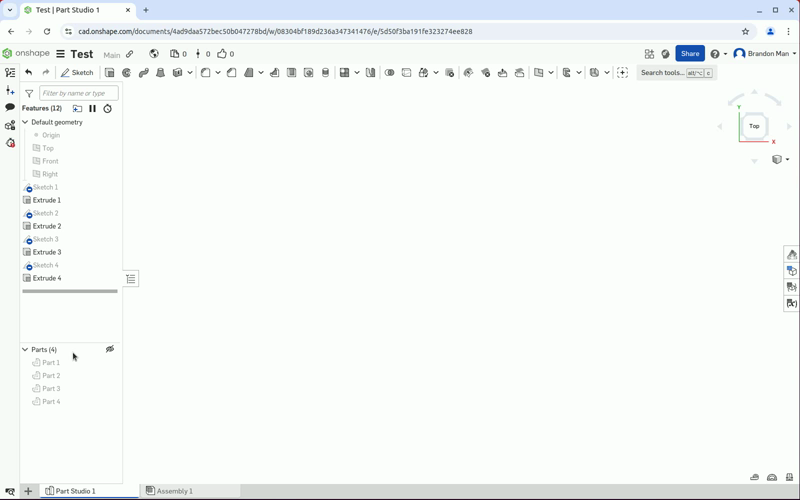
key_down(shift)
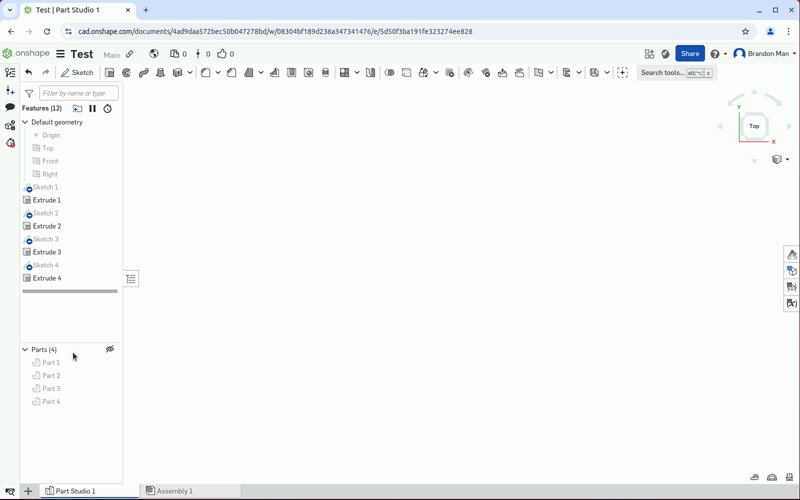
key(up)
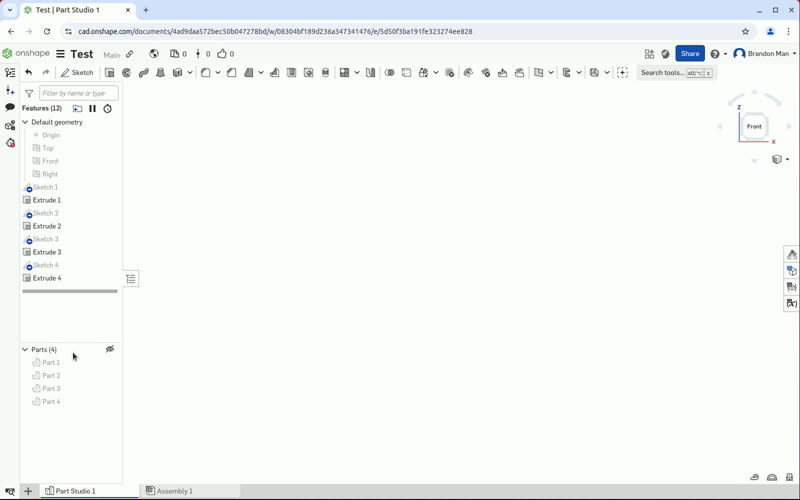
key_up(shift)
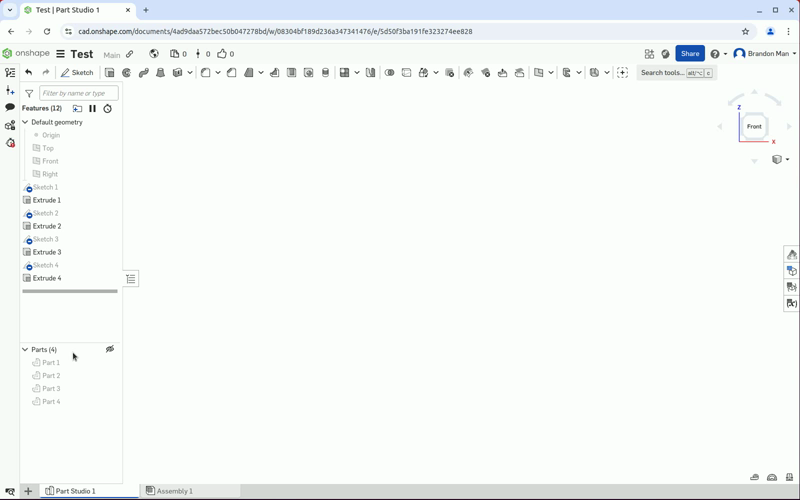
key(space)
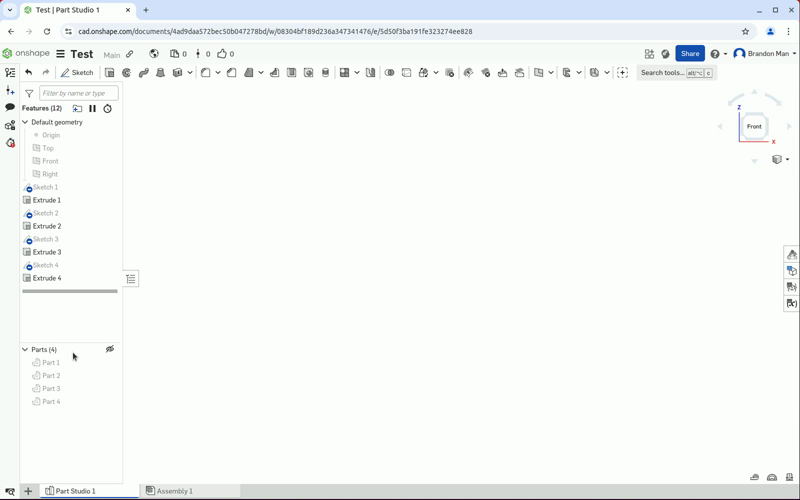
key_down(shift)
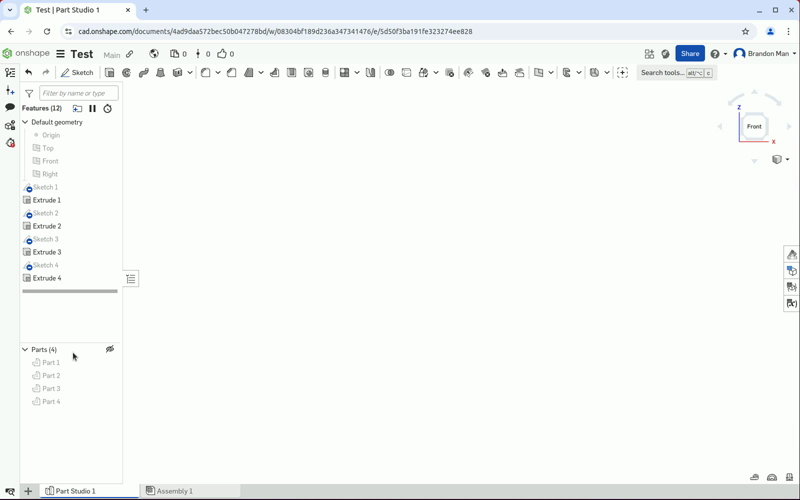
key(left)
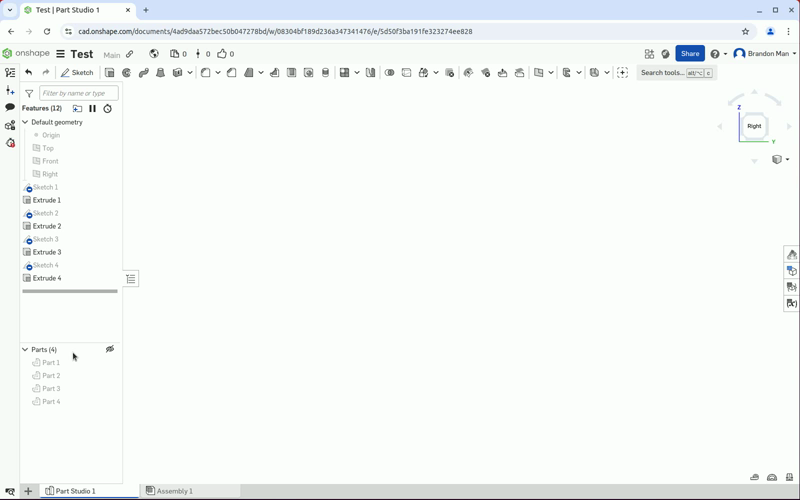
key_up(shift)
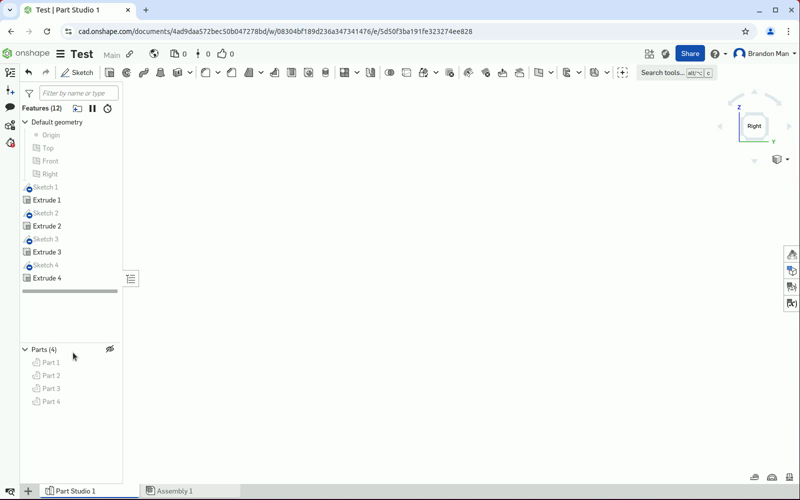
mouse_move(73, 352)
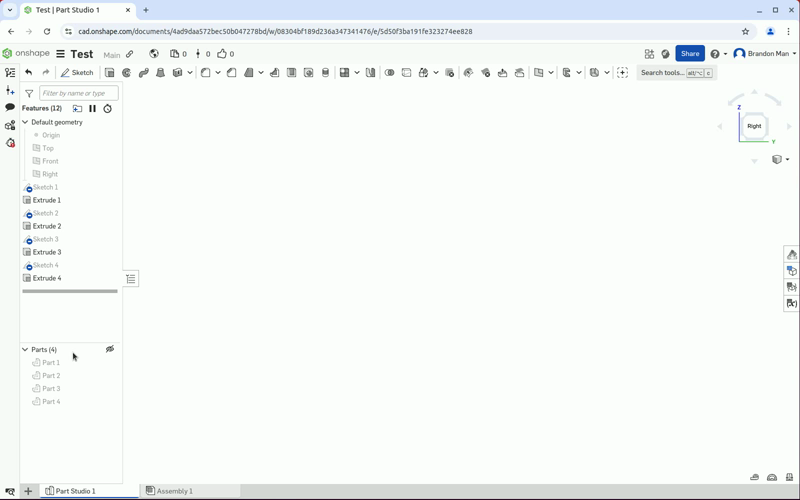
key(shift+y)
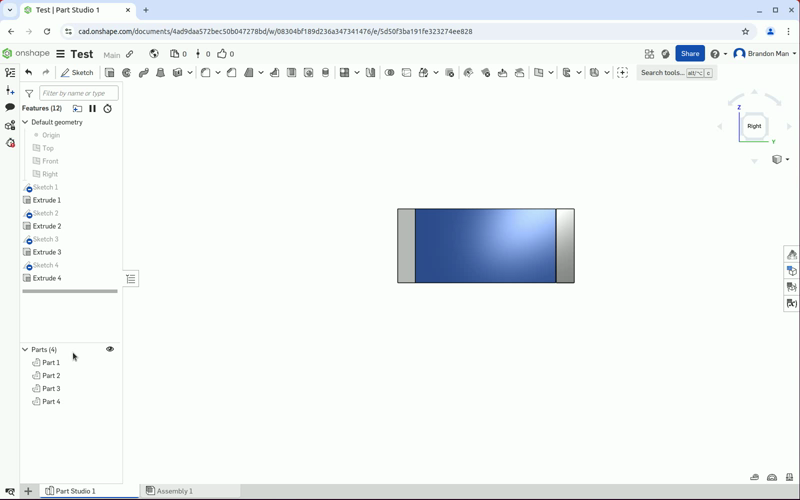
mouse_move(541, 75)
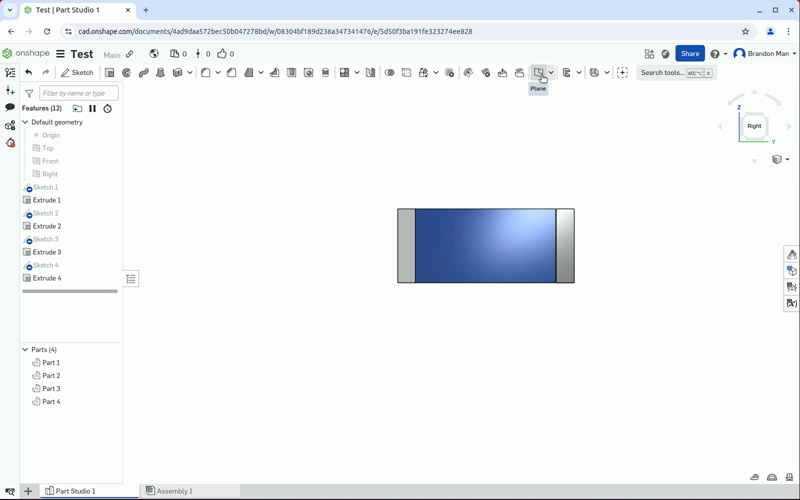
click(541, 75)
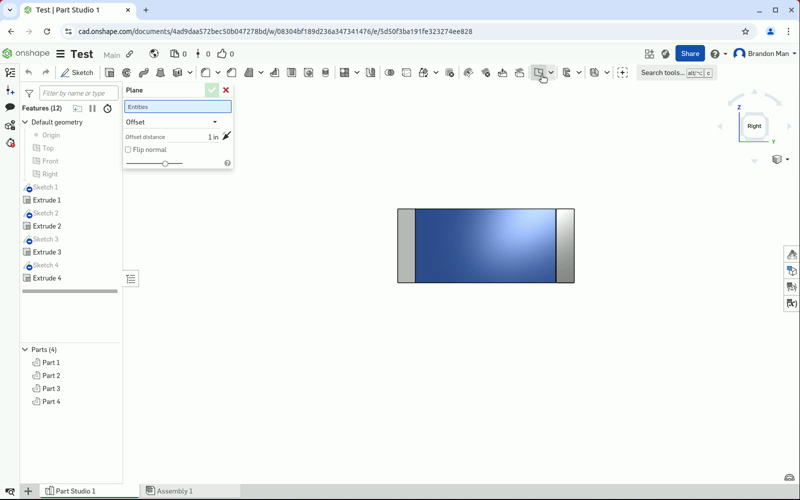
mouse_move(73, 176)
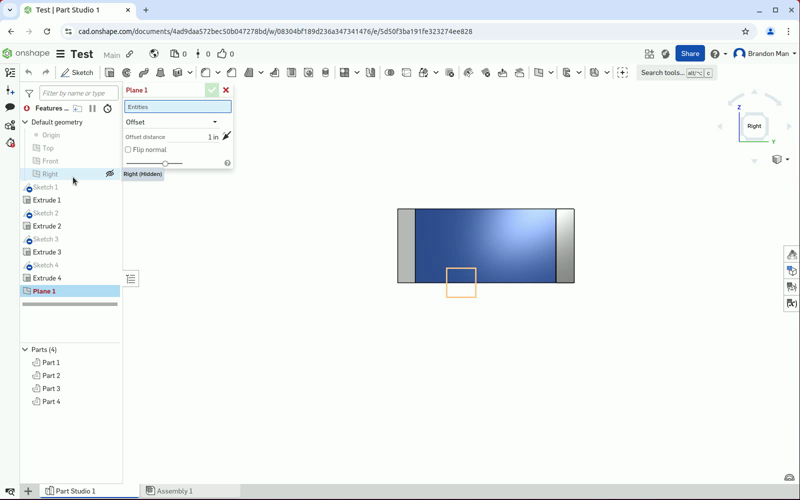
click(73, 176)
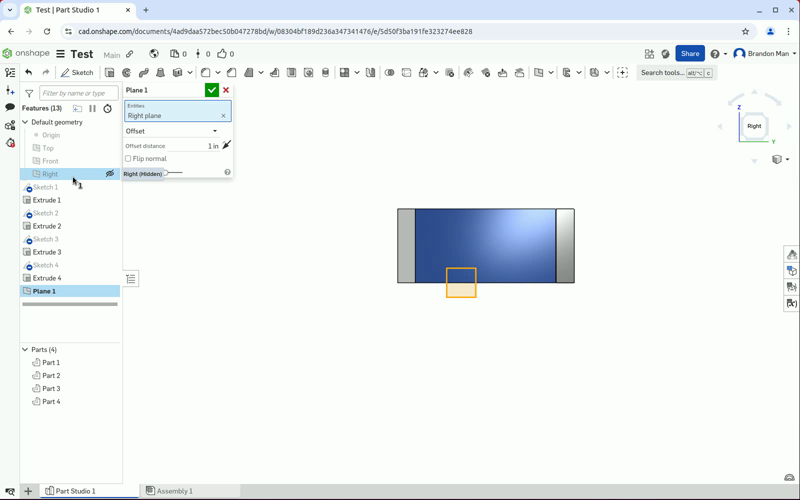
key(tab, 2)
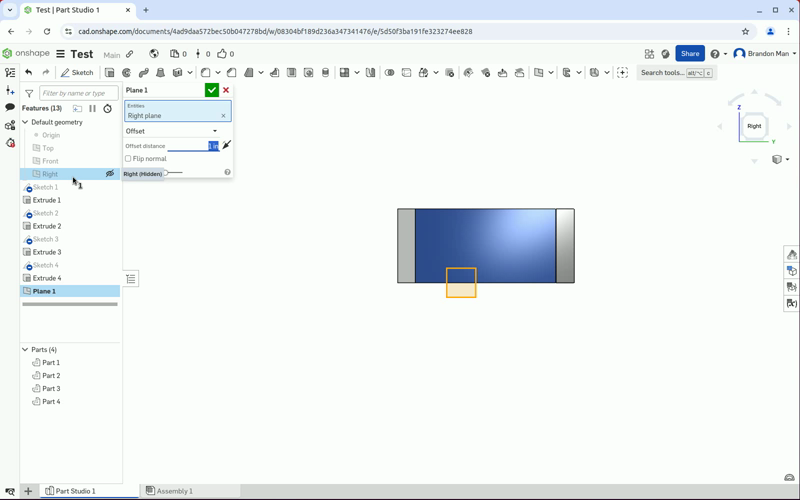
text(3.605)
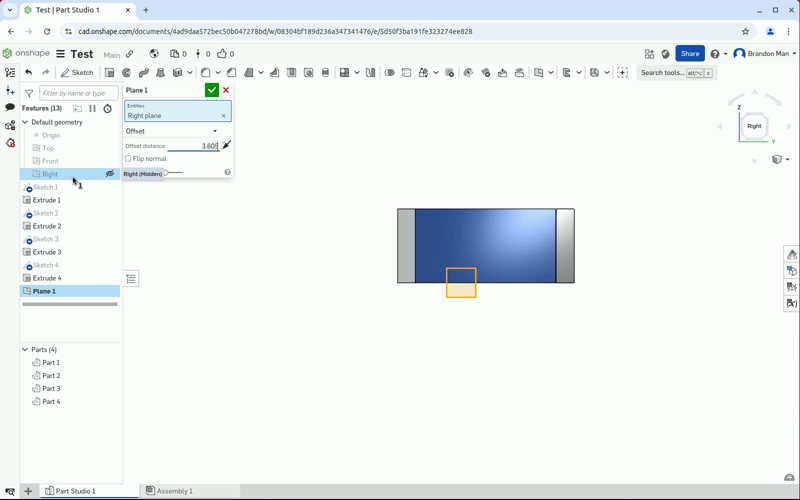
key(enter, 2)
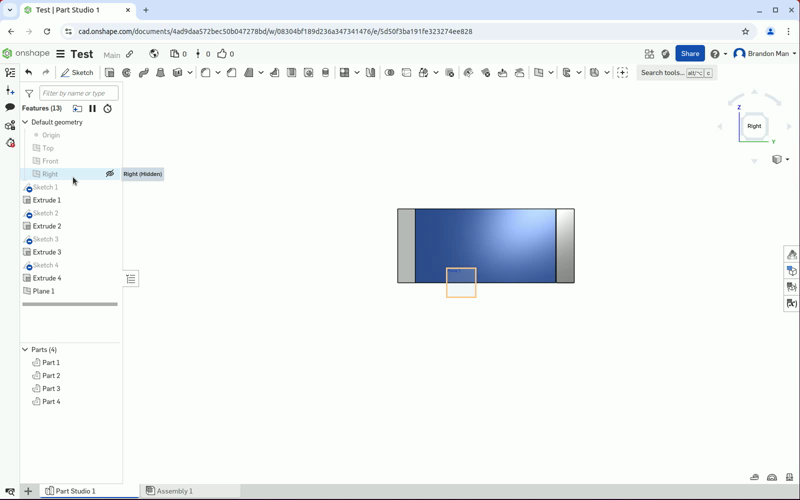
key(shift+s)
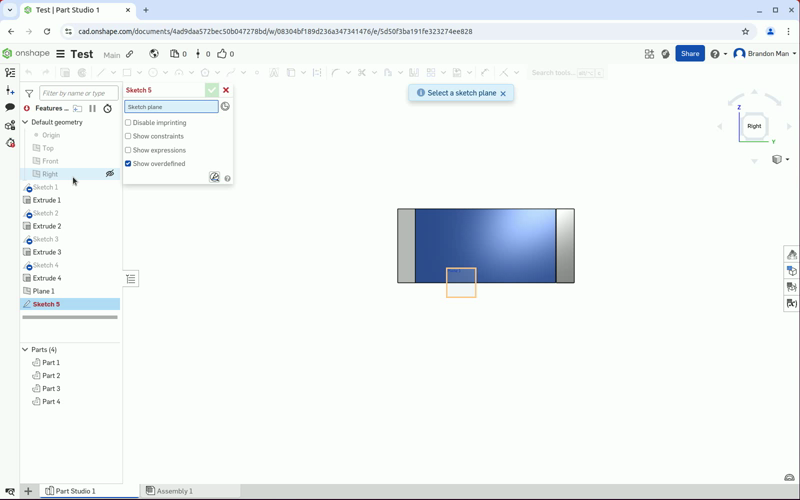
mouse_move(73, 293)
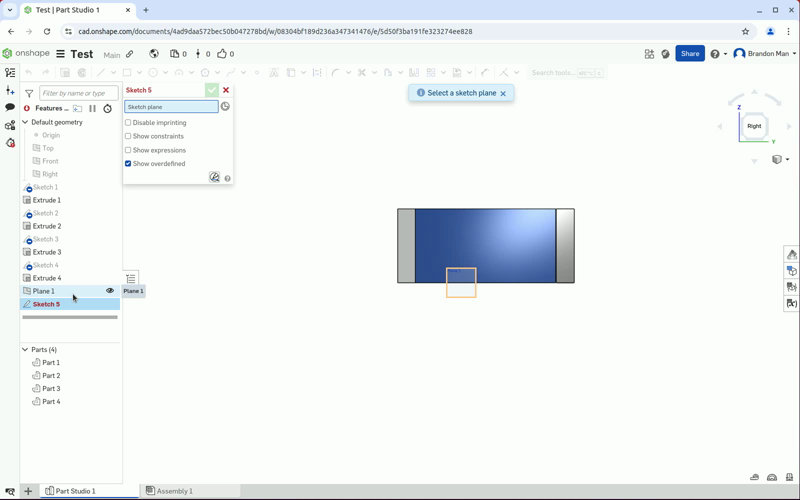
click(73, 293)
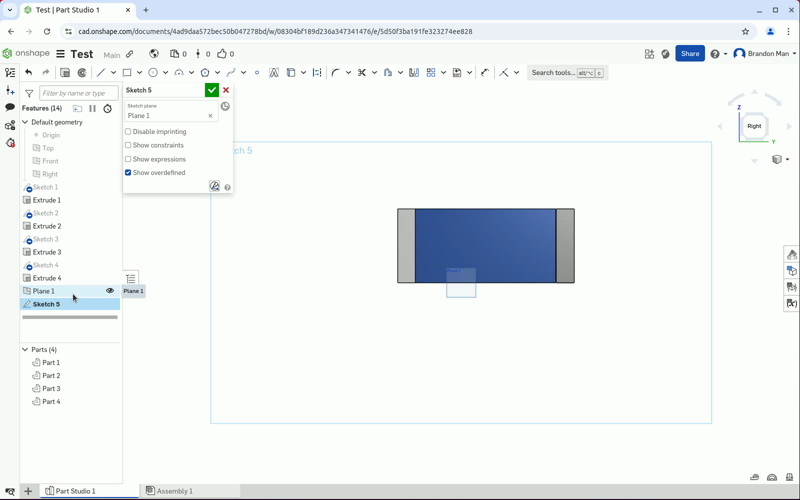
mouse_move(73, 352)
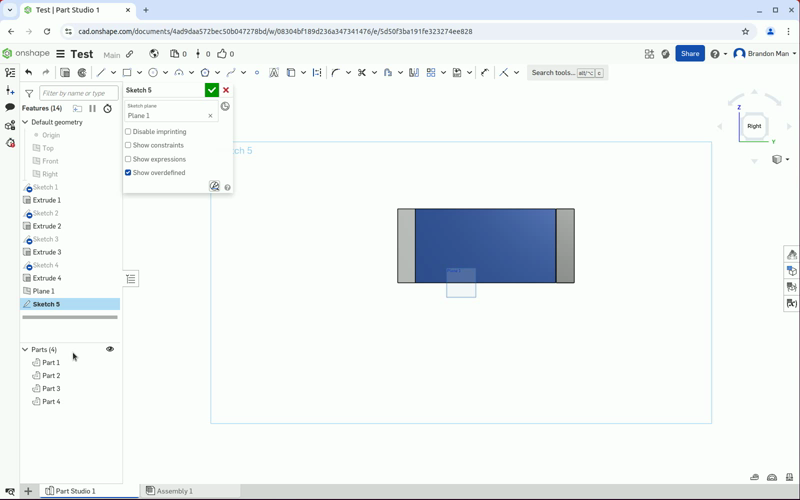
key(y)
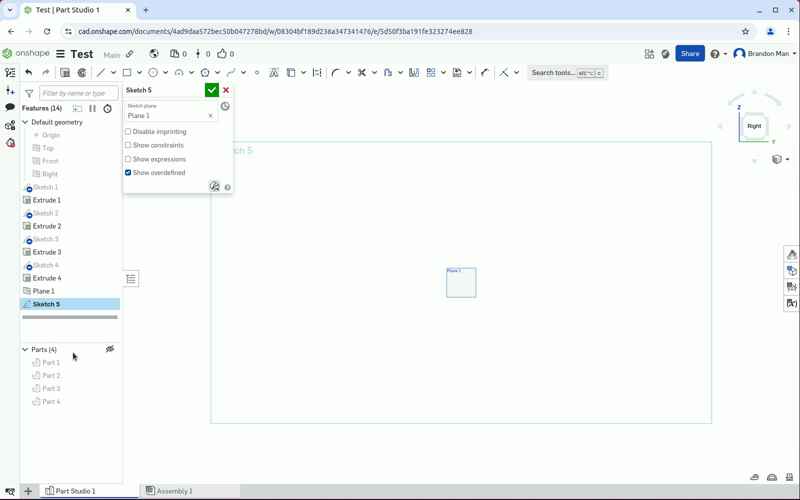
key(l)
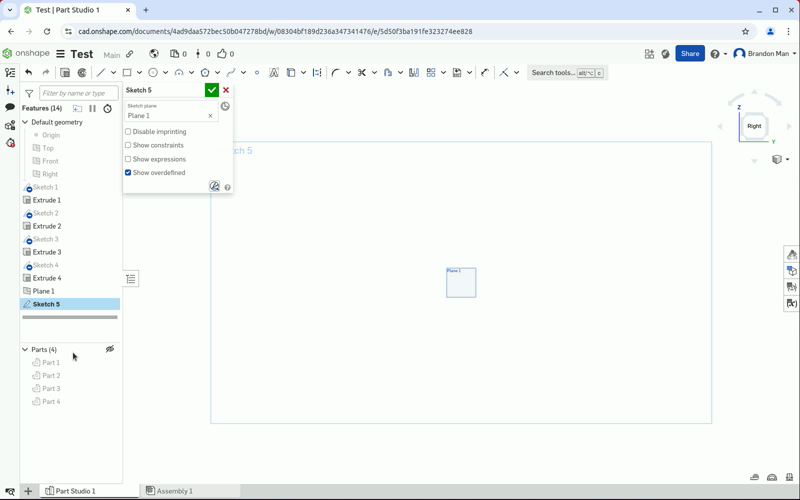
key_down(shift)
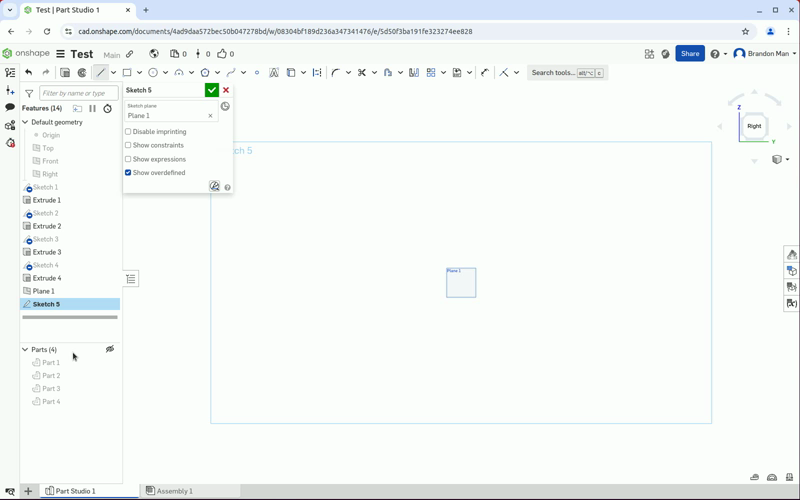
mouse_move(476, 245)
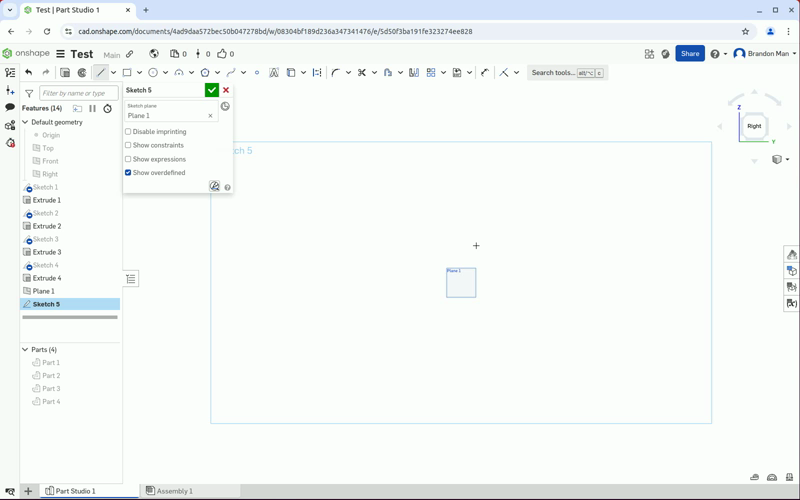
click(476, 245)
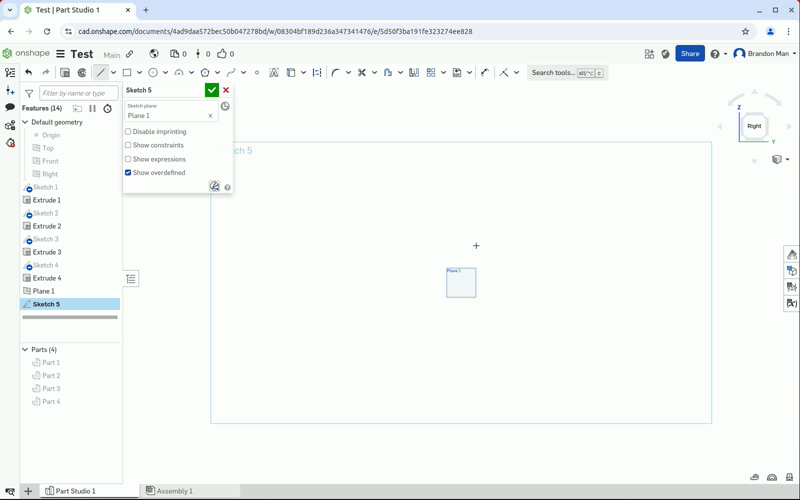
key_up(shift)
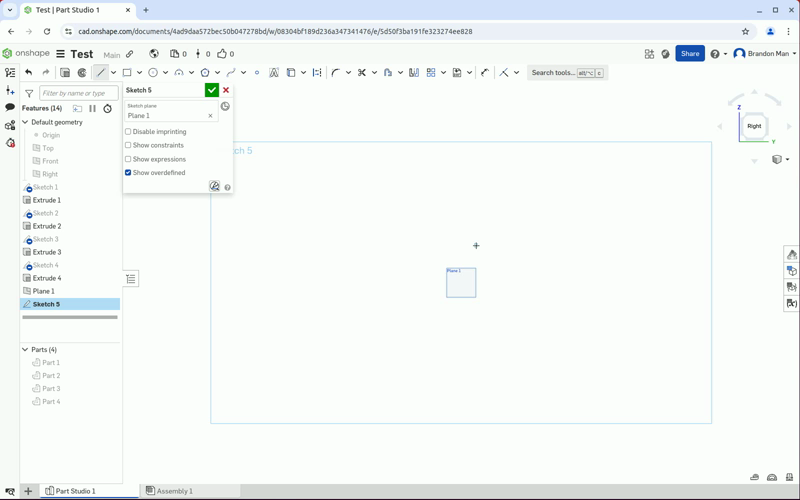
key_down(shift)
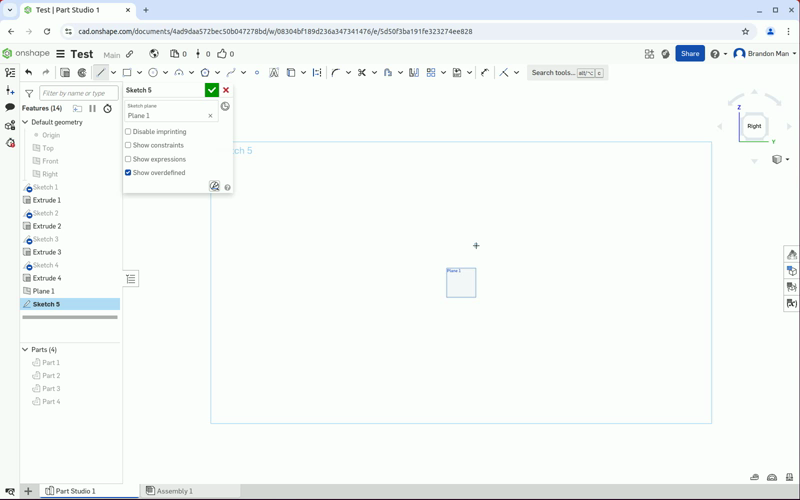
mouse_move(506, 245)
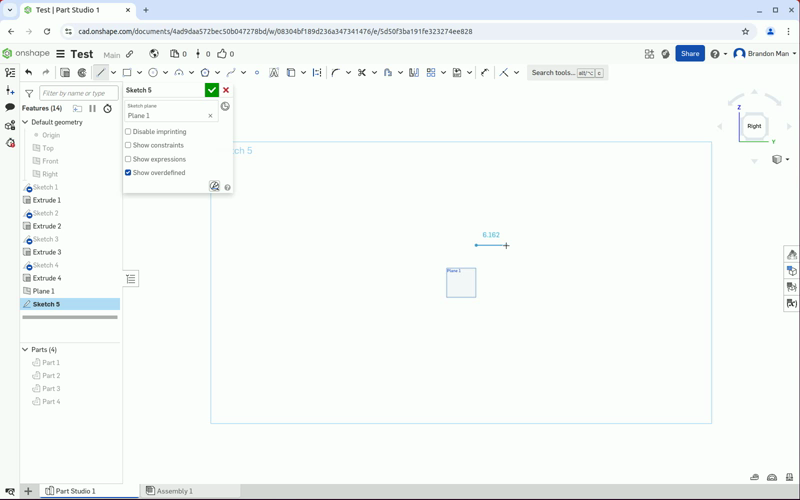
mouse_move(480, 253)
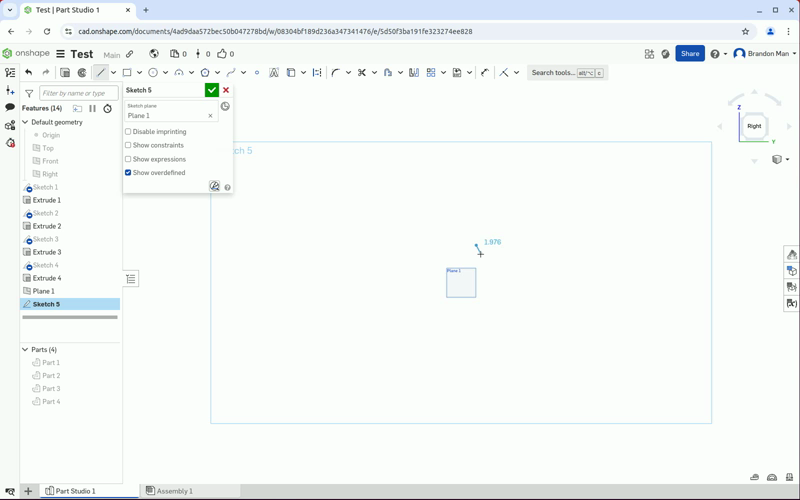
click(480, 253)
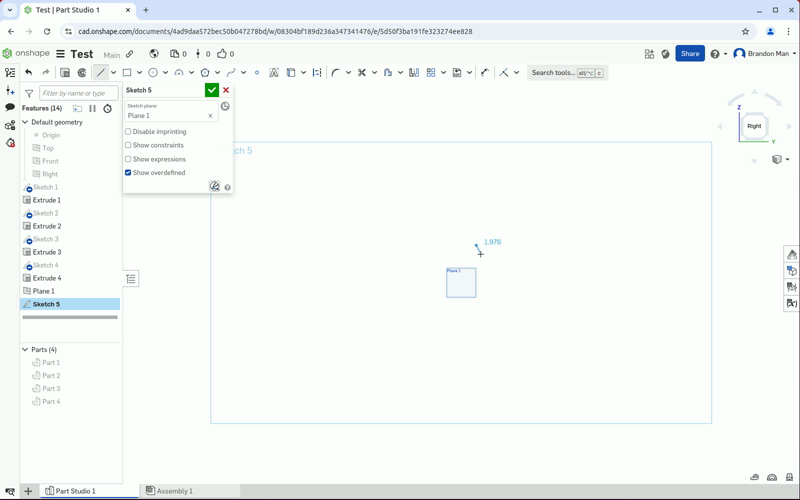
key_up(shift)
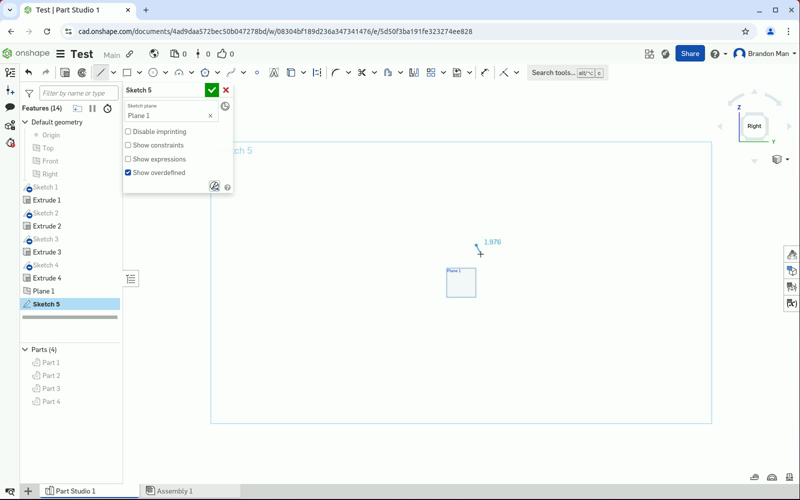
key_down(shift)
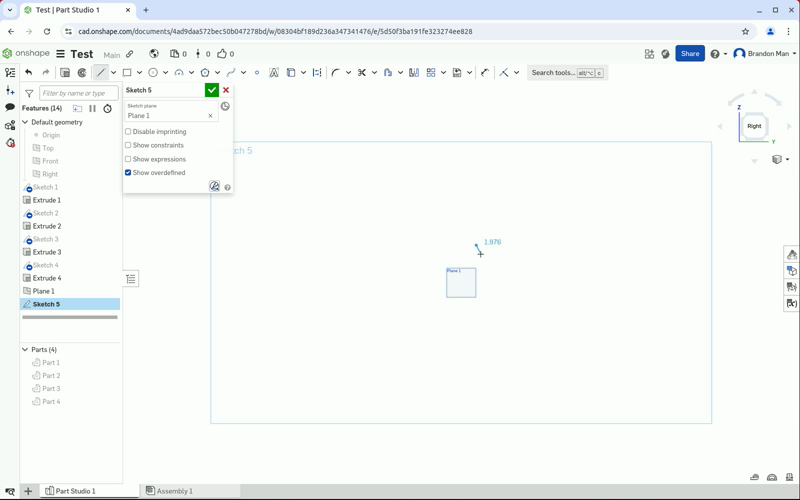
mouse_move(510, 253)
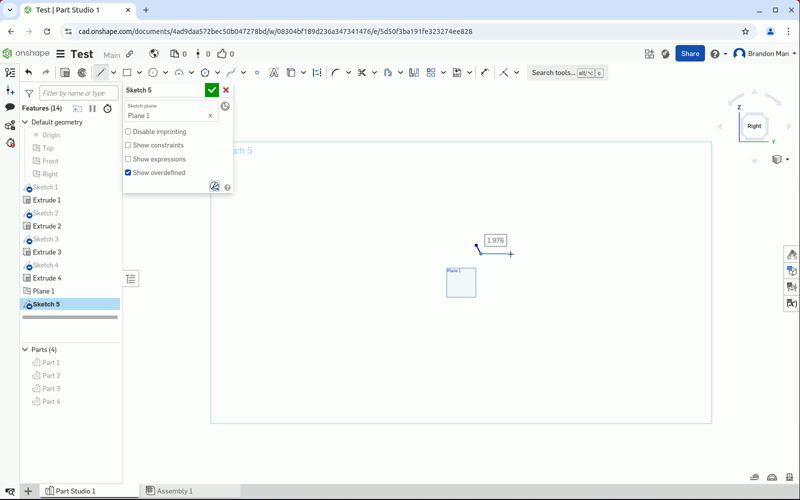
mouse_move(489, 253)
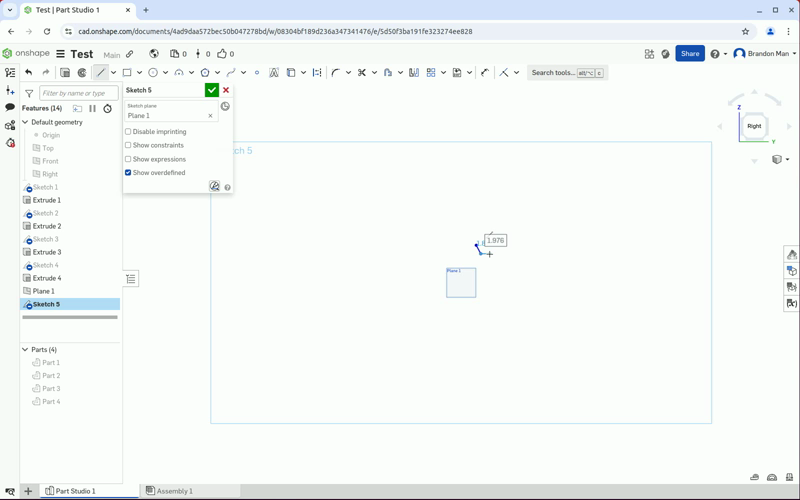
click(489, 253)
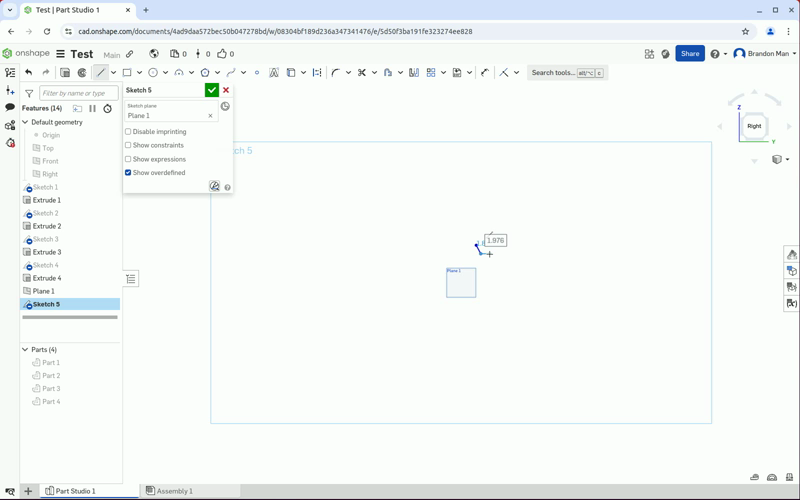
key_up(shift)
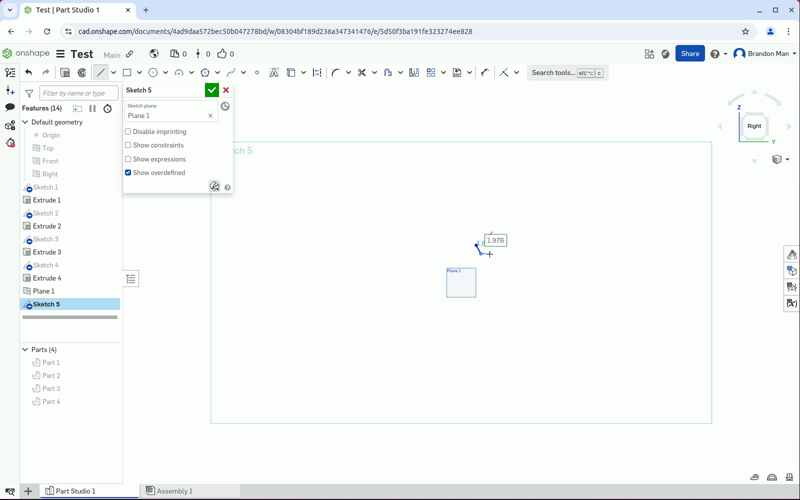
key_down(shift)
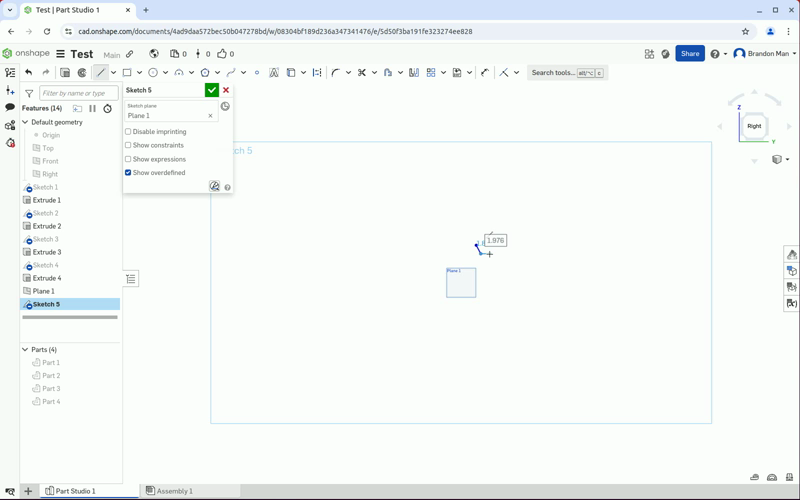
mouse_move(519, 253)
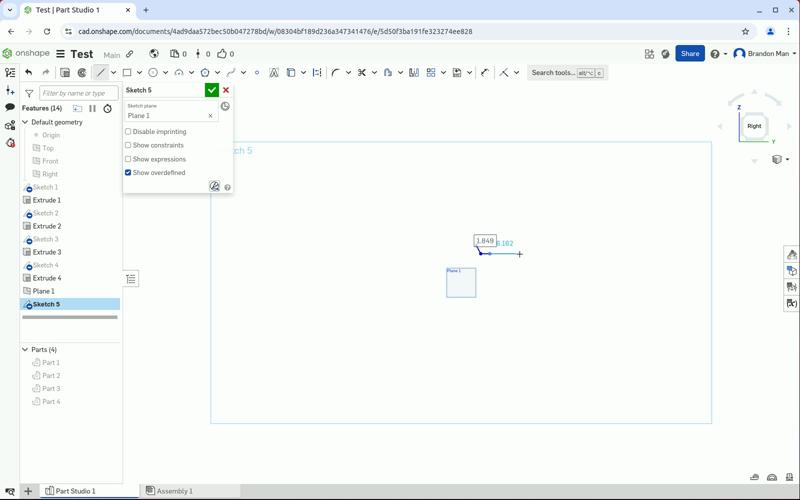
mouse_move(494, 245)
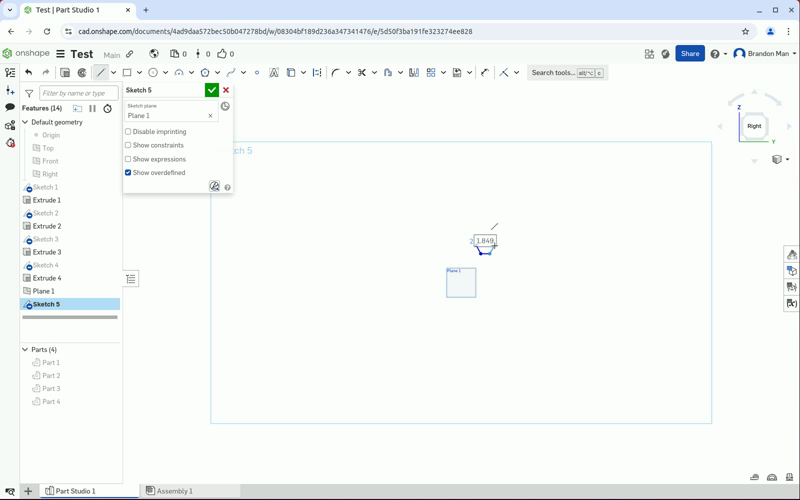
click(494, 245)
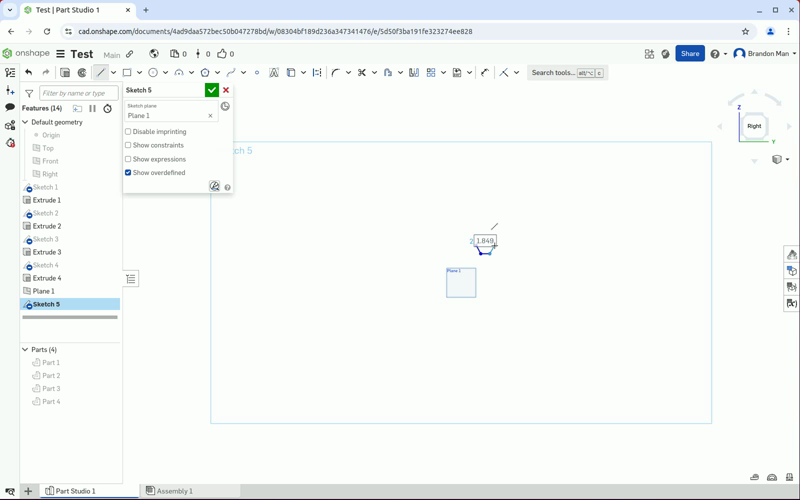
key_up(shift)
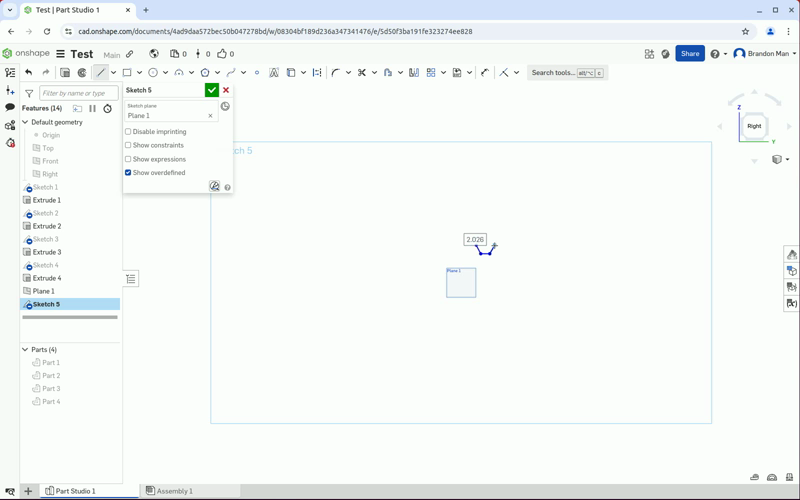
key_down(shift)
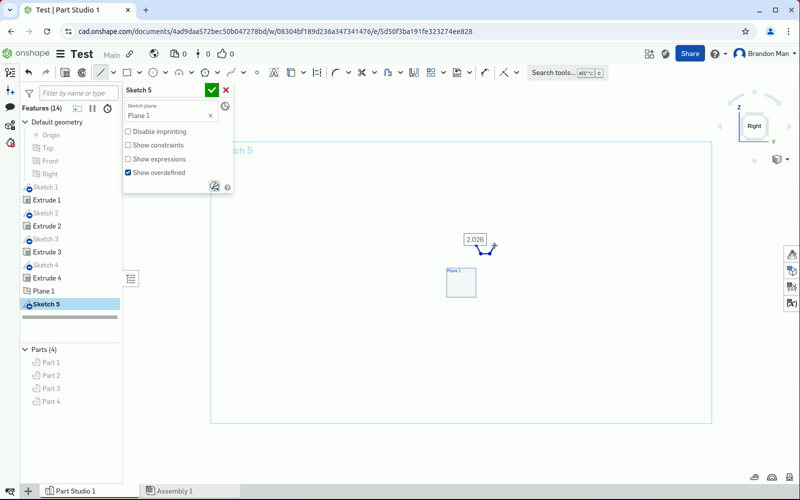
mouse_move(524, 245)
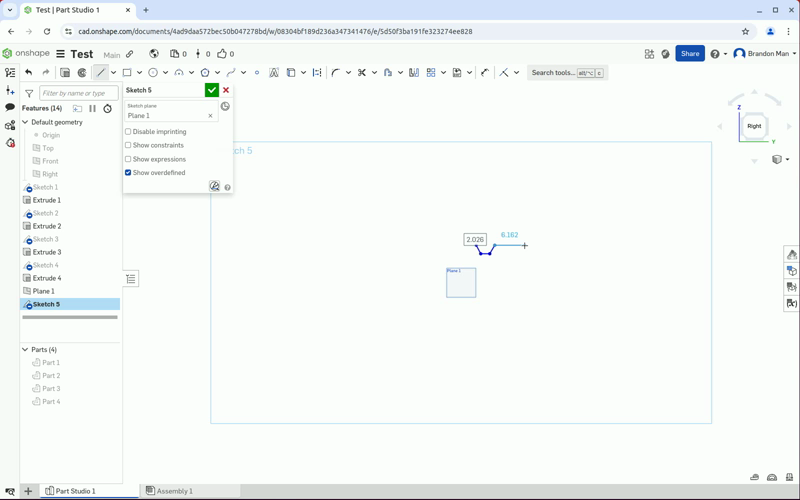
mouse_move(489, 237)
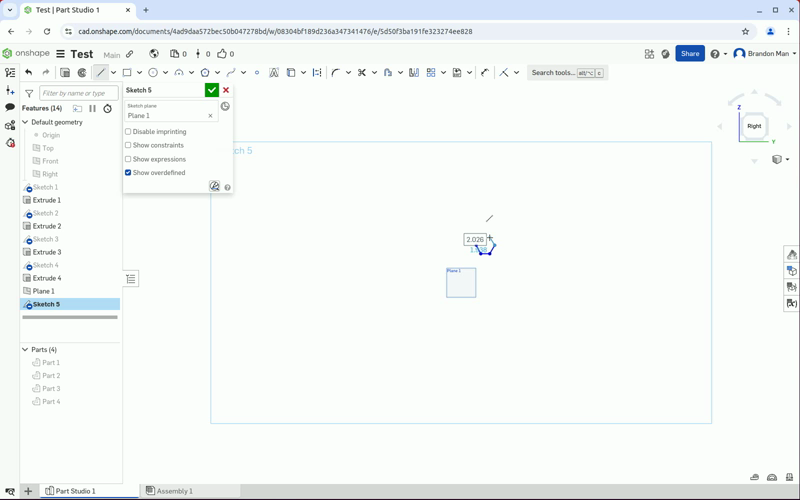
click(489, 237)
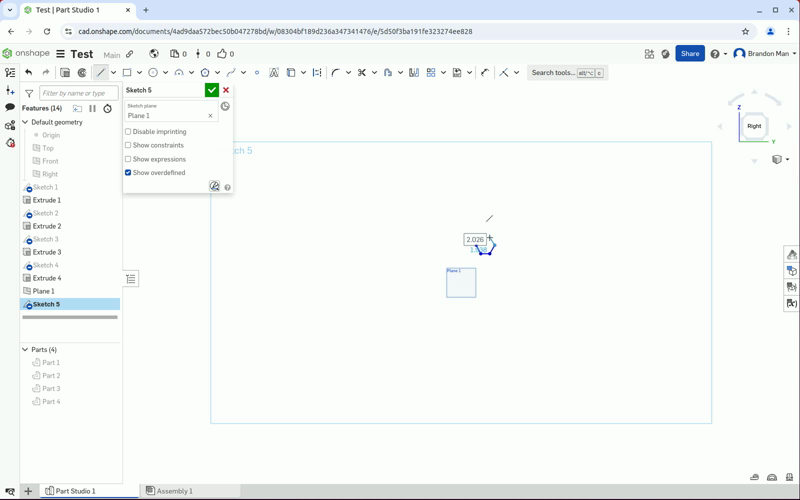
key_up(shift)
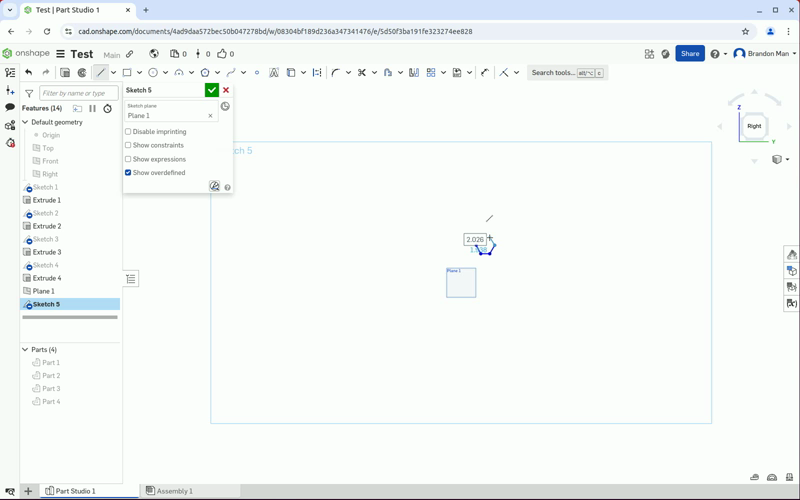
key_down(shift)
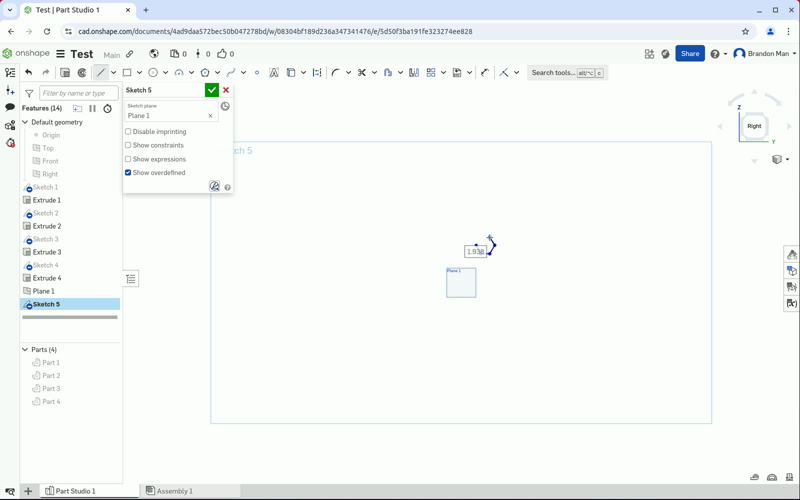
mouse_move(519, 237)
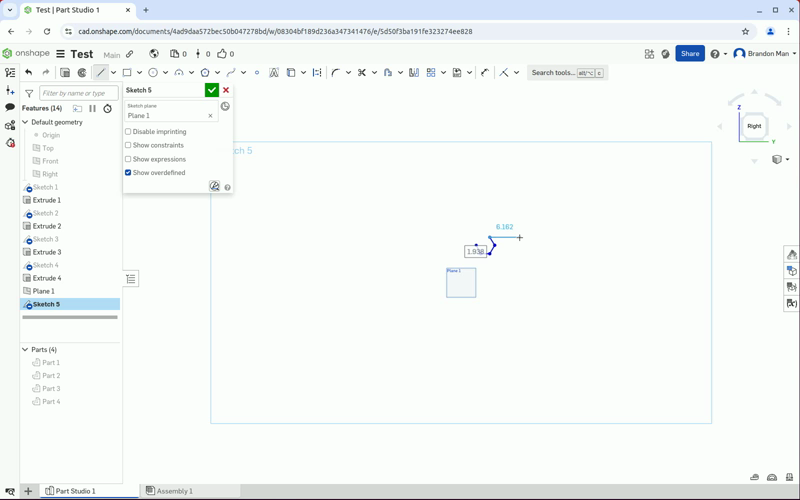
mouse_move(480, 237)
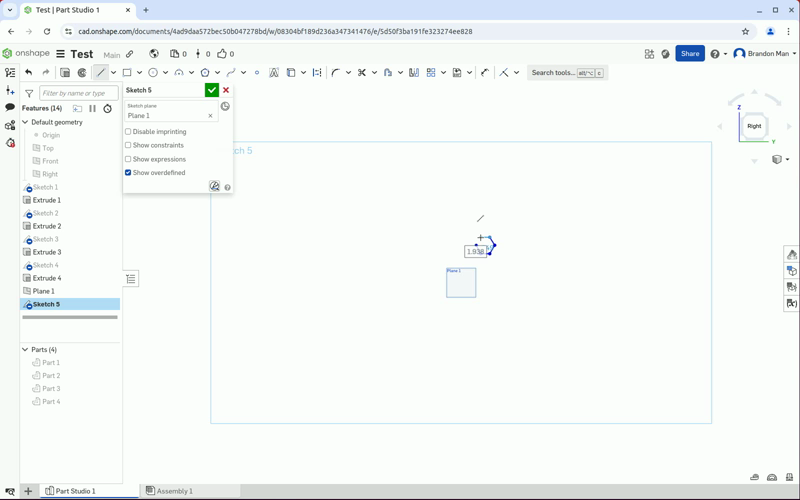
click(480, 237)
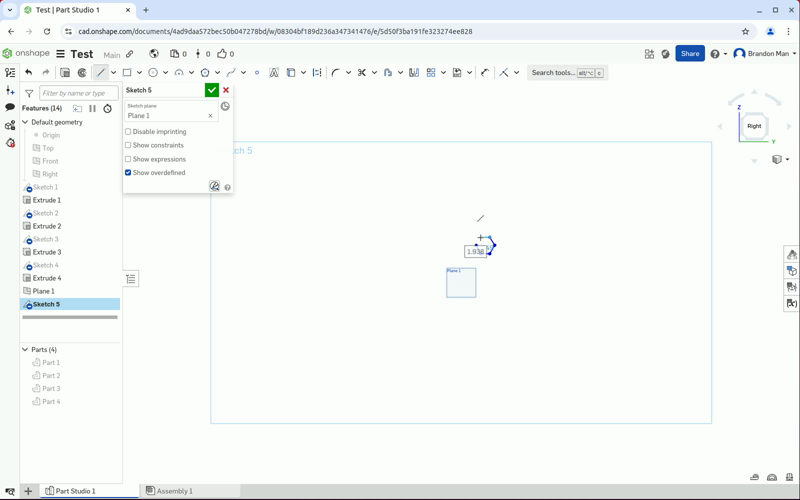
key_up(shift)
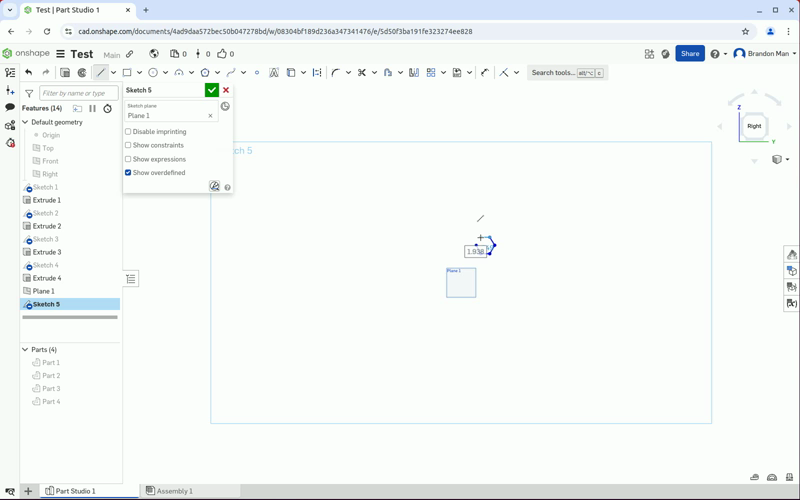
mouse_move(510, 237)
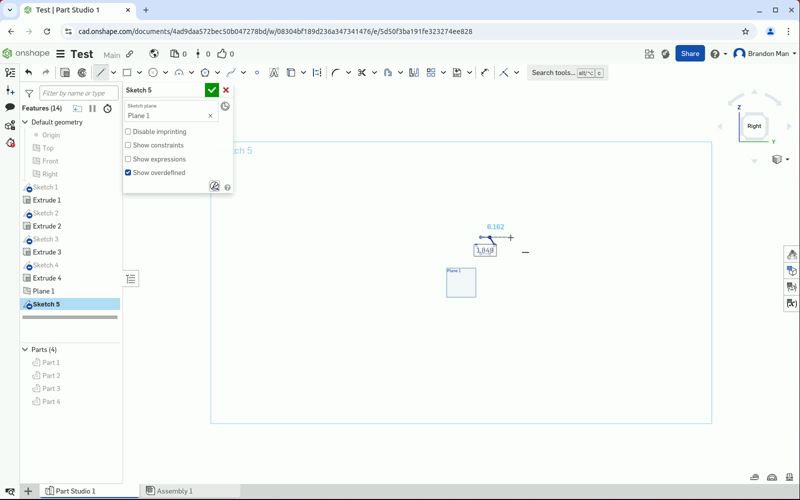
key_down(shift)
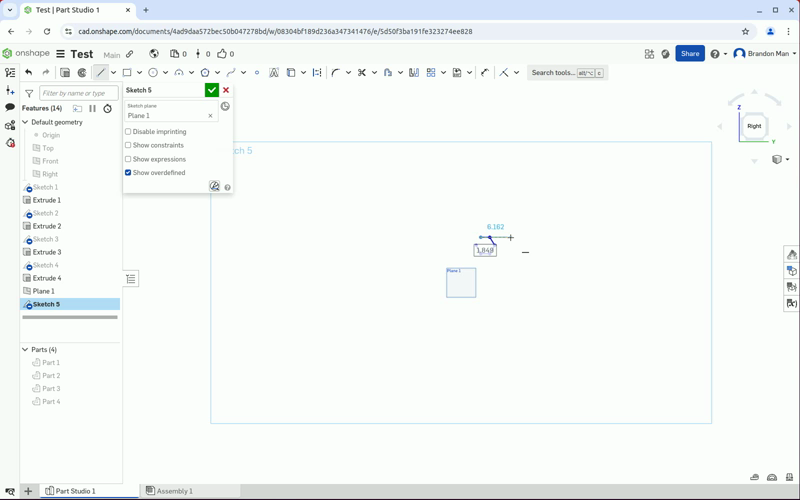
mouse_move(476, 245)
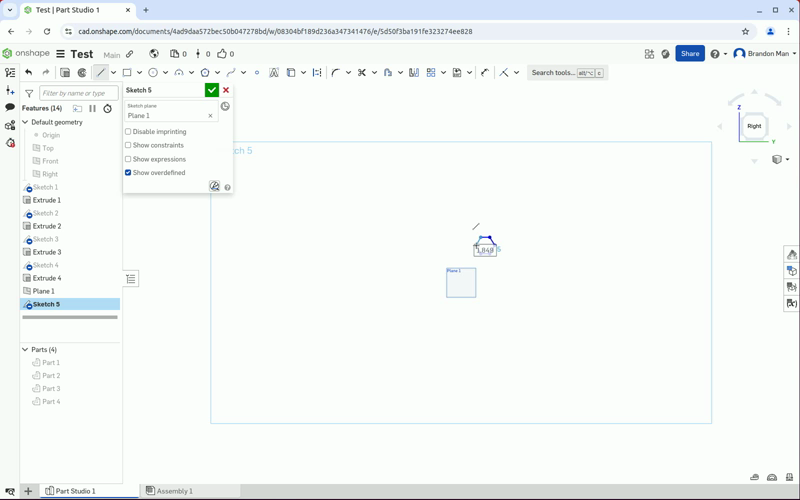
key_up(shift)
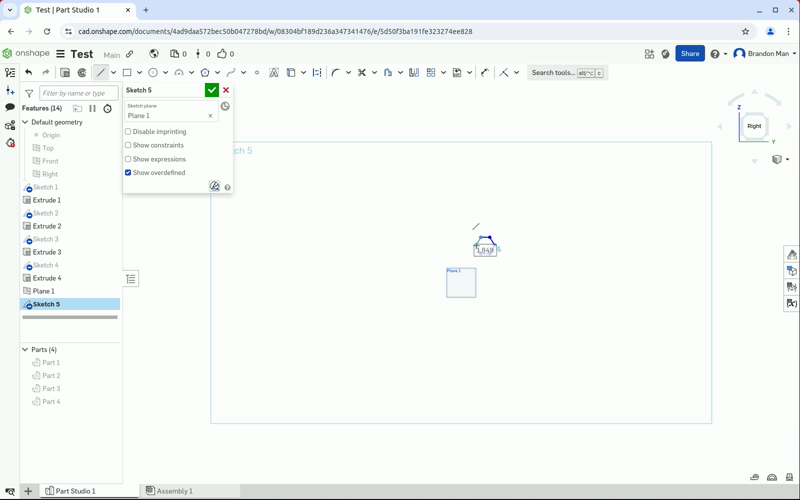
click(476, 245)
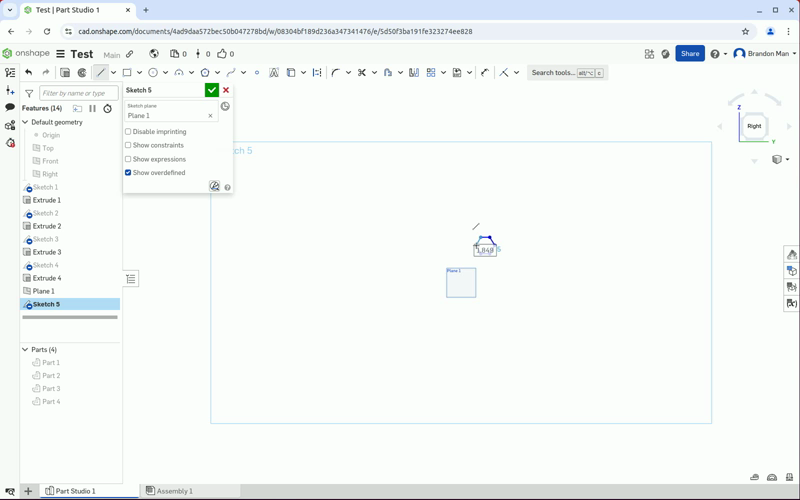
key(esc)
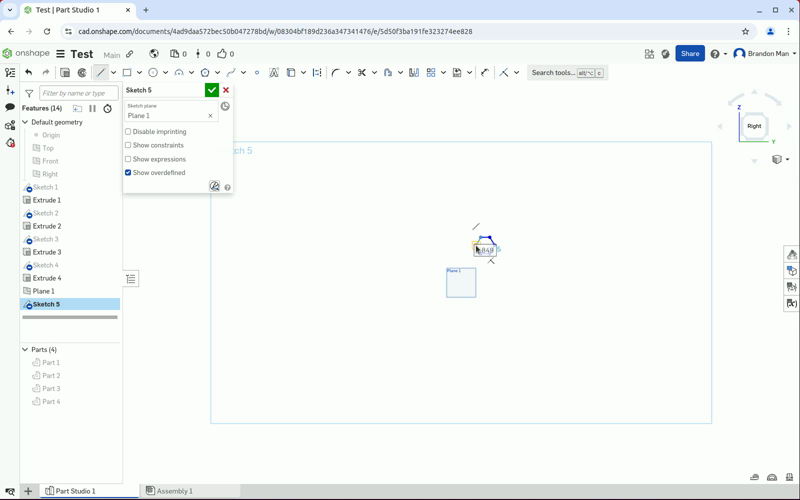
mouse_move(488, 243)
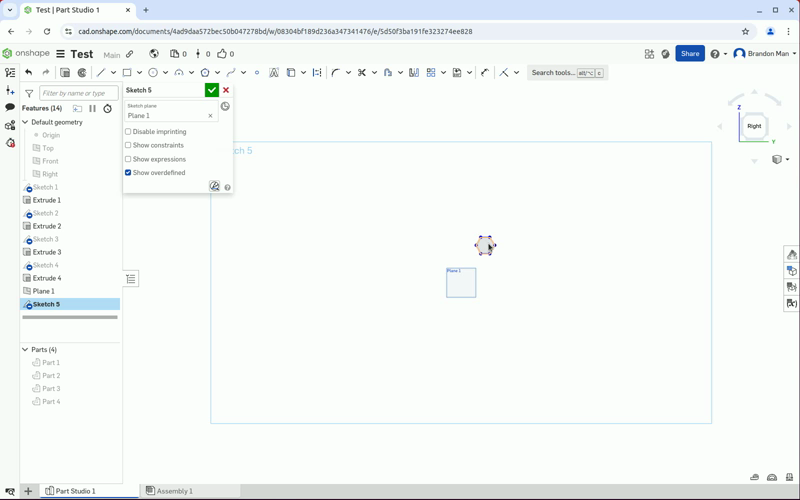
scroll(6)
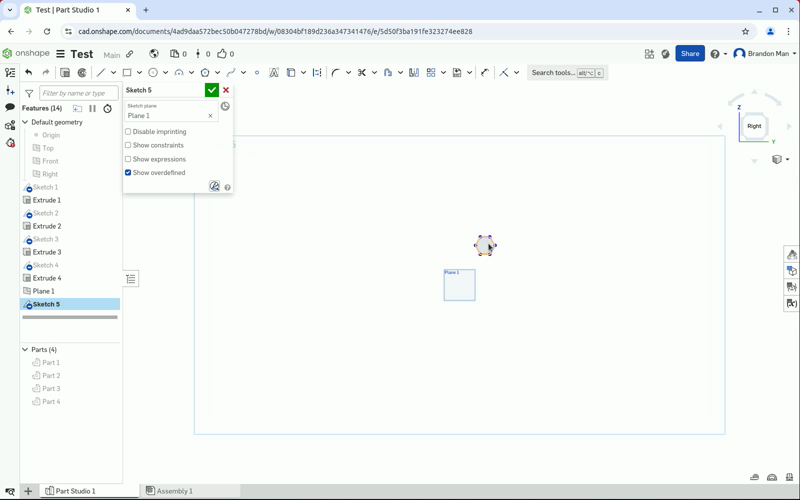
scroll(6)
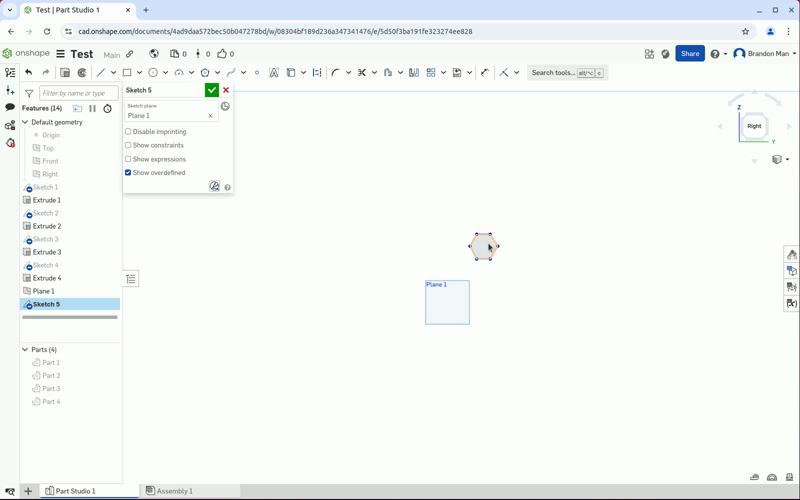
scroll(6)
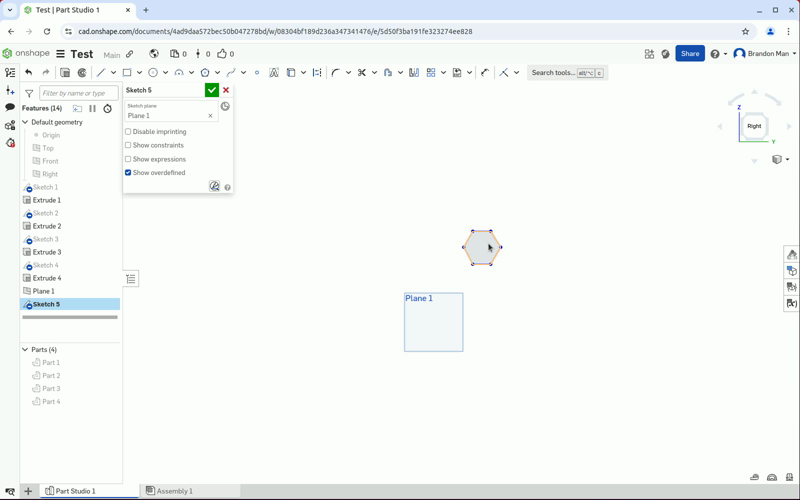
scroll(6)
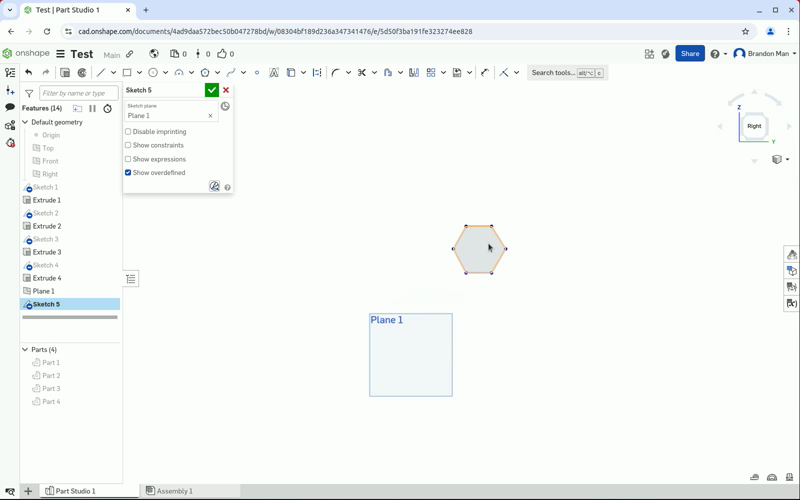
scroll(6)
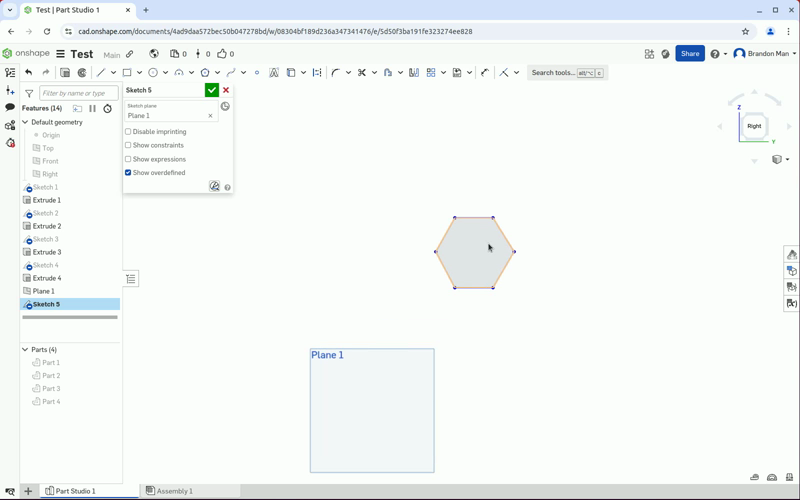
scroll(6)
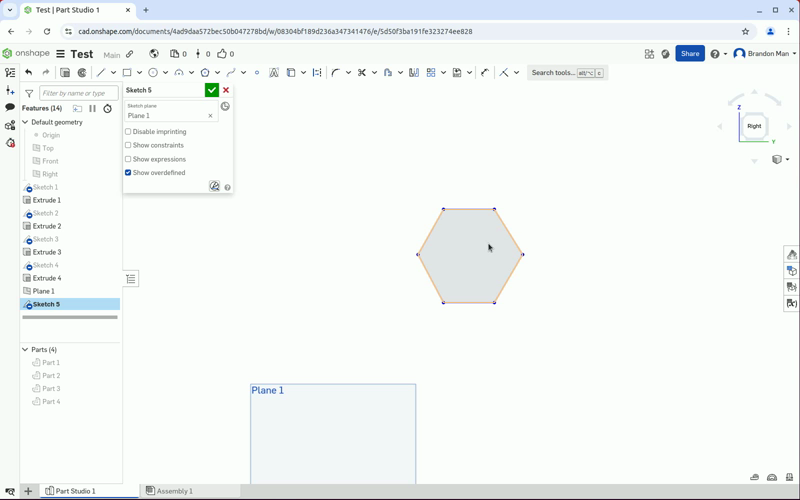
scroll(6)
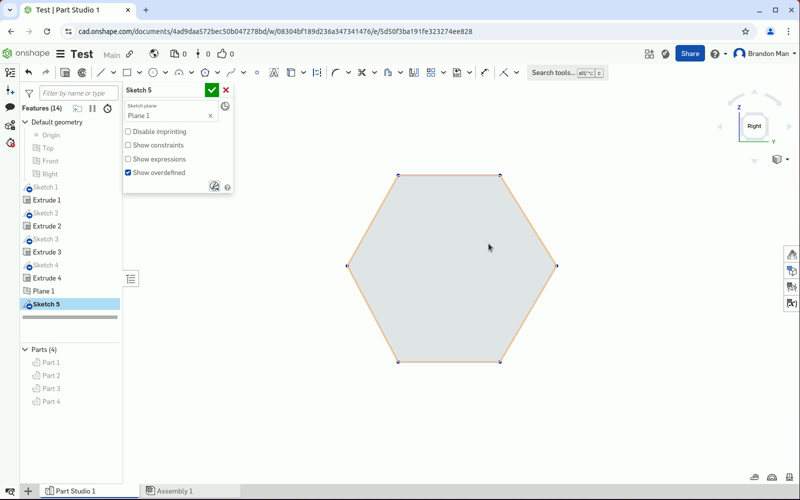
click(488, 243)
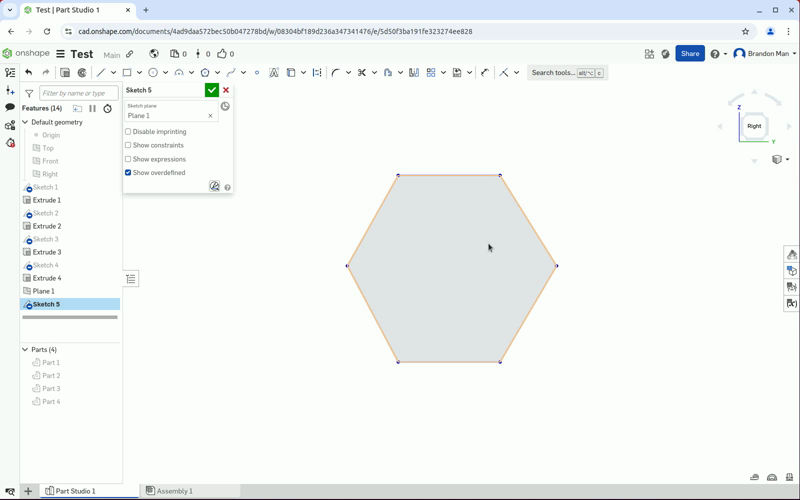
scroll(-6)
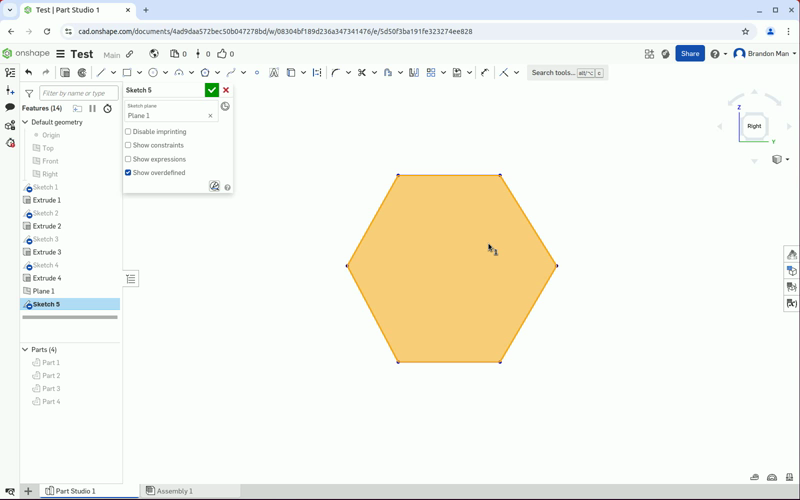
scroll(-6)
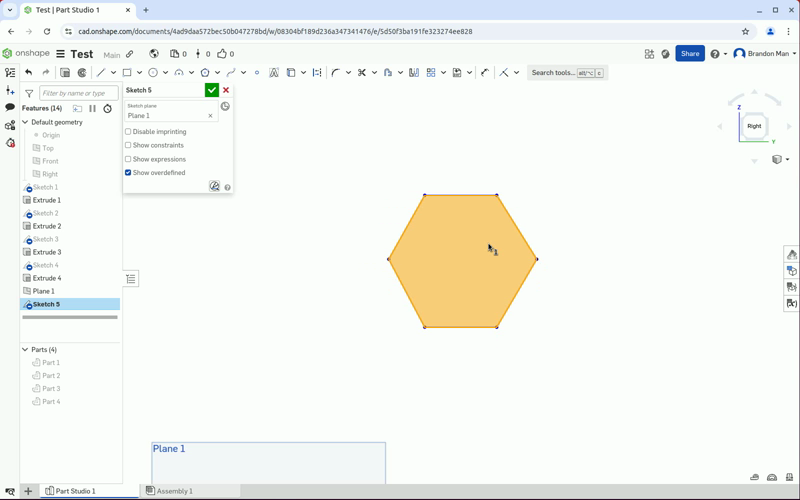
scroll(-6)
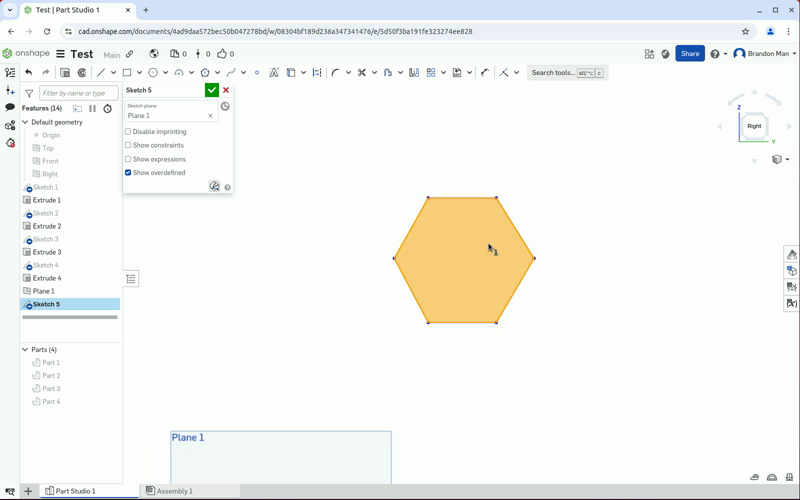
scroll(-6)
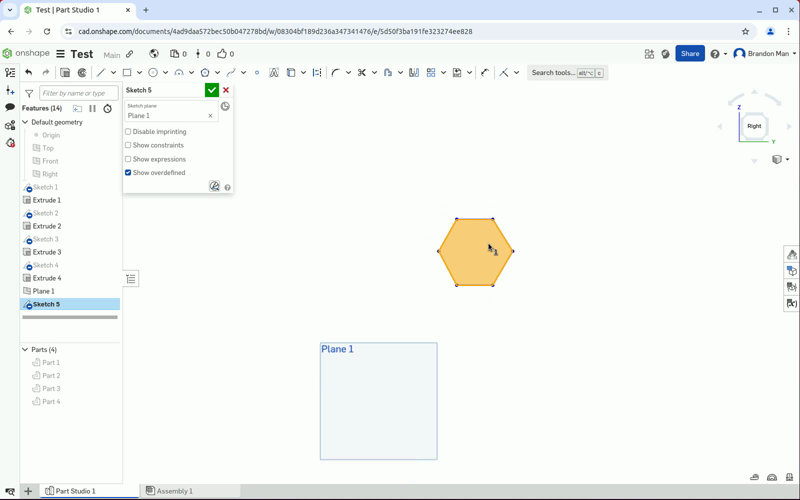
scroll(-6)
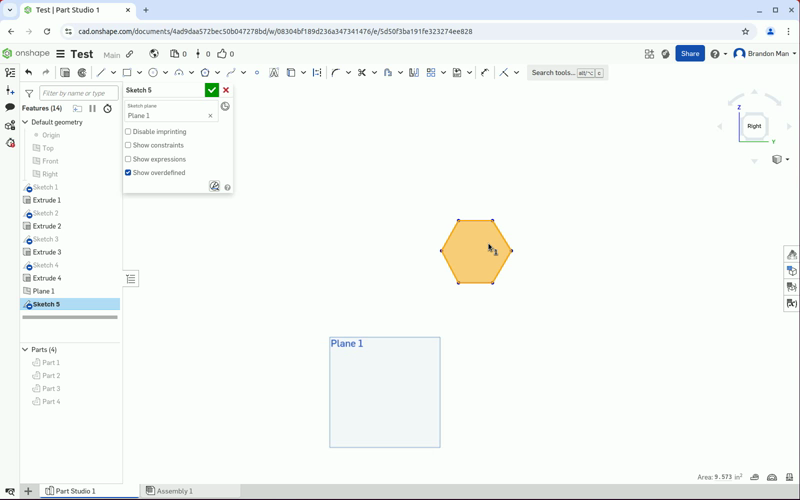
scroll(-6)
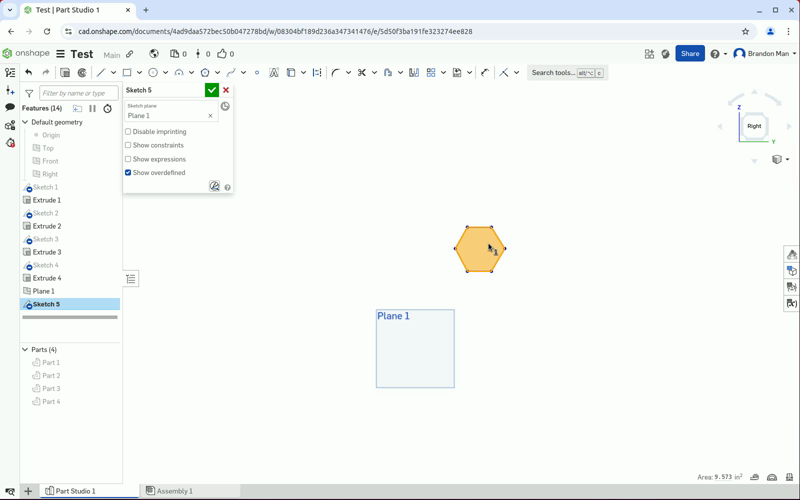
scroll(-6)
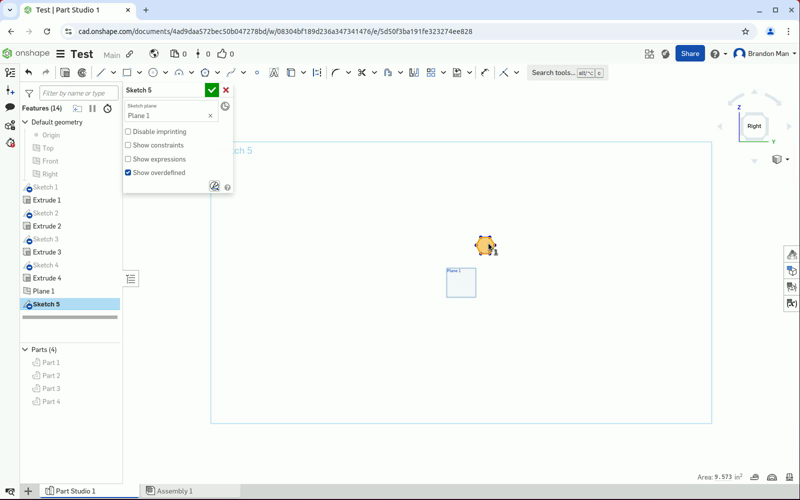
mouse_move(73, 352)
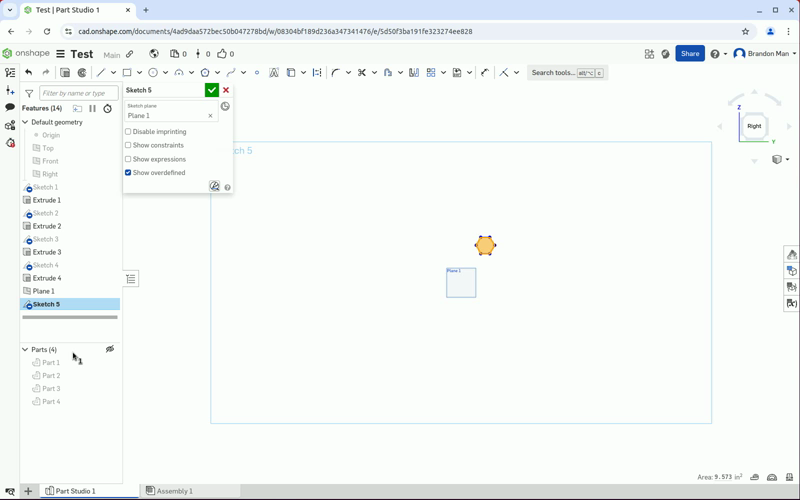
key(shift+y)
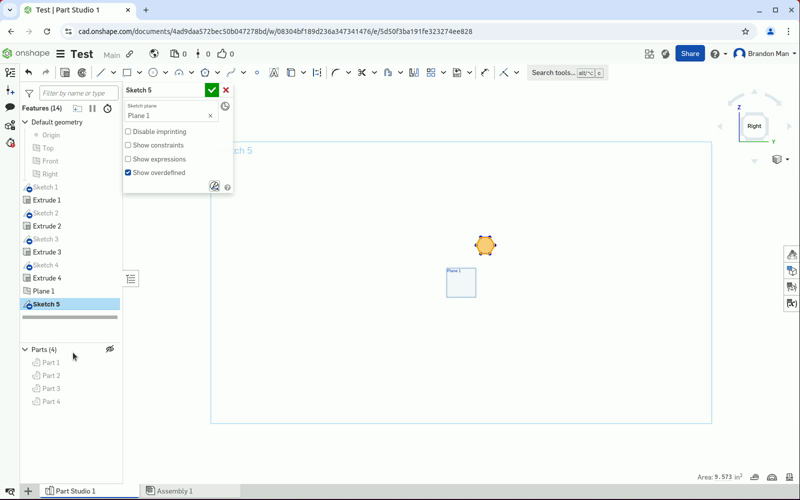
key(shift+e)
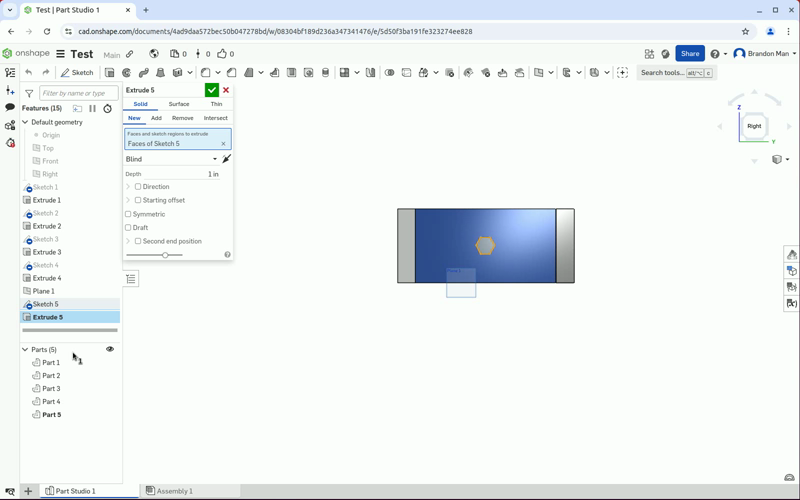
mouse_move(143, 106)
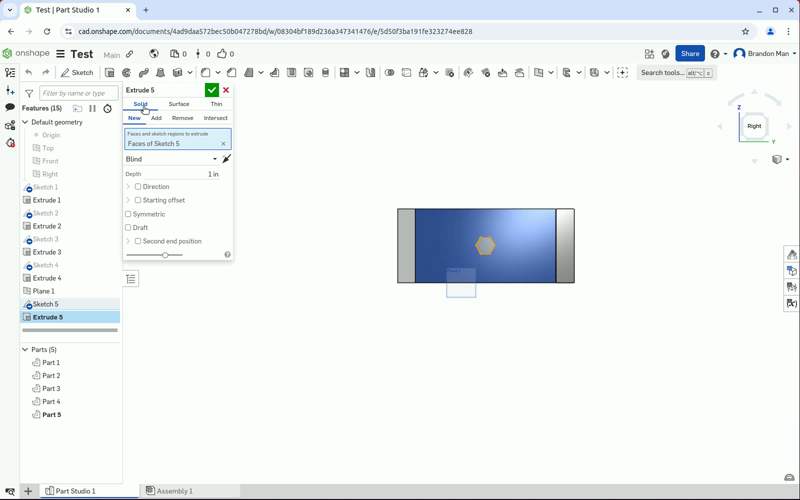
click(143, 106)
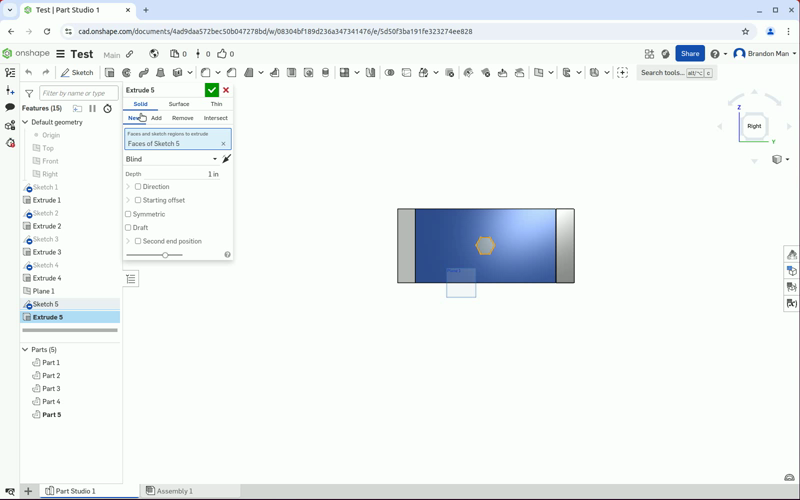
mouse_move(137, 120)
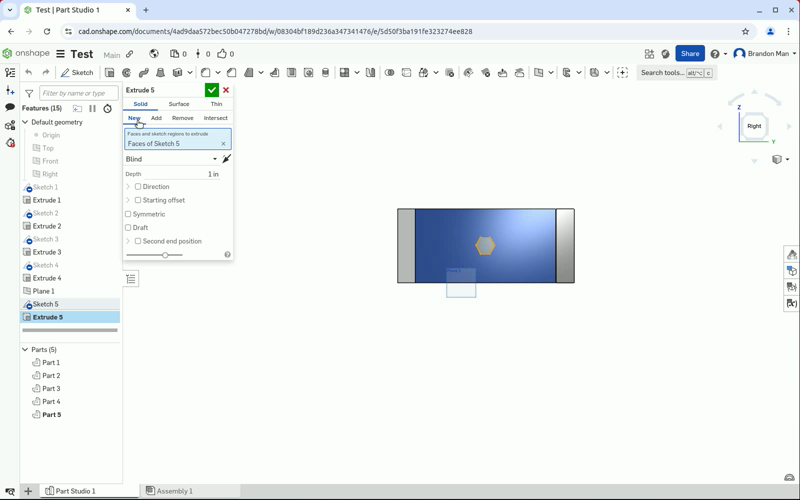
click(137, 120)
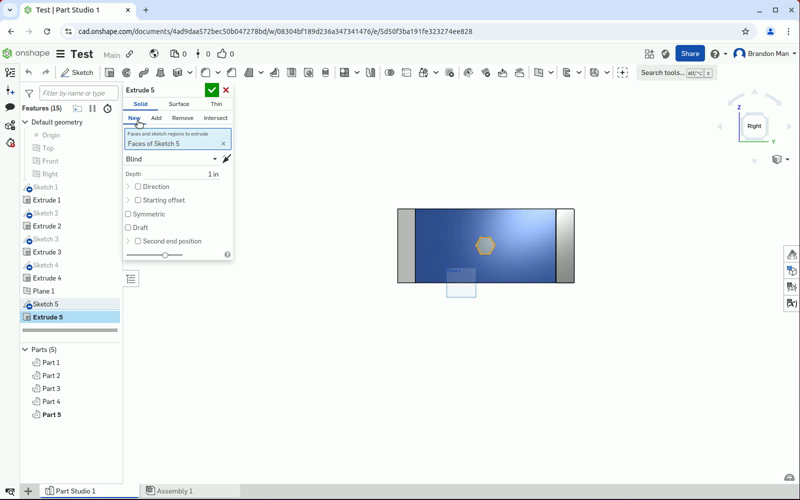
key(tab, 4)
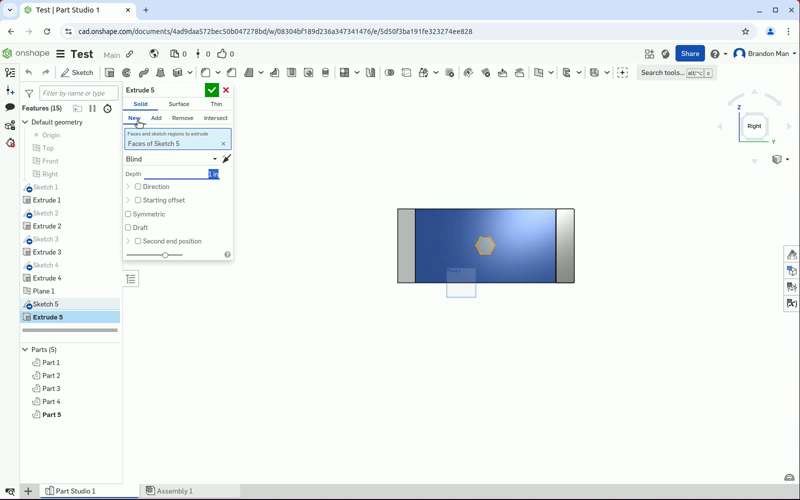
text(10.11)
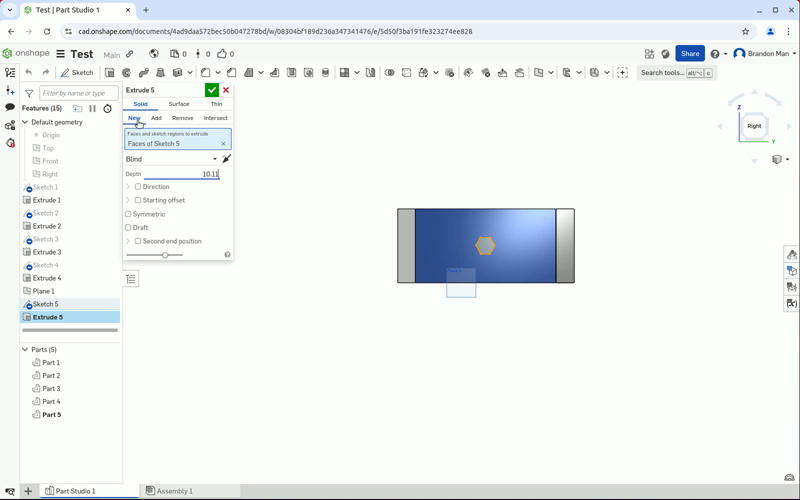
key(enter)
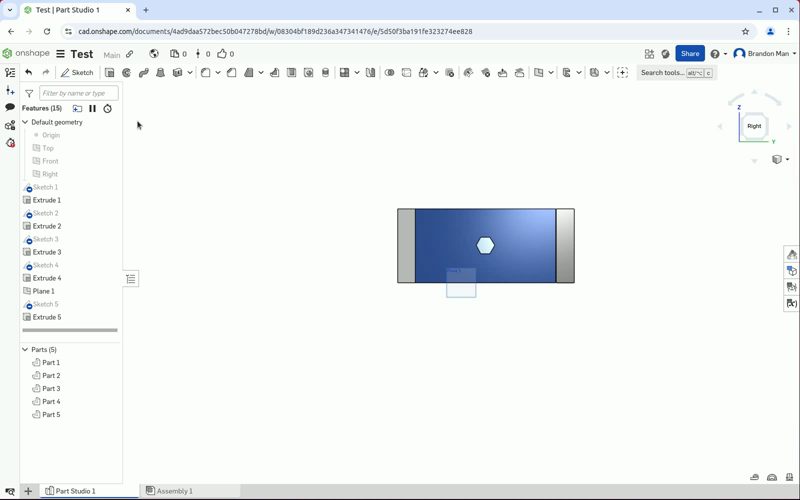
key(shift+h)
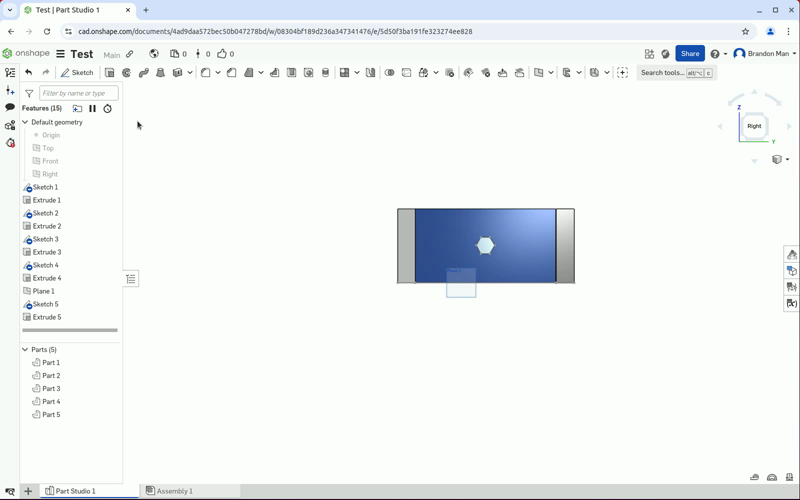
key(shift+h)
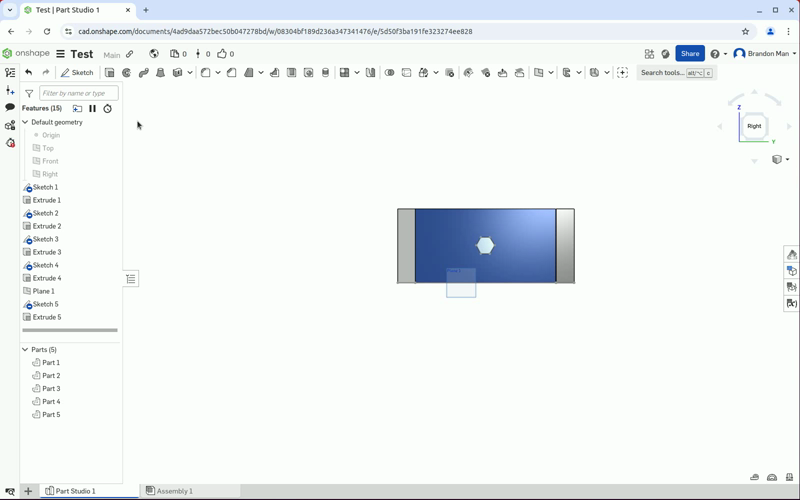
key(shift+7)
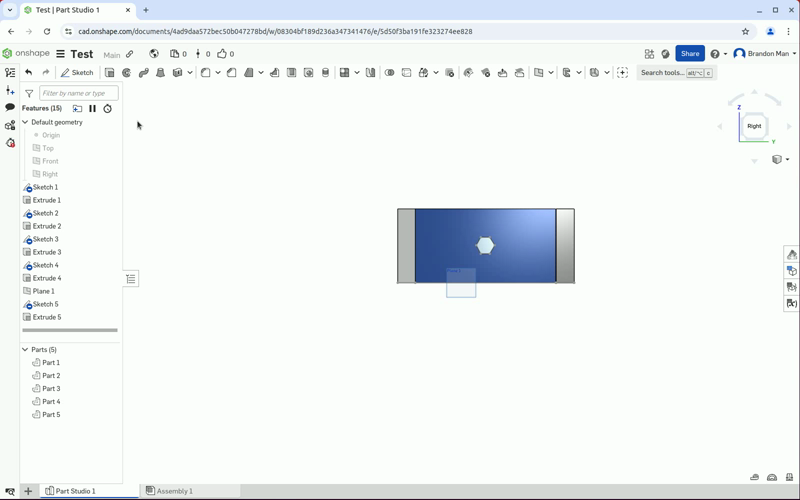
key(right, 2)
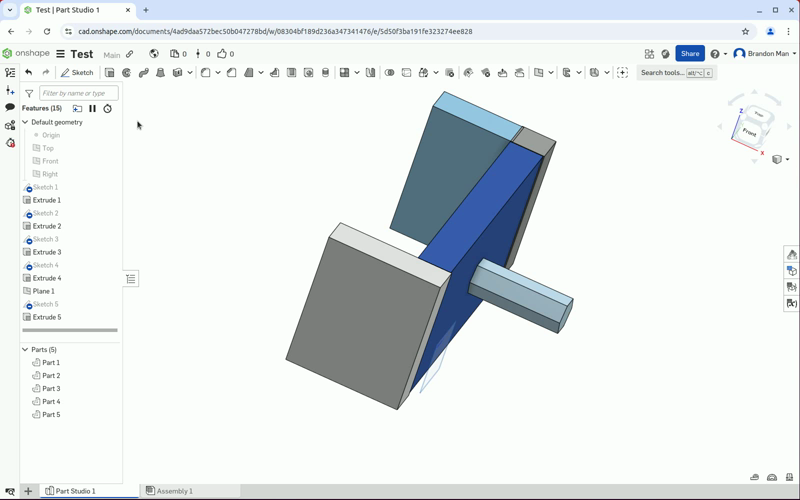
key(down, 2)
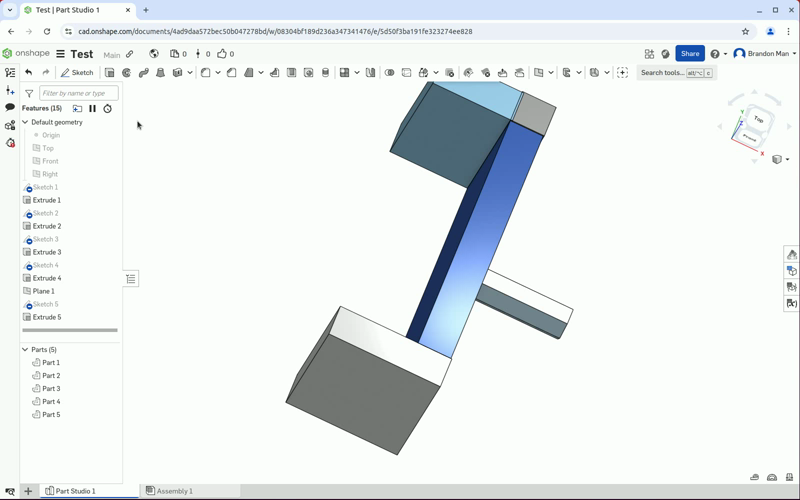
key(up, 2)
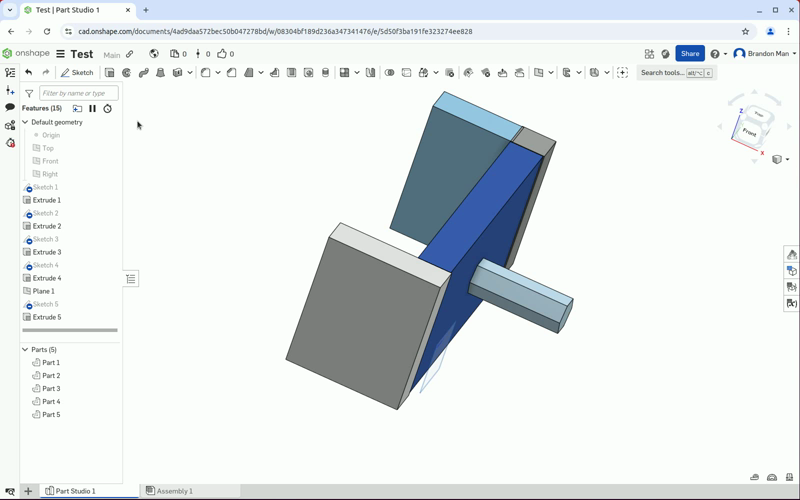
key(left, 2)
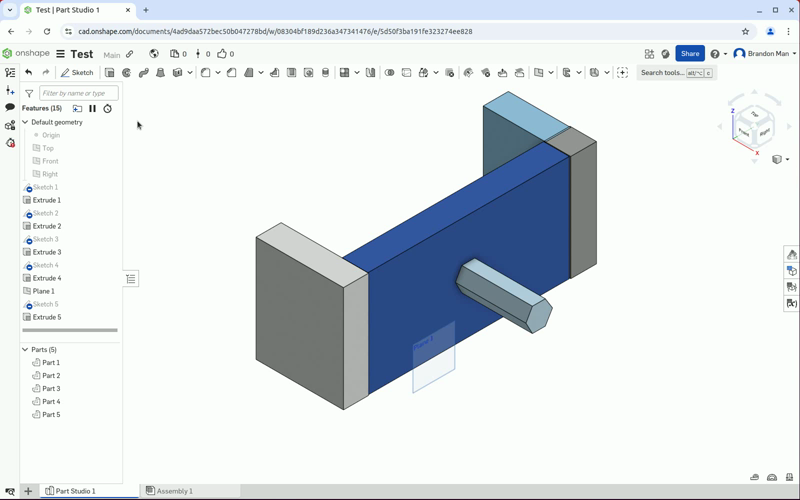
mouse_move(73, 189)
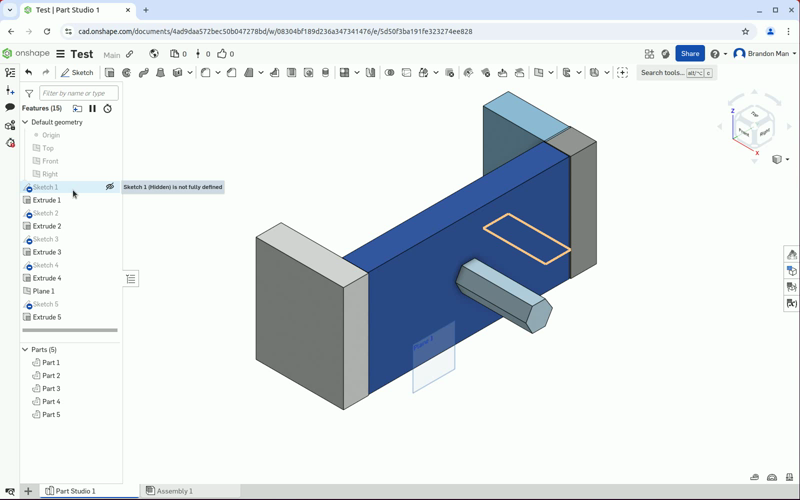
click(73, 189)